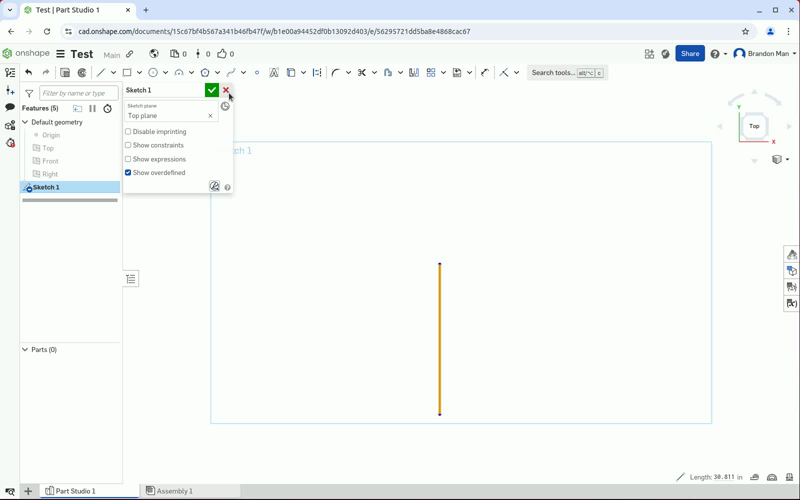
key(shift+h)
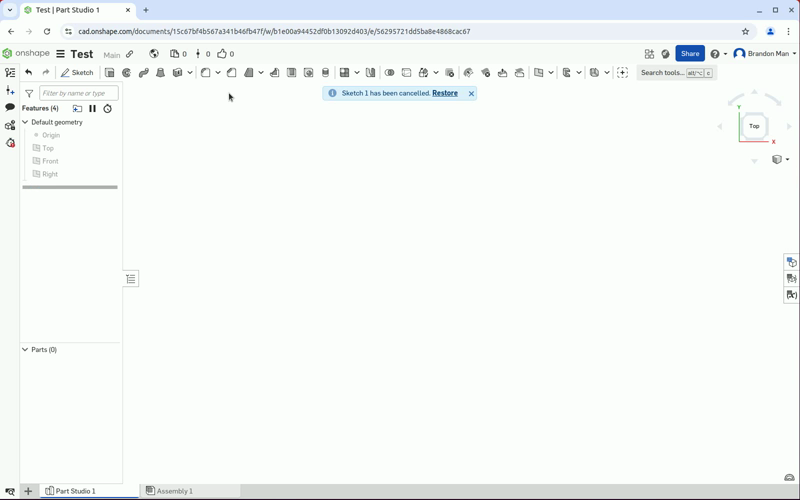
mouse_move(73, 352)
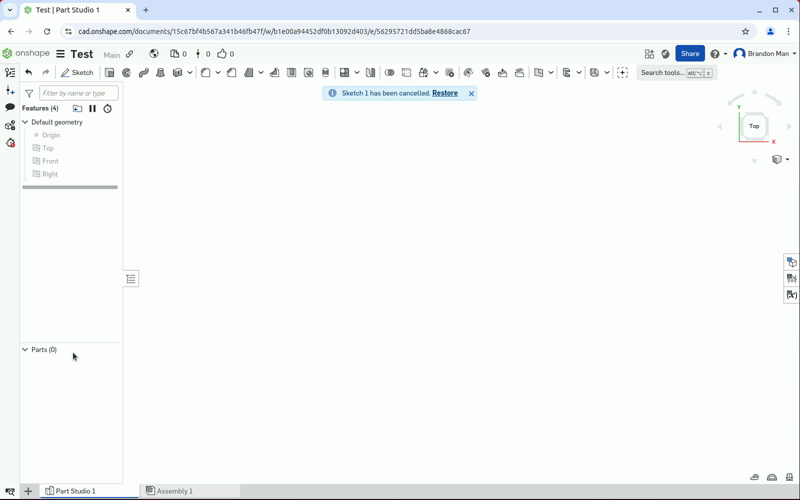
key(y)
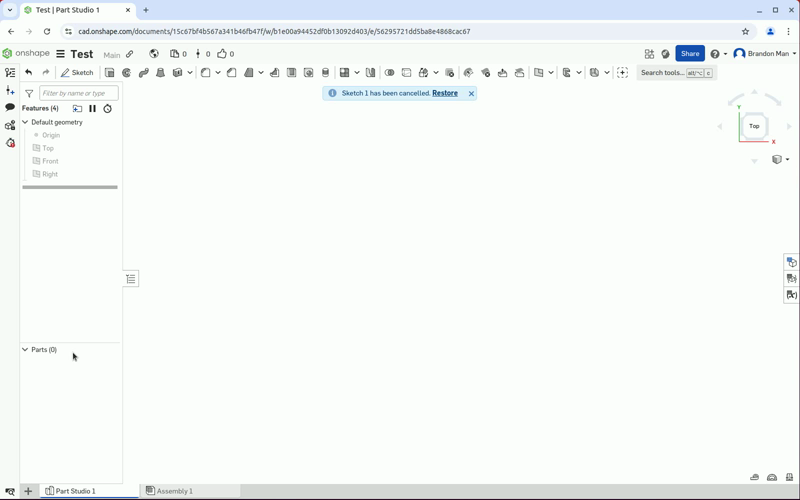
key(shift+p)
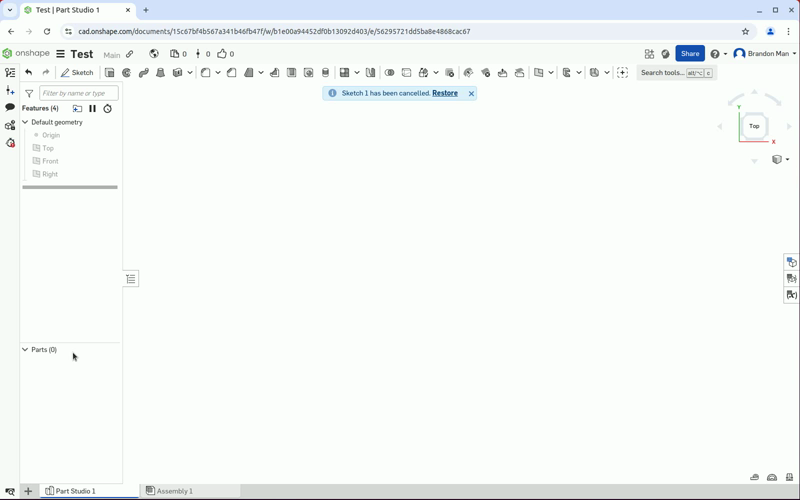
key(space)
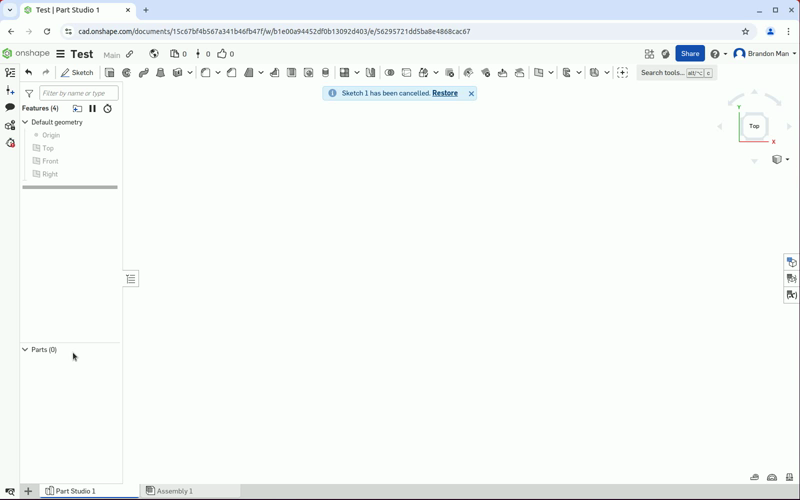
key_down(shift)
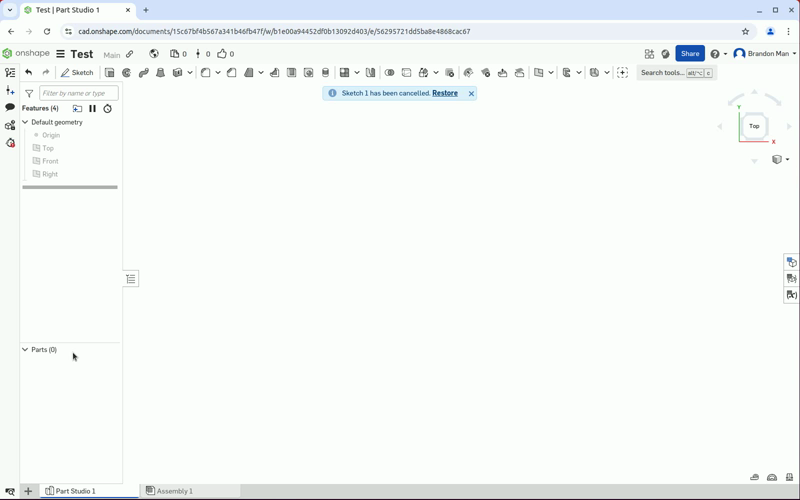
key(up)
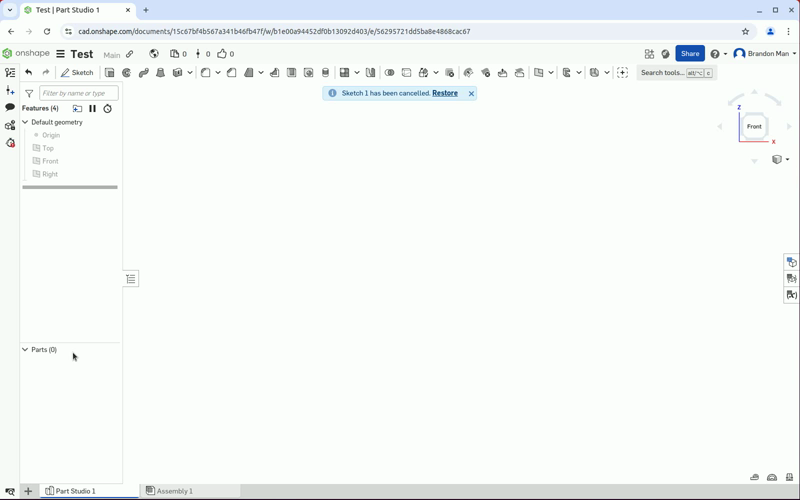
key_up(shift)
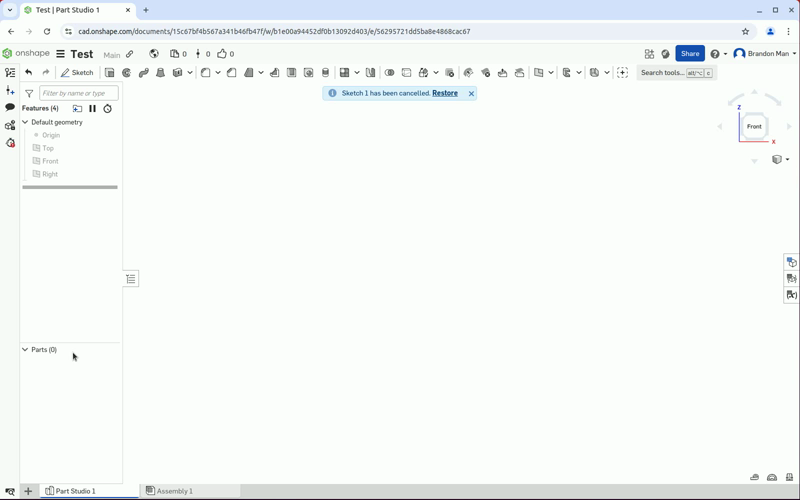
mouse_move(73, 352)
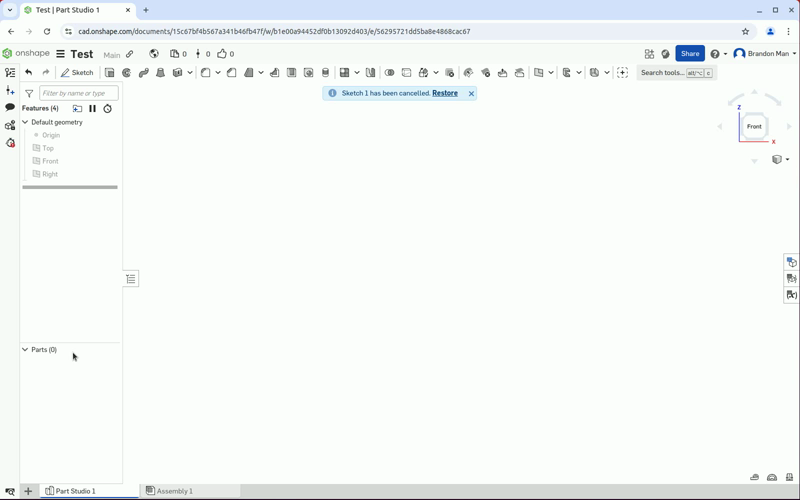
key(shift+y)
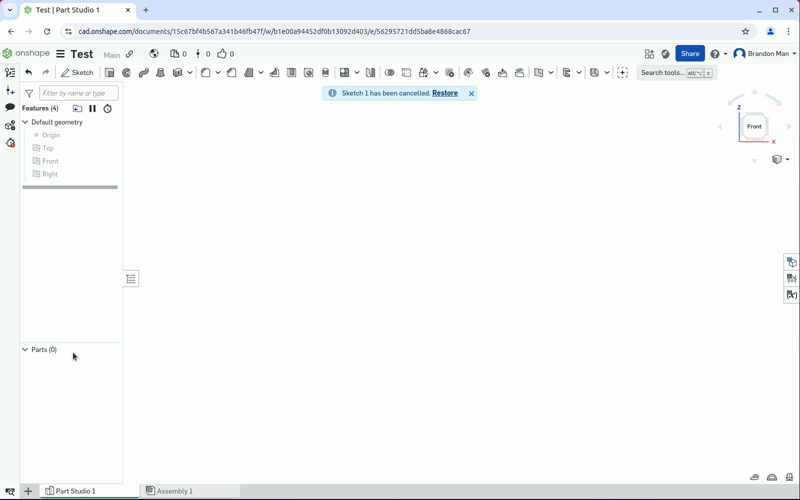
key(shift+s)
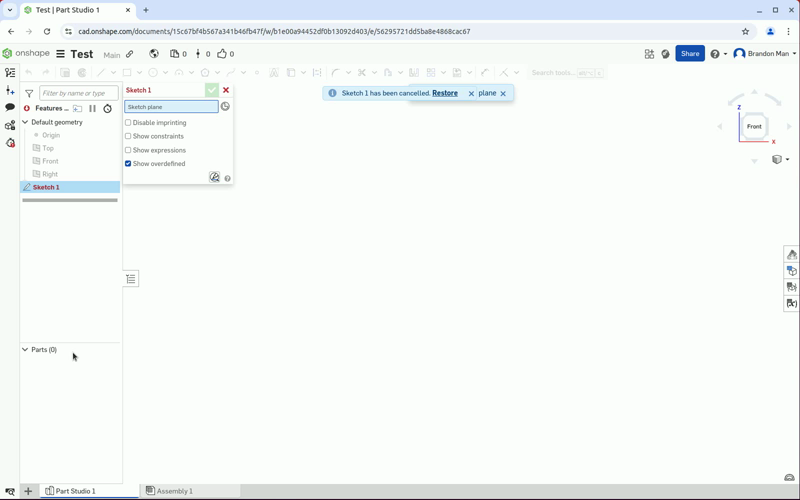
mouse_move(73, 163)
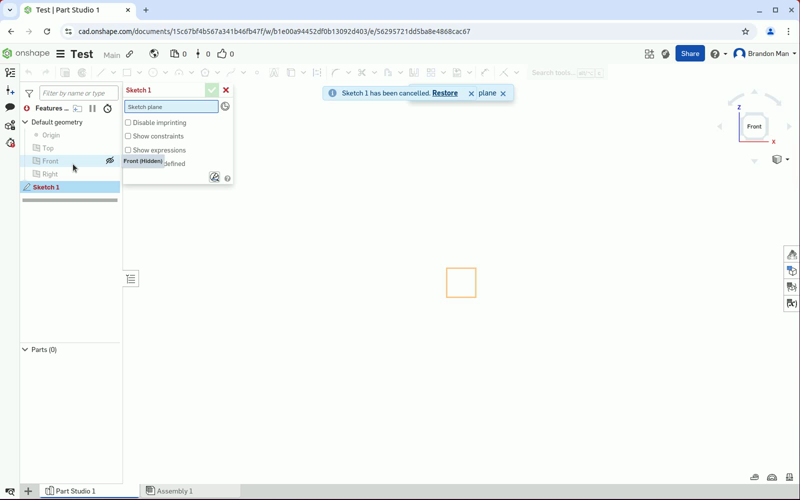
click(73, 163)
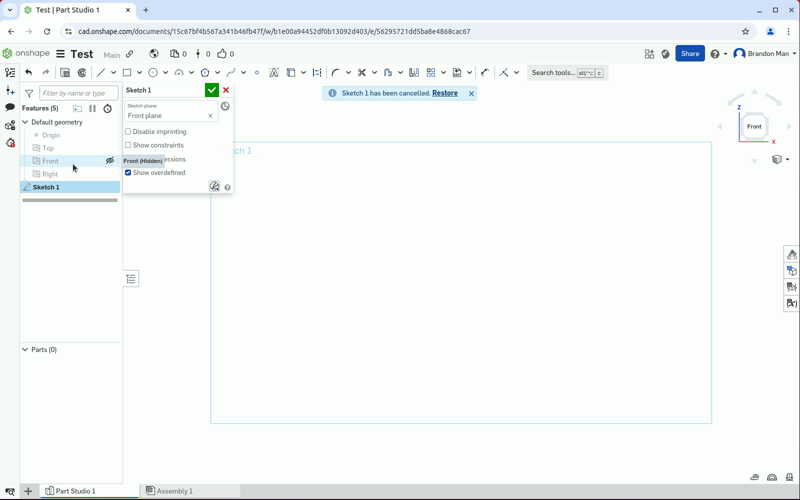
mouse_move(73, 352)
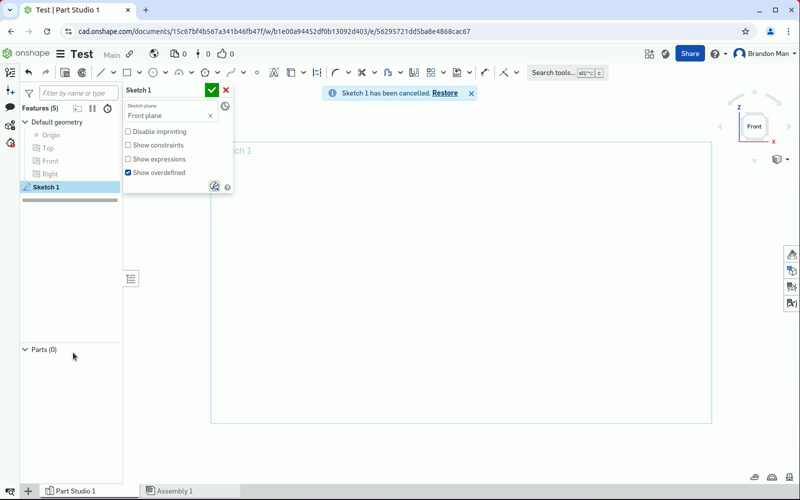
key(y)
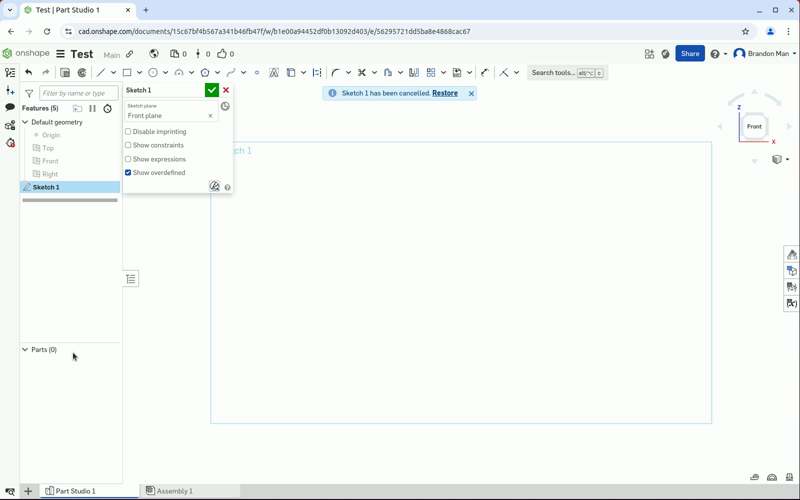
key(l)
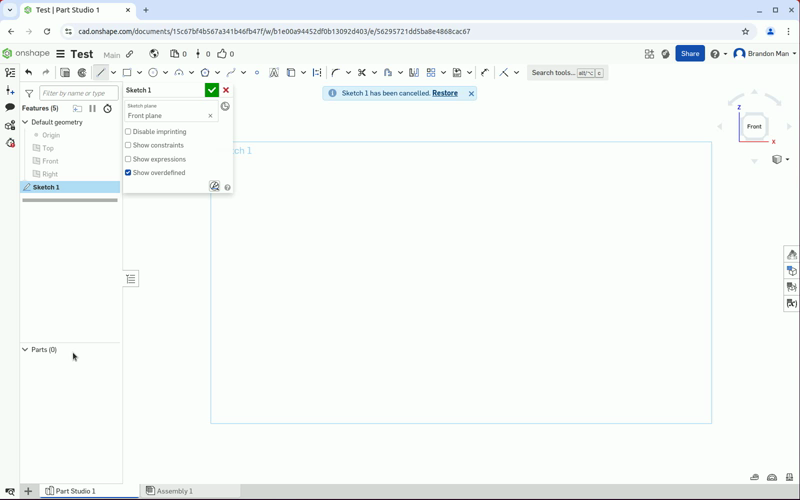
key_down(shift)
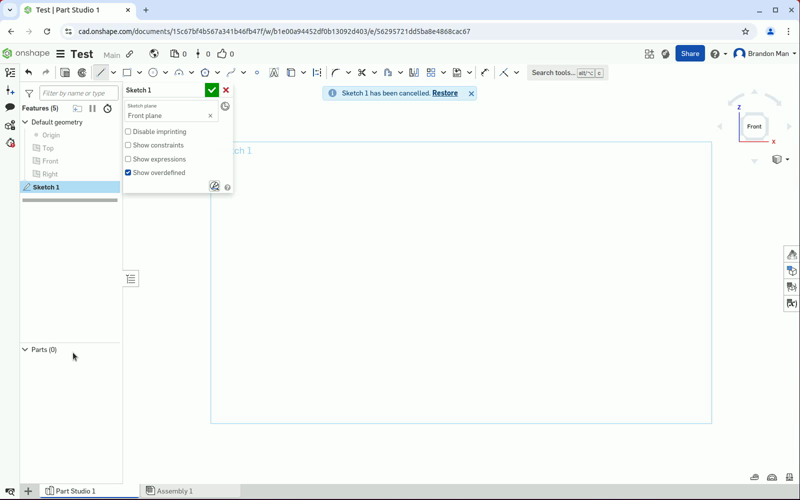
mouse_move(512, 276)
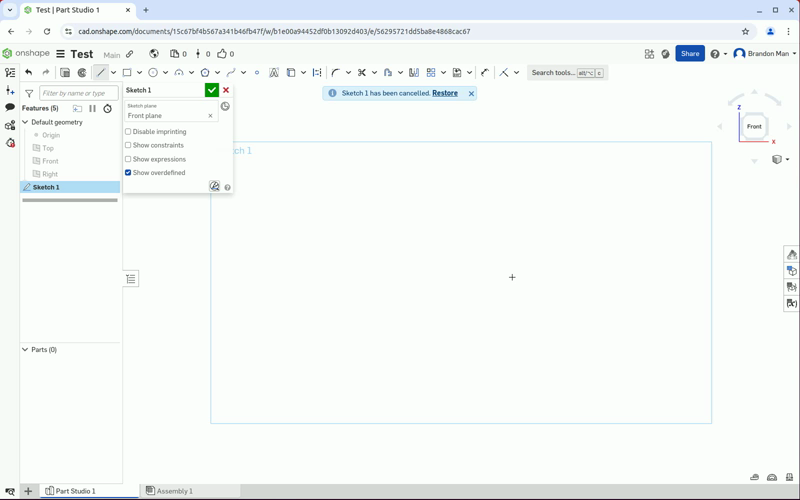
click(512, 276)
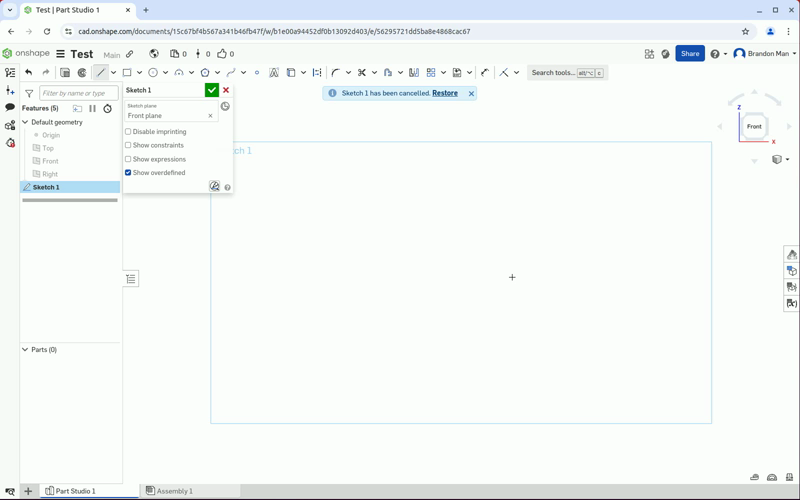
key_up(shift)
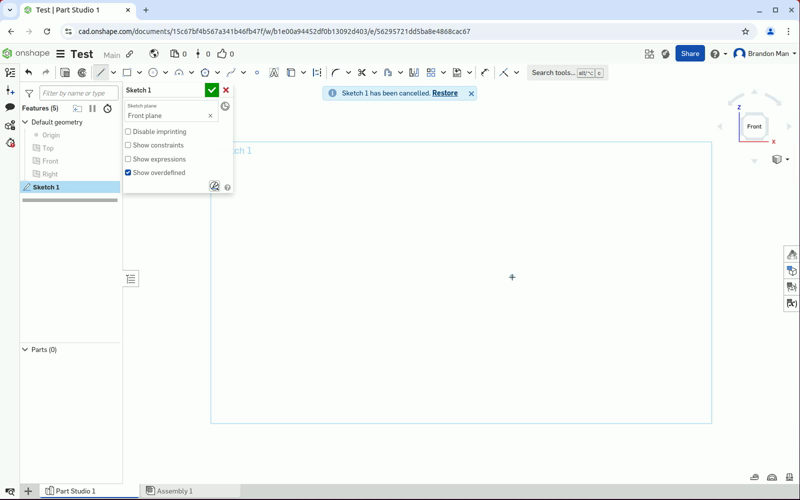
key_down(shift)
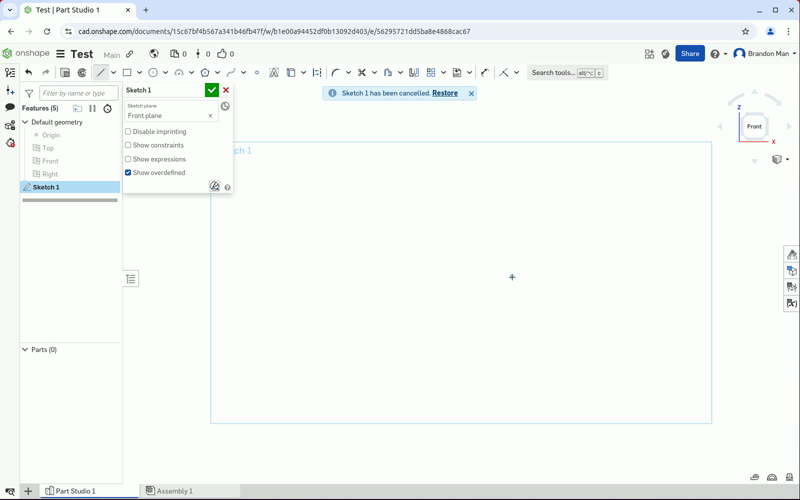
mouse_move(572, 256)
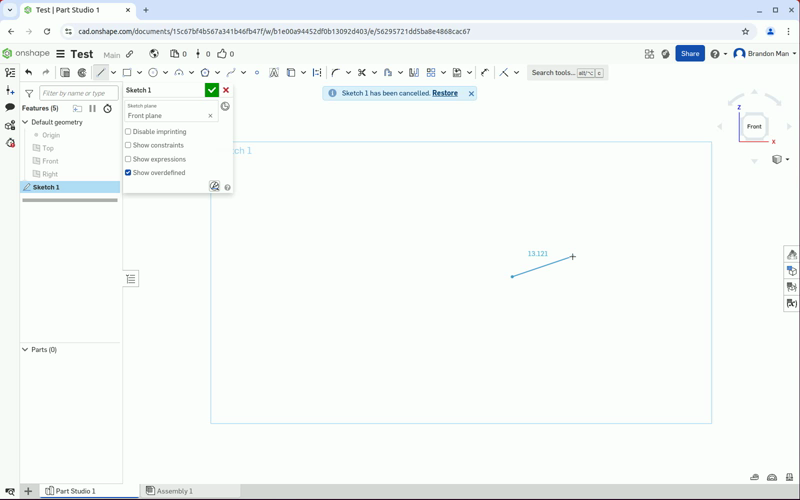
click(572, 256)
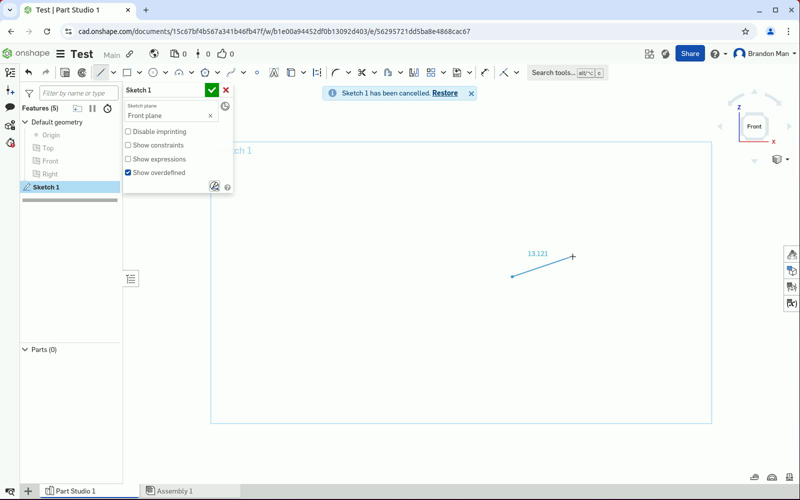
key_up(shift)
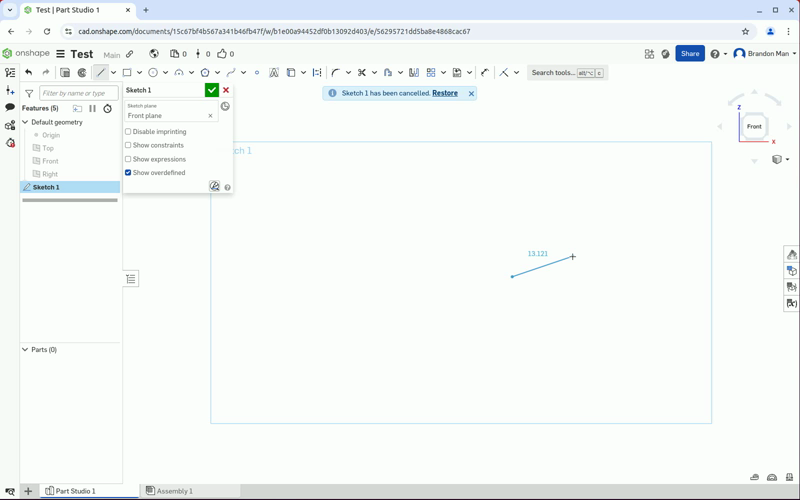
key_down(shift)
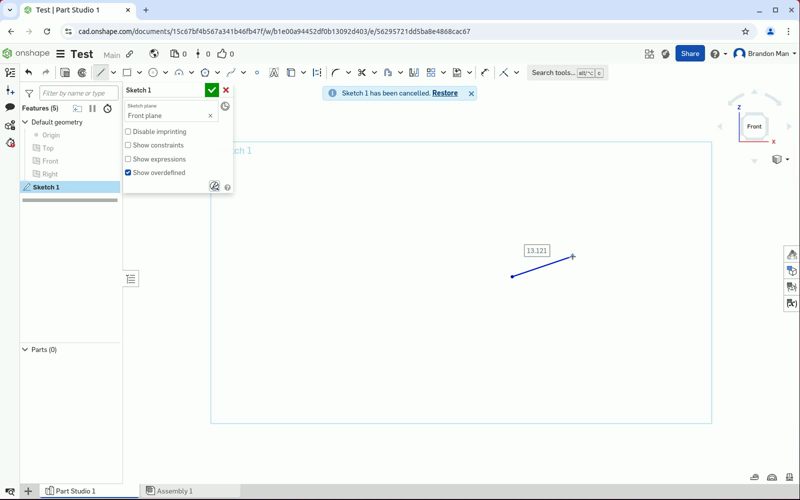
mouse_move(589, 256)
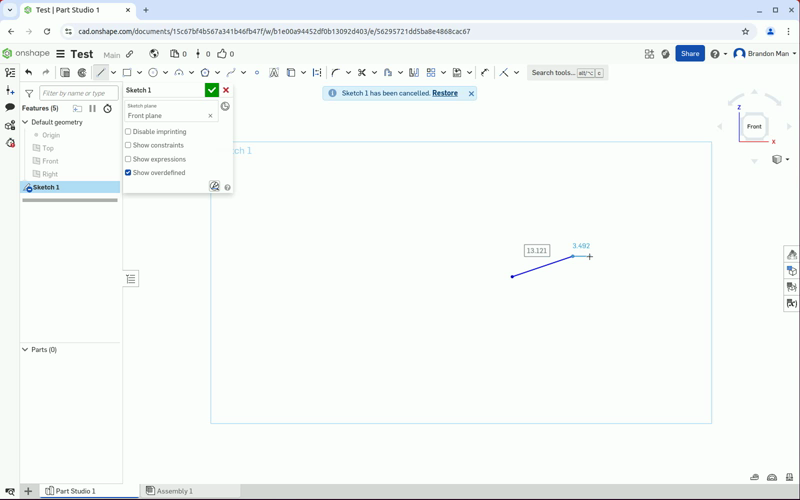
mouse_move(568, 245)
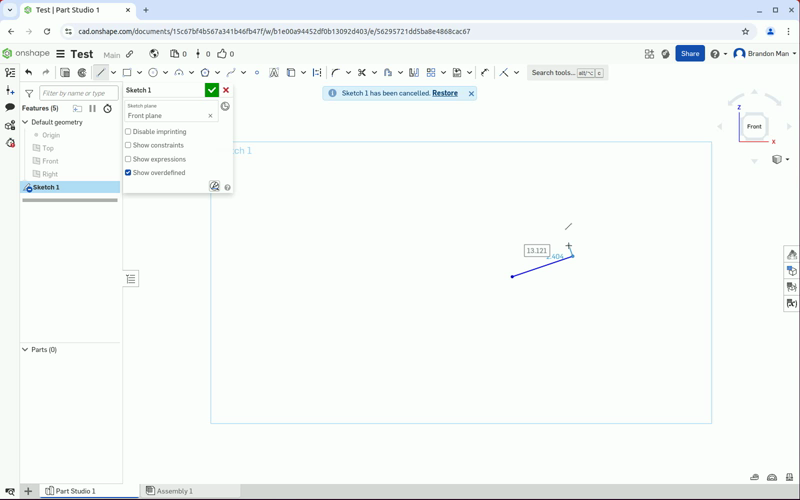
click(568, 245)
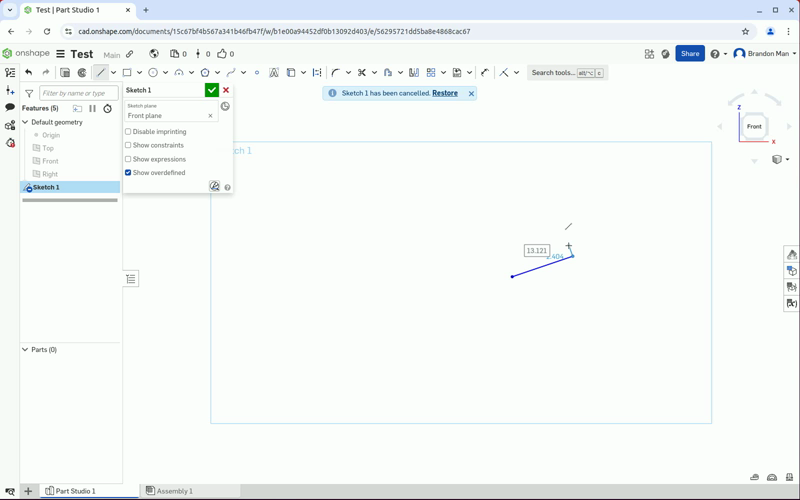
key_up(shift)
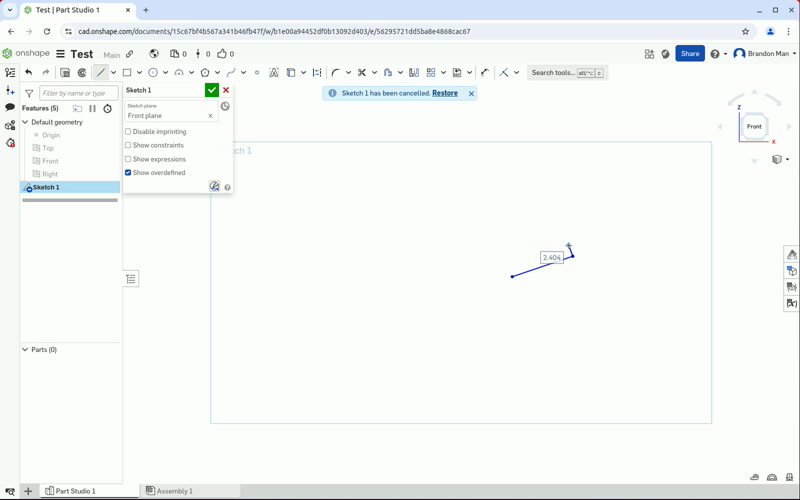
key_down(shift)
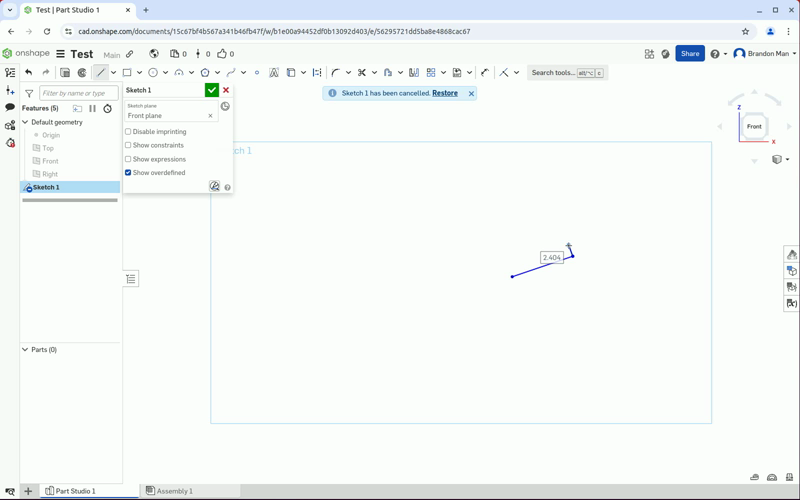
mouse_move(512, 266)
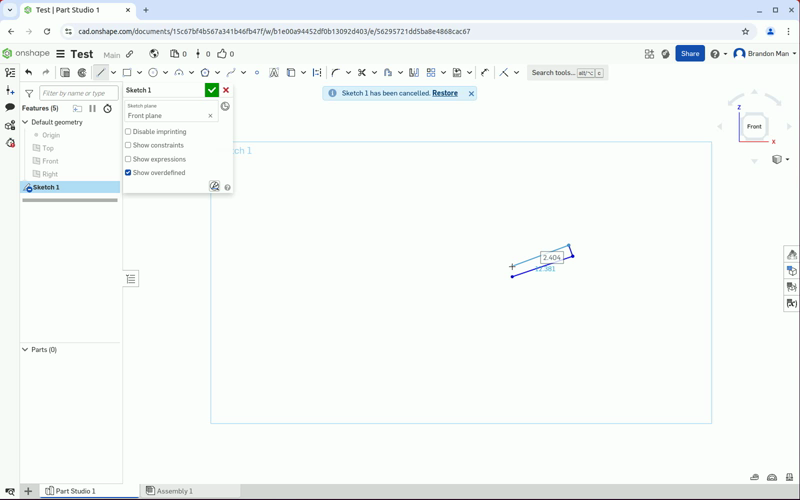
click(512, 266)
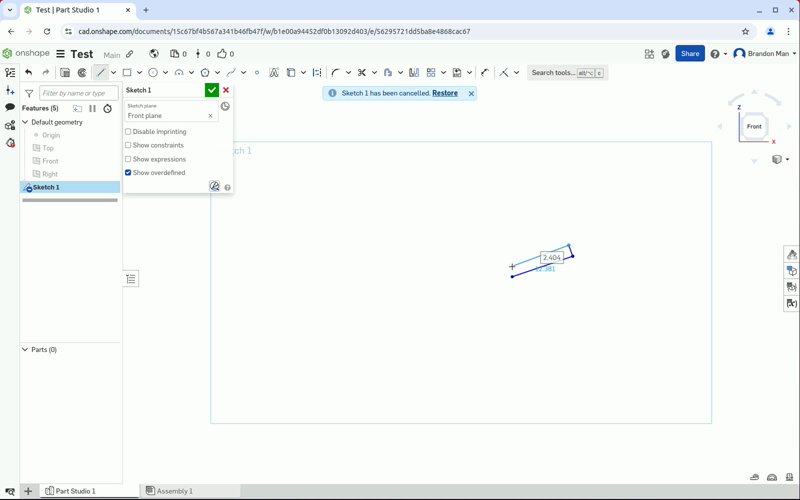
key_up(shift)
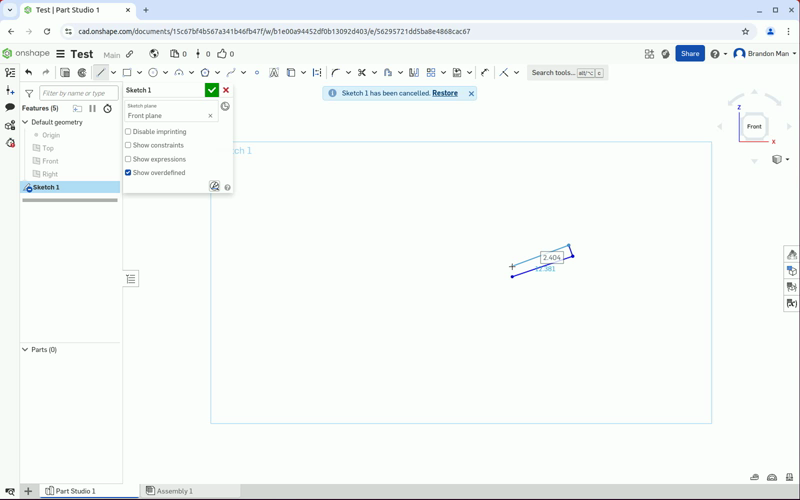
mouse_move(542, 266)
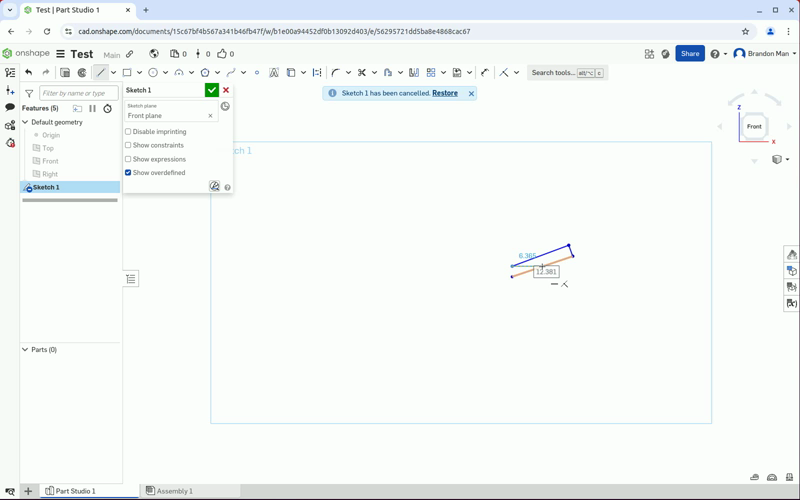
key_down(shift)
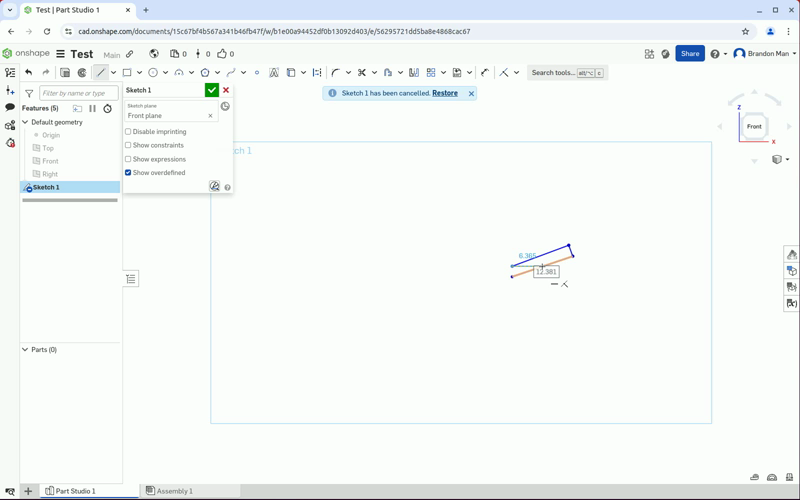
mouse_move(512, 276)
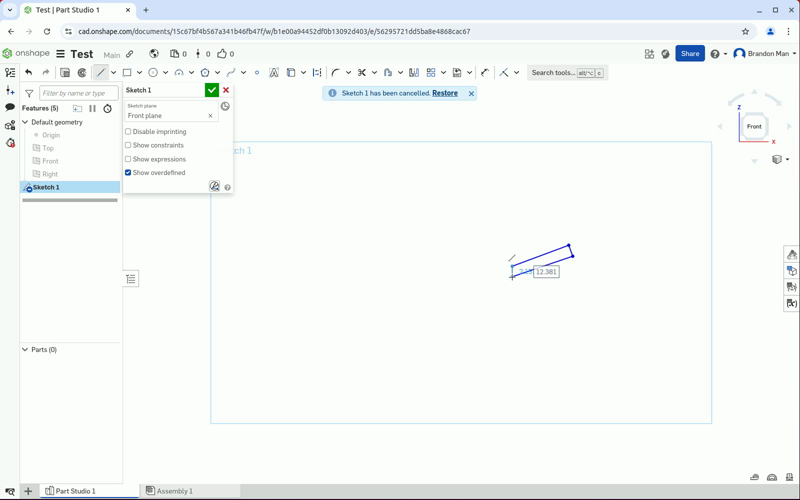
key_up(shift)
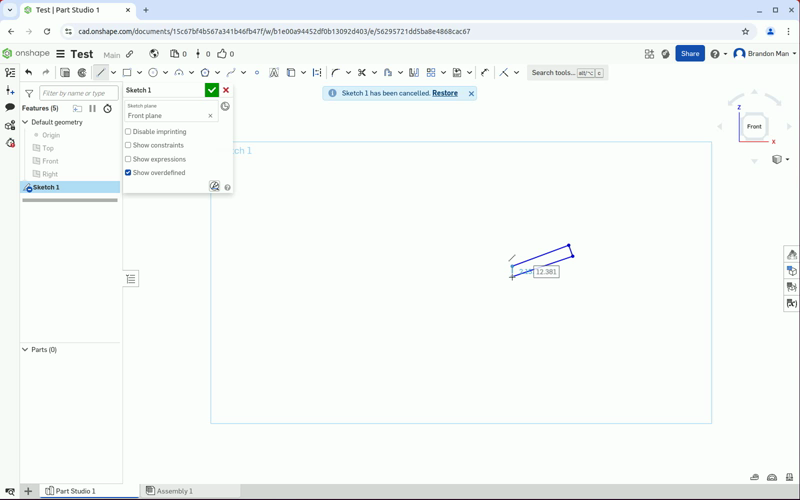
click(512, 276)
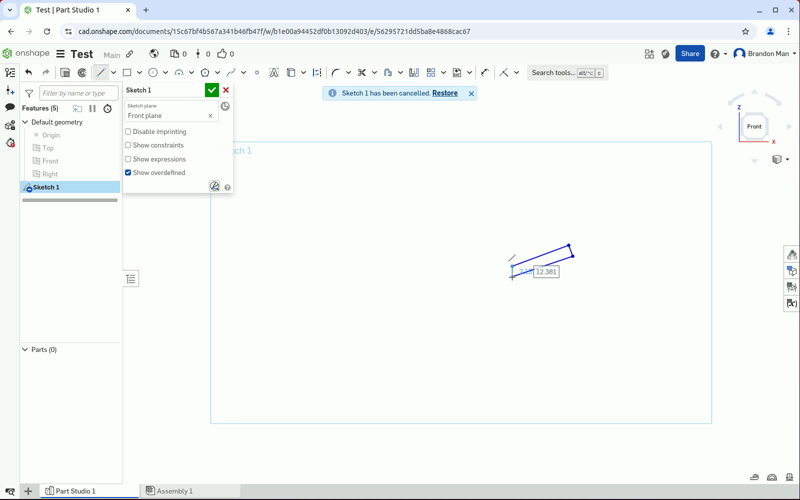
key(esc)
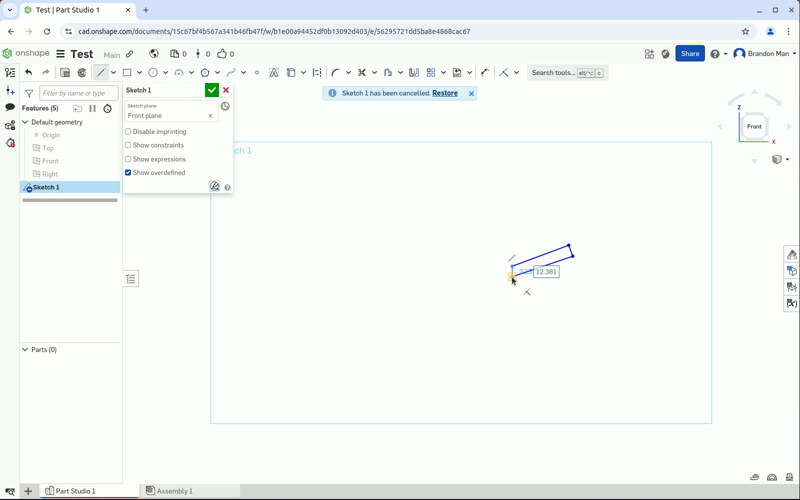
mouse_move(554, 254)
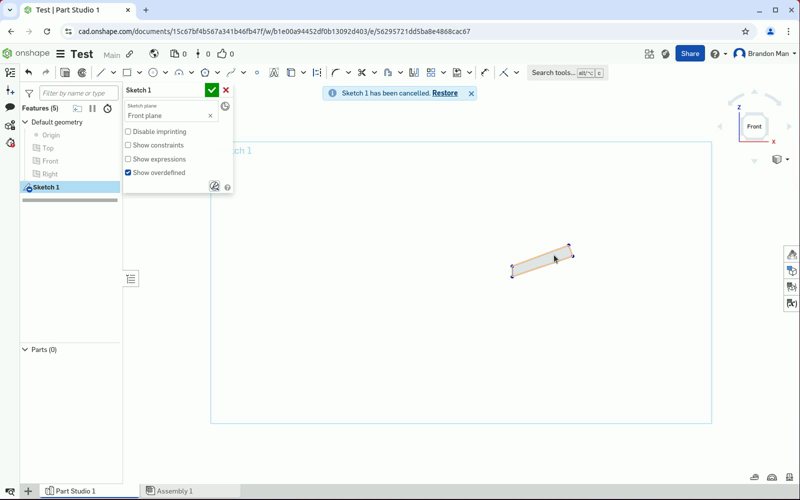
scroll(6)
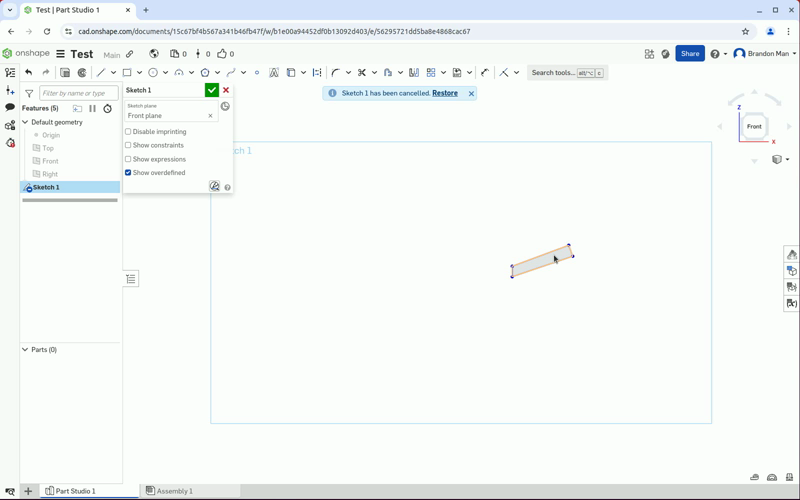
scroll(6)
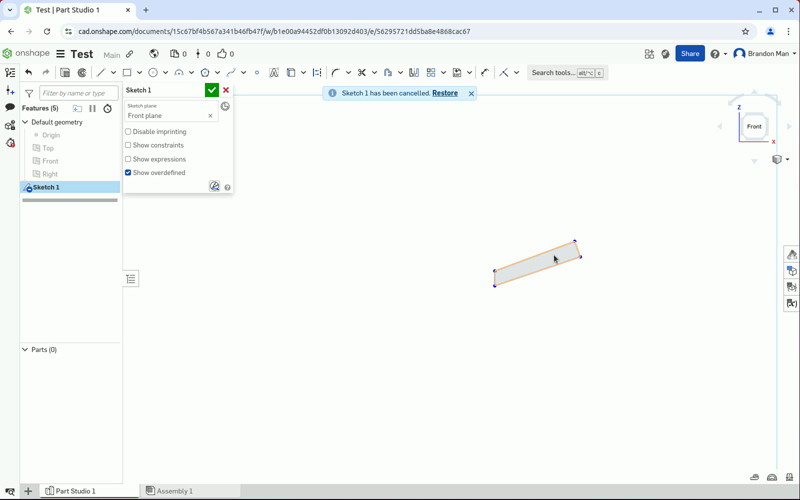
scroll(6)
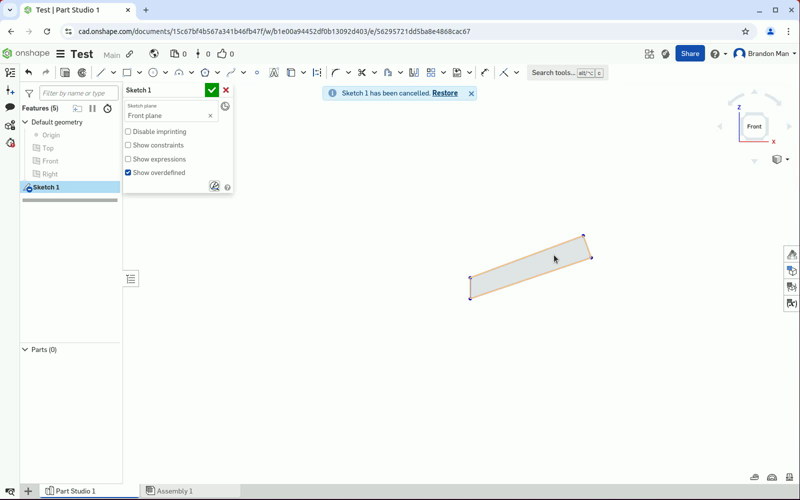
scroll(6)
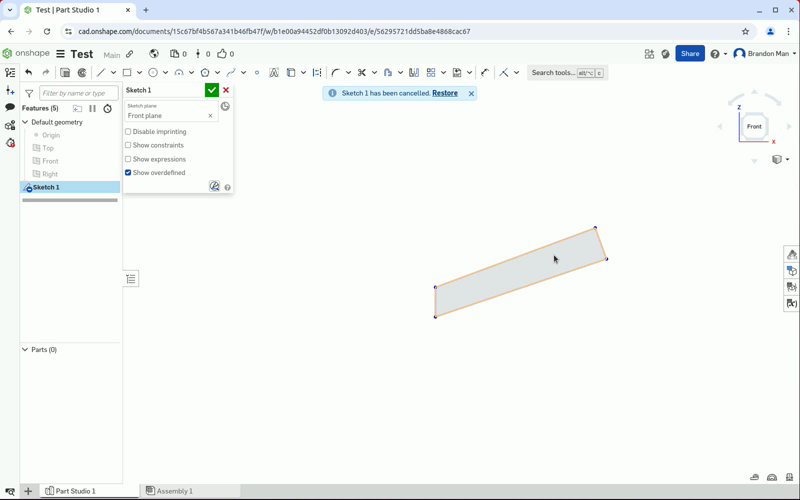
scroll(6)
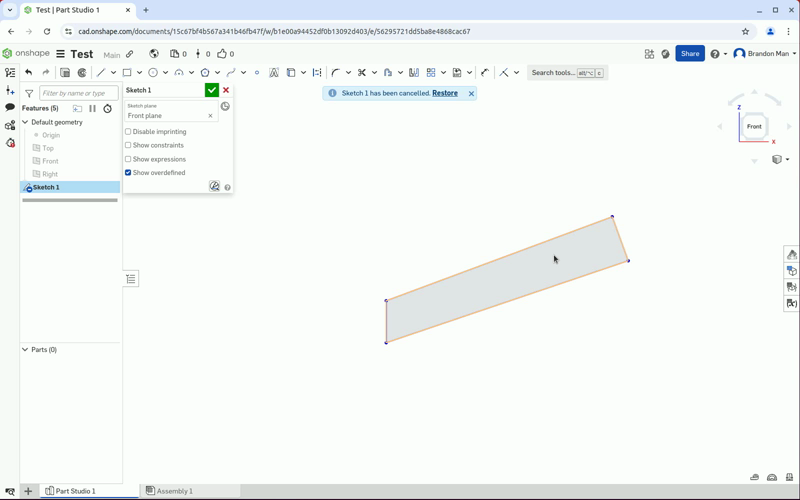
scroll(6)
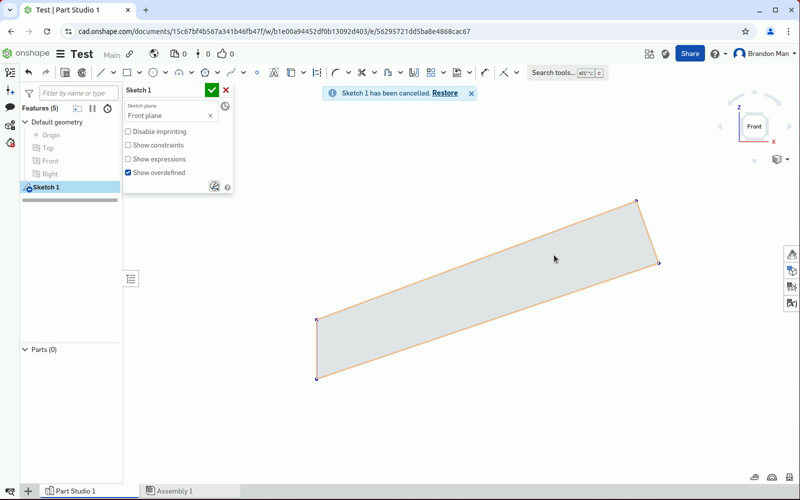
scroll(6)
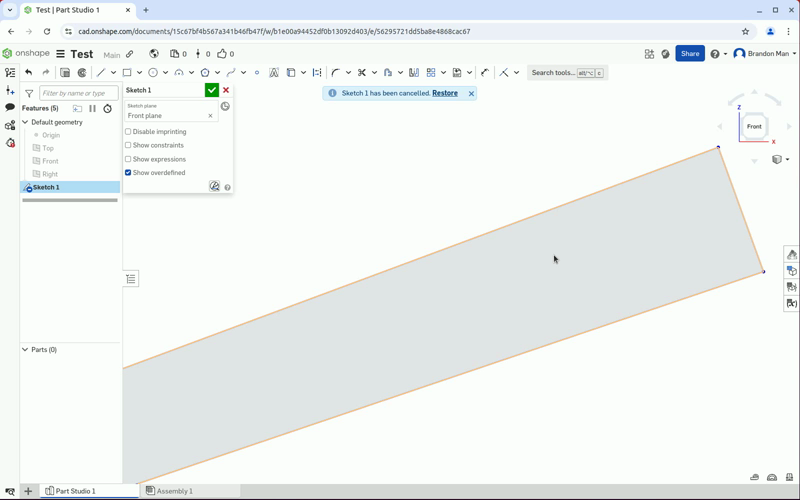
click(554, 254)
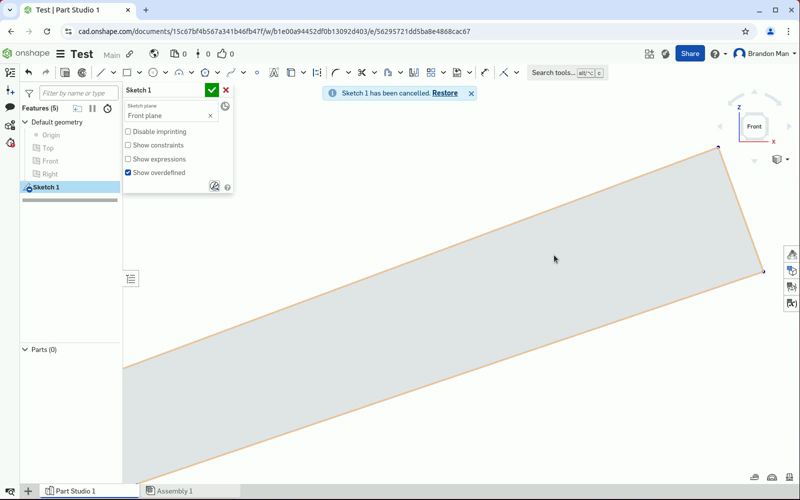
scroll(-6)
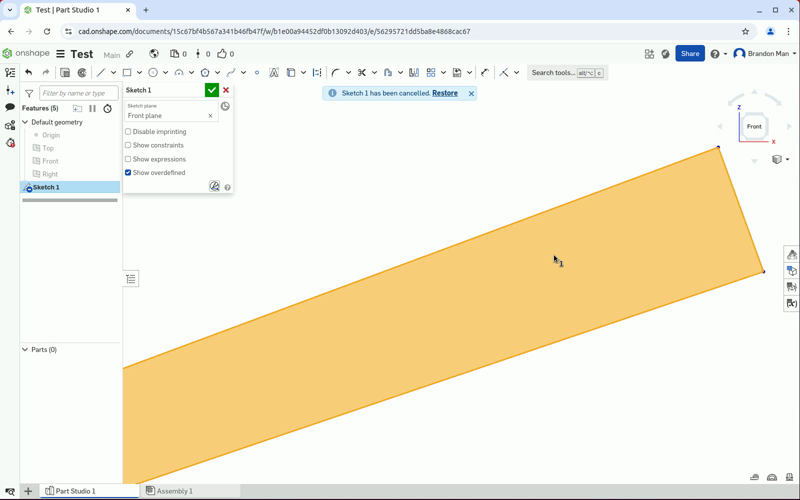
scroll(-6)
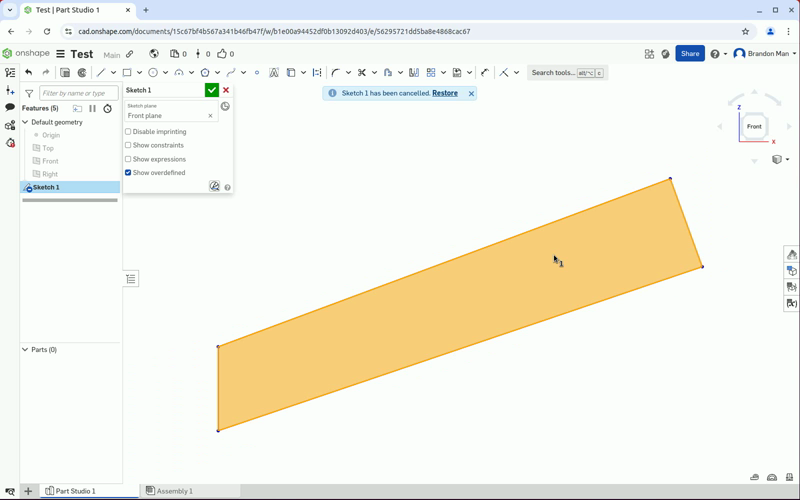
scroll(-6)
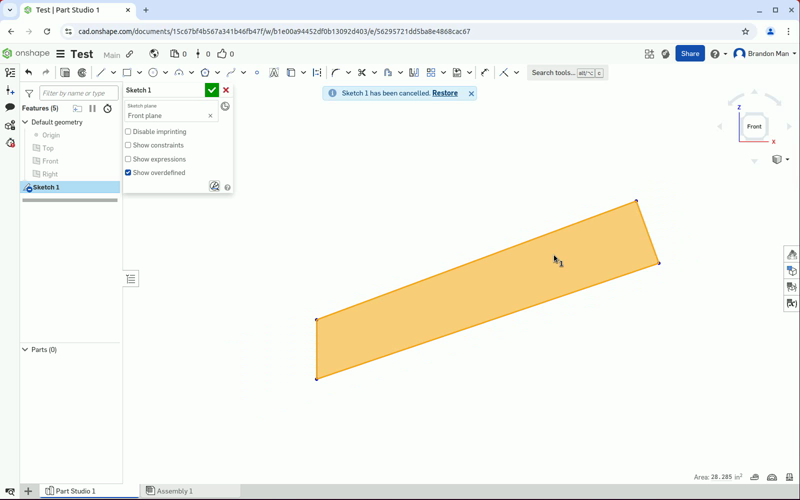
scroll(-6)
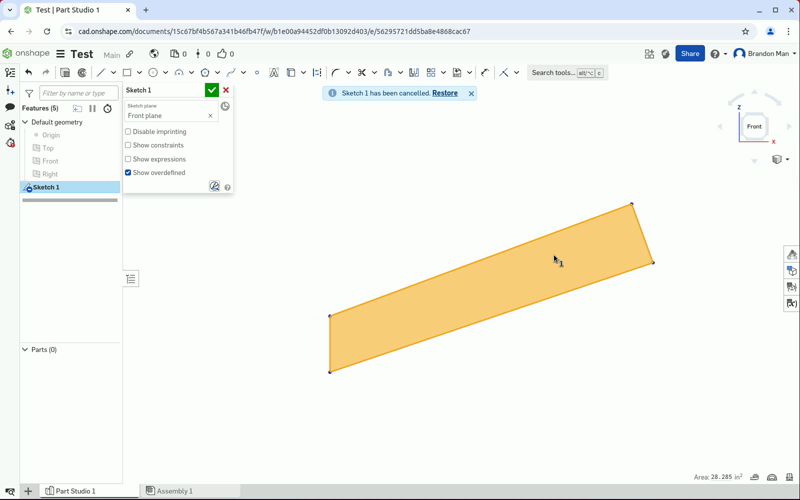
scroll(-6)
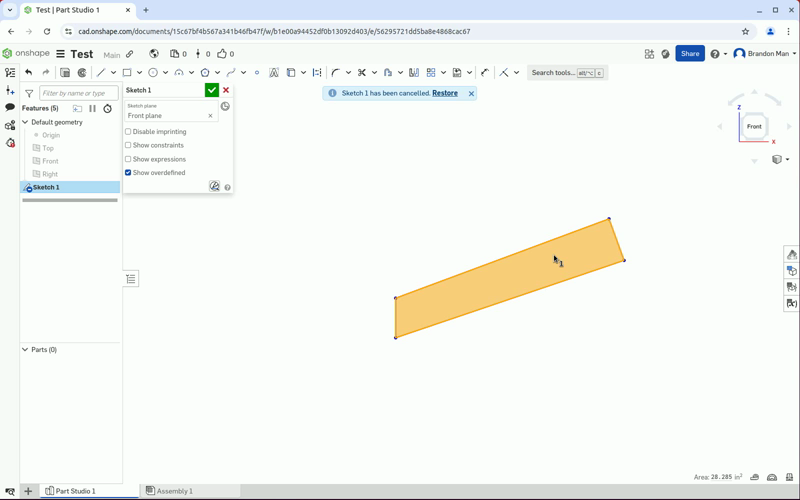
scroll(-6)
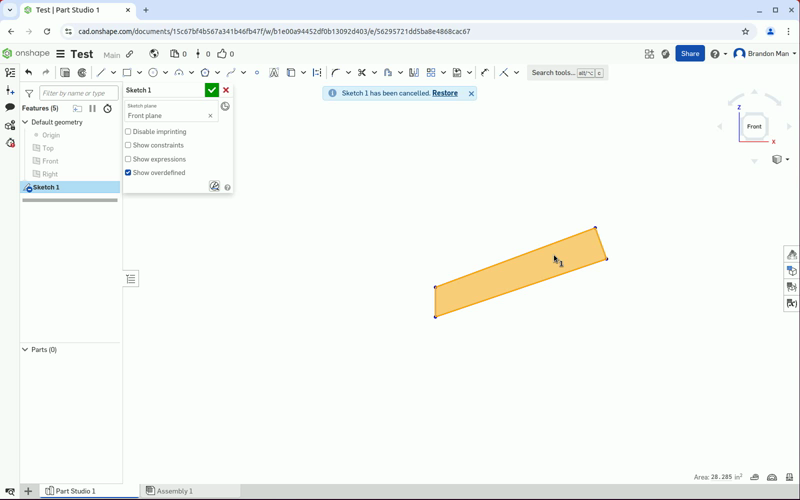
scroll(-6)
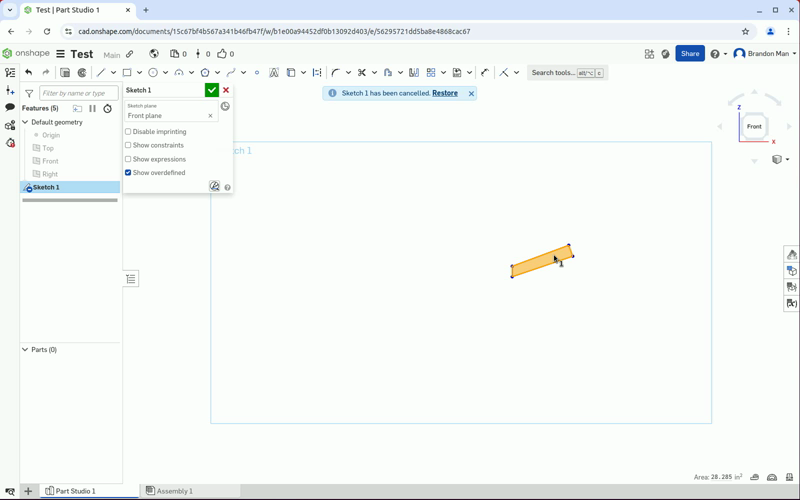
mouse_move(73, 352)
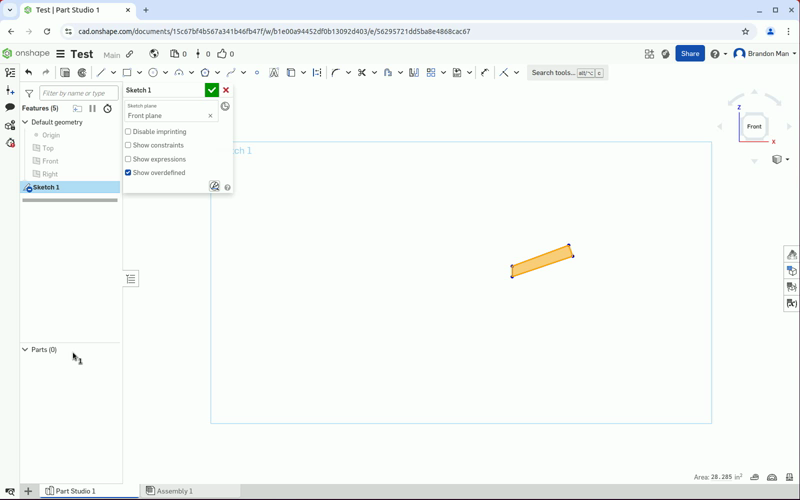
key(shift+y)
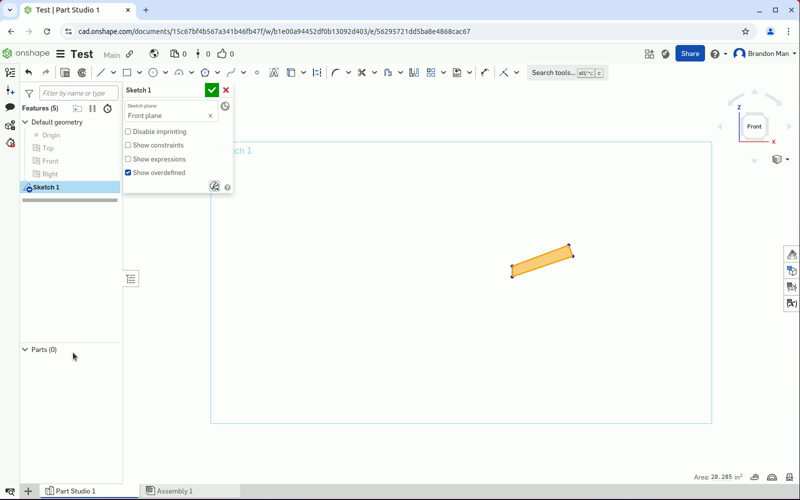
key(shift+e)
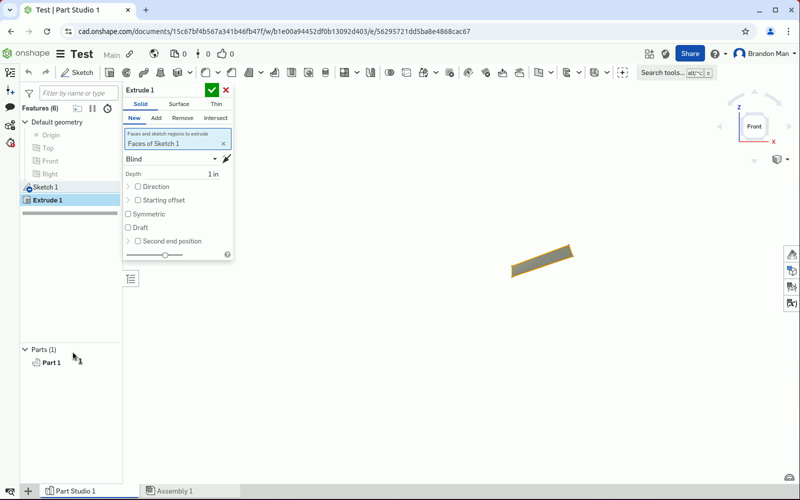
mouse_move(143, 106)
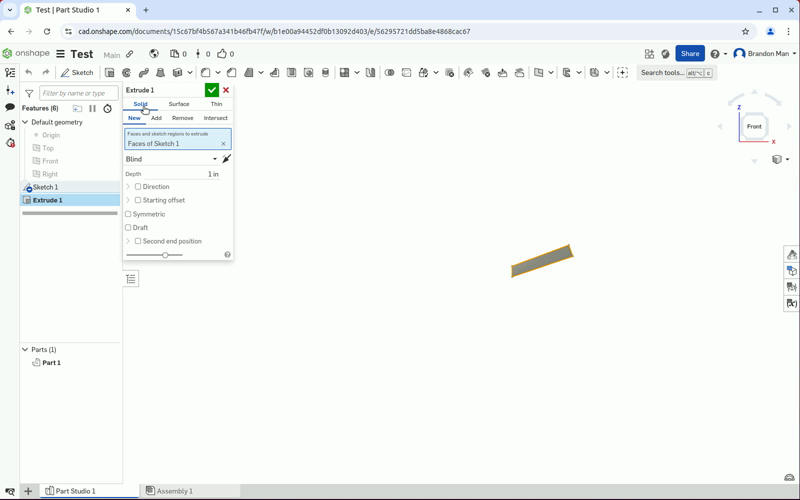
click(143, 106)
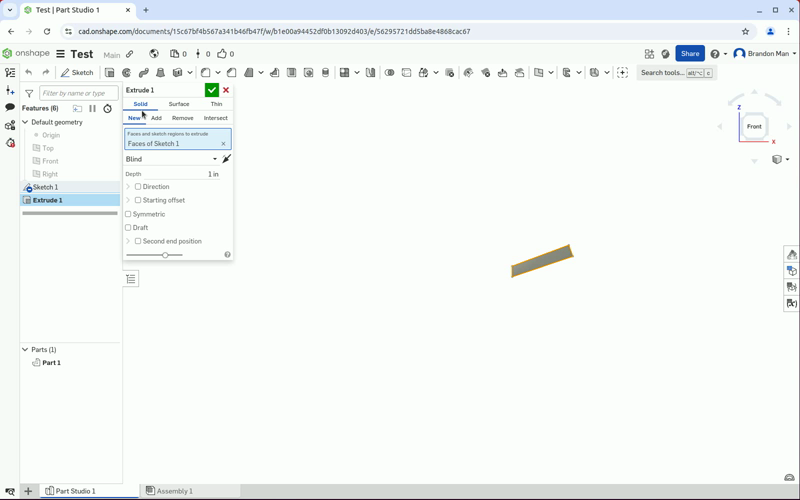
mouse_move(137, 120)
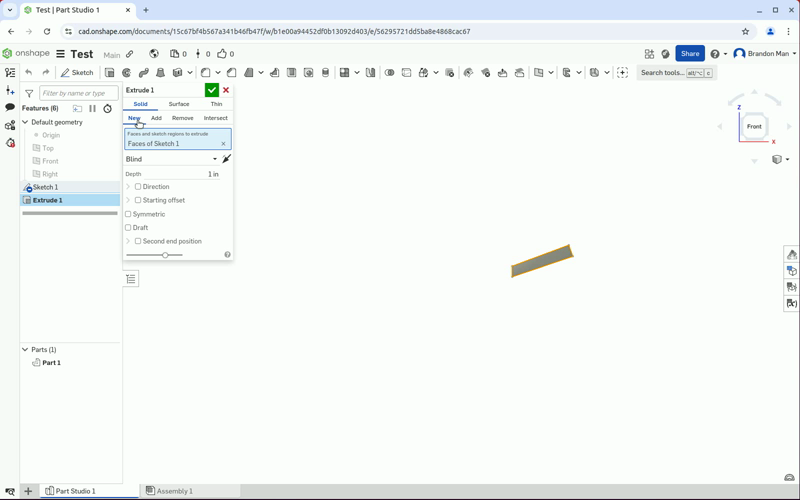
click(137, 120)
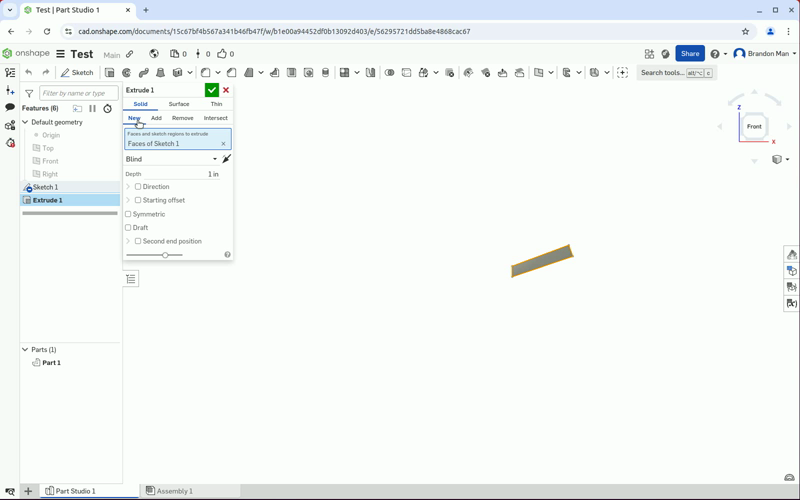
key(tab, 4)
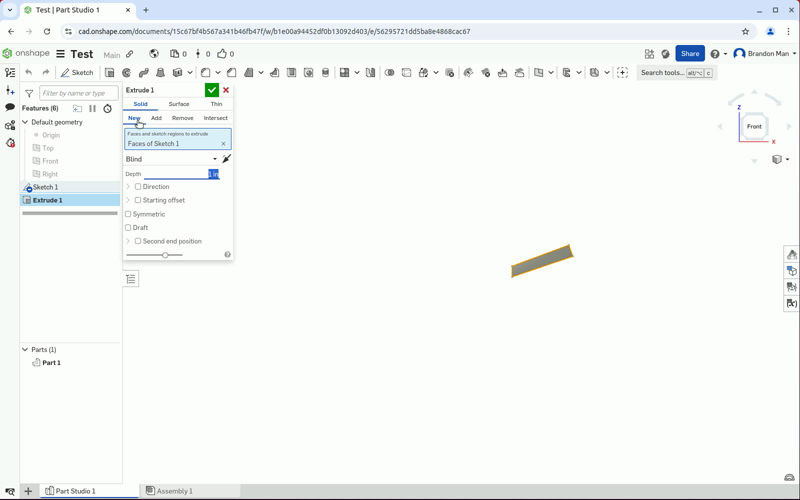
text(6.74)
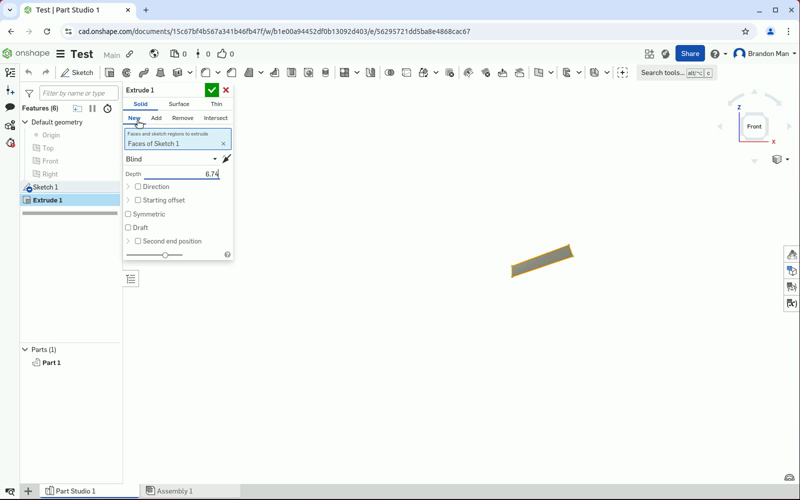
key(enter)
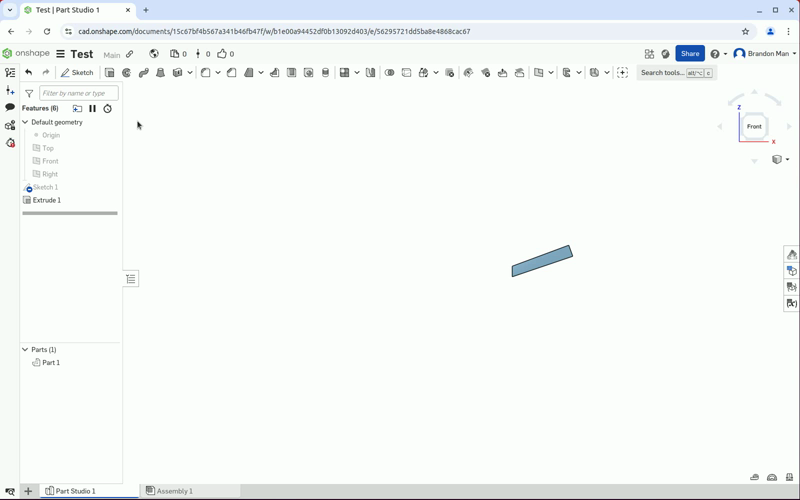
key(shift+h)
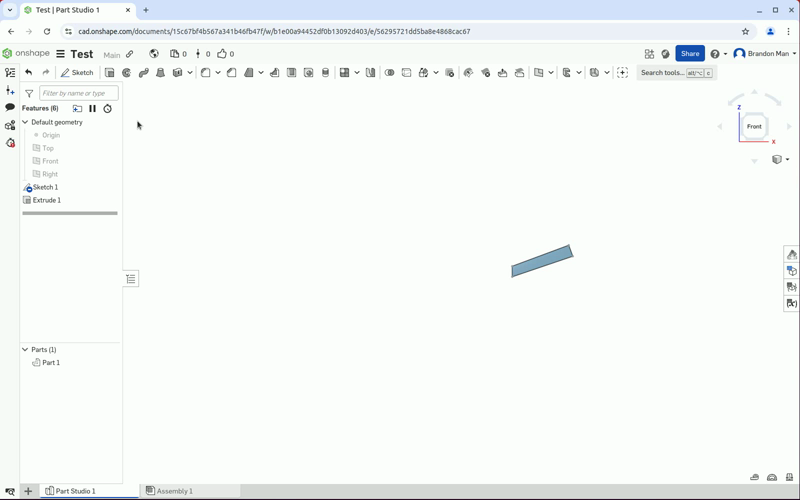
key(shift+h)
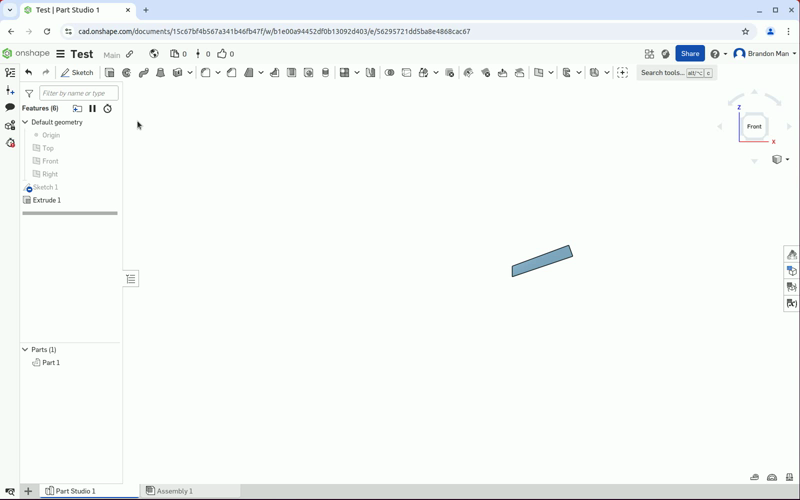
mouse_move(73, 189)
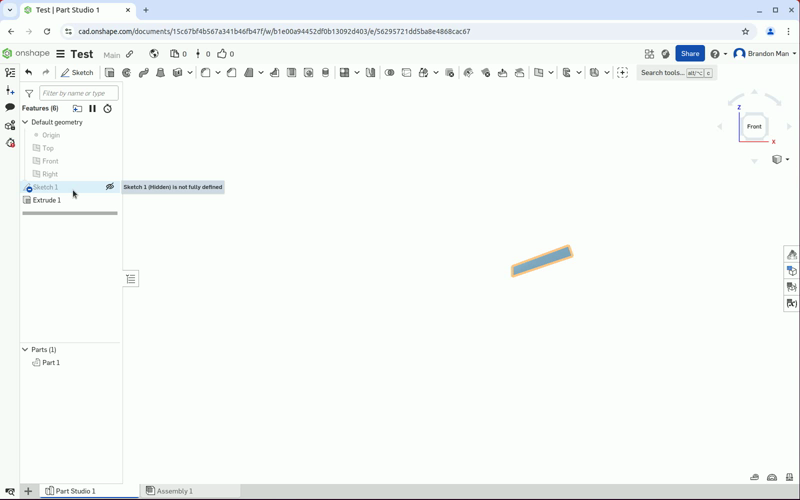
click(73, 189)
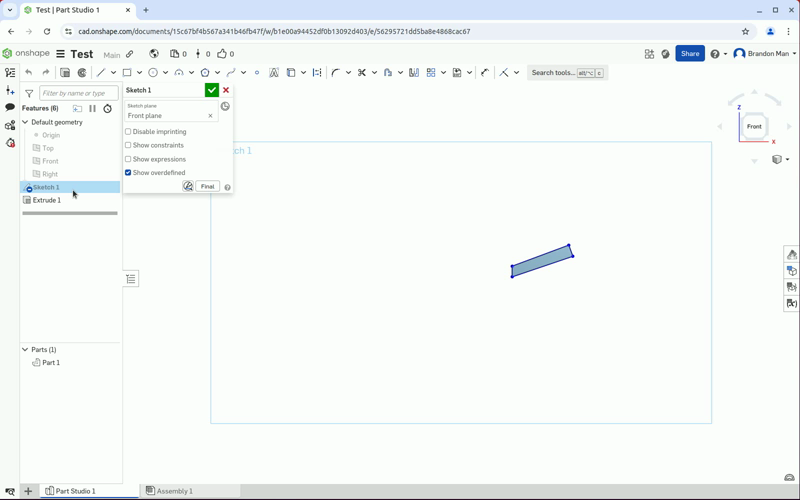
mouse_move(229, 92)
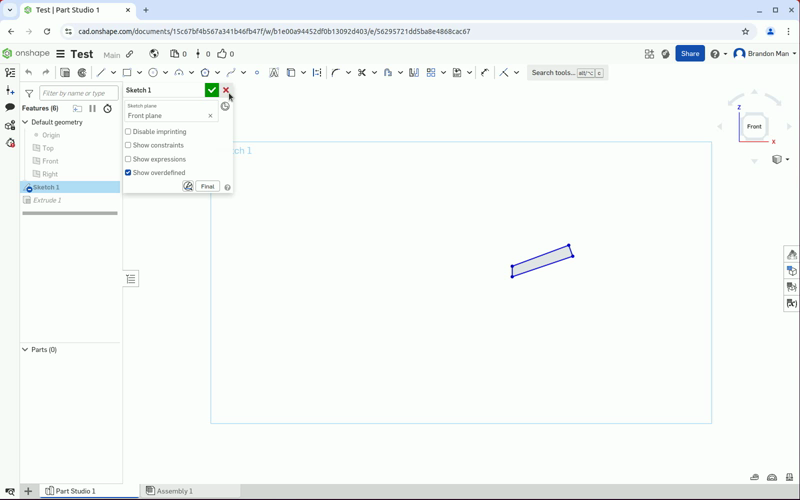
click(229, 92)
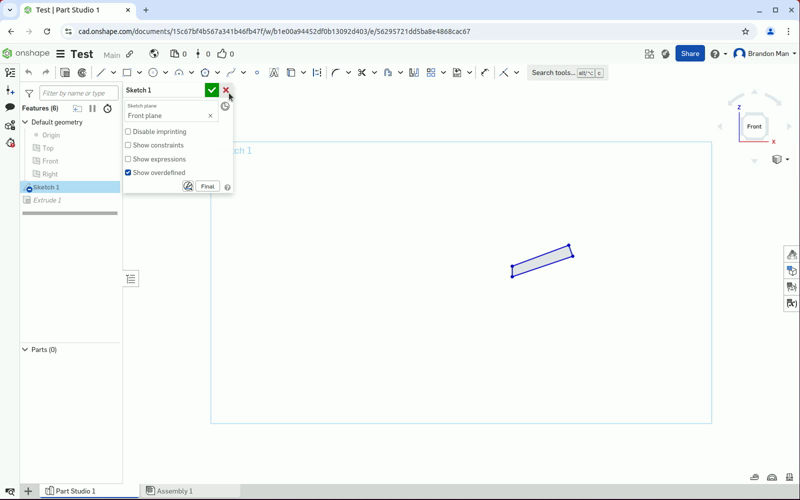
key(shift+s)
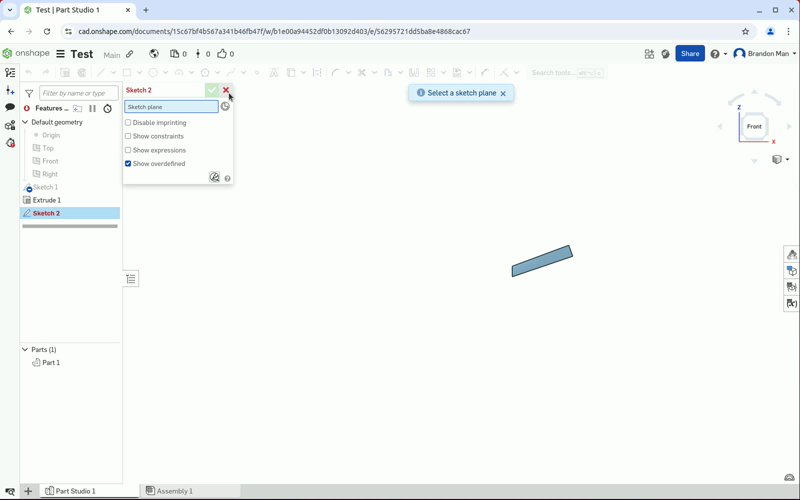
mouse_move(73, 163)
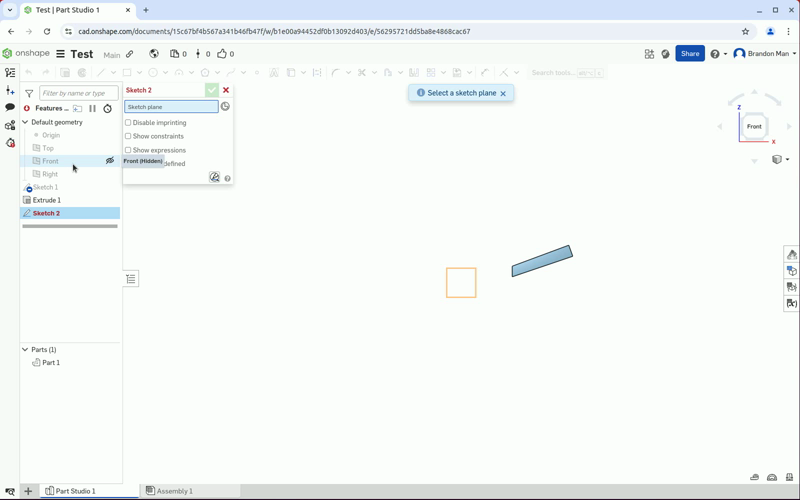
click(73, 163)
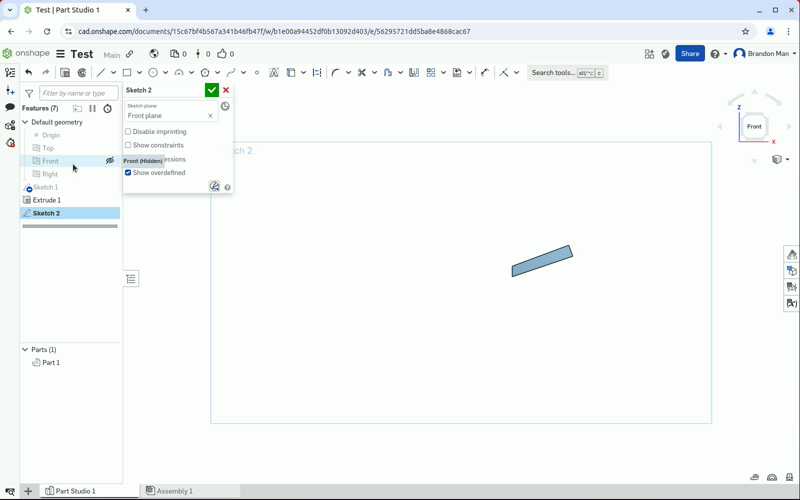
mouse_move(73, 352)
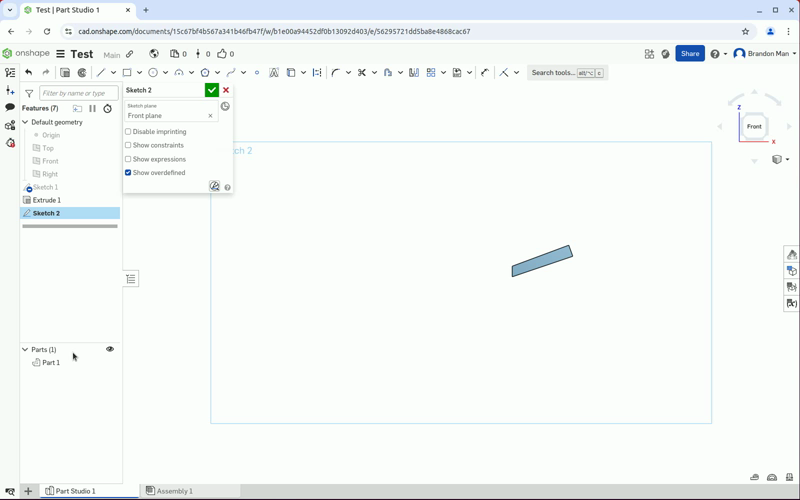
key(y)
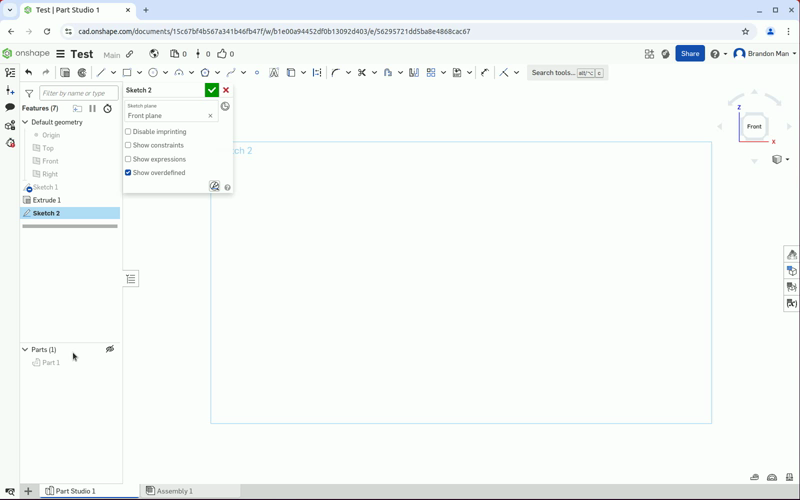
key(l)
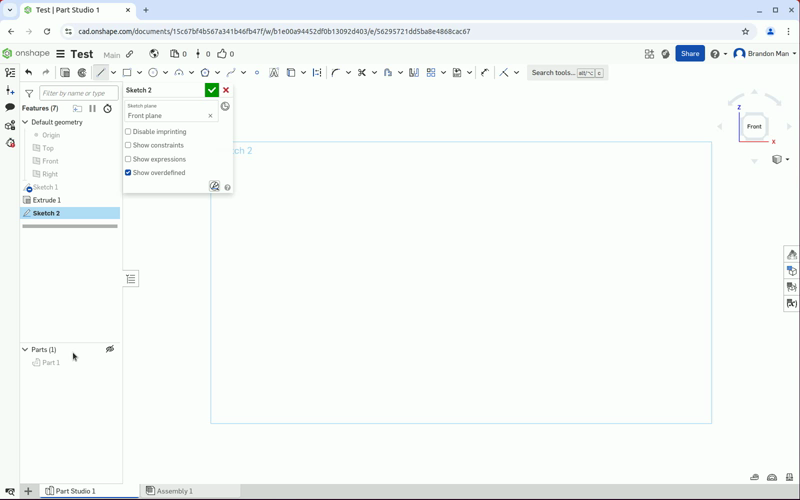
key_down(shift)
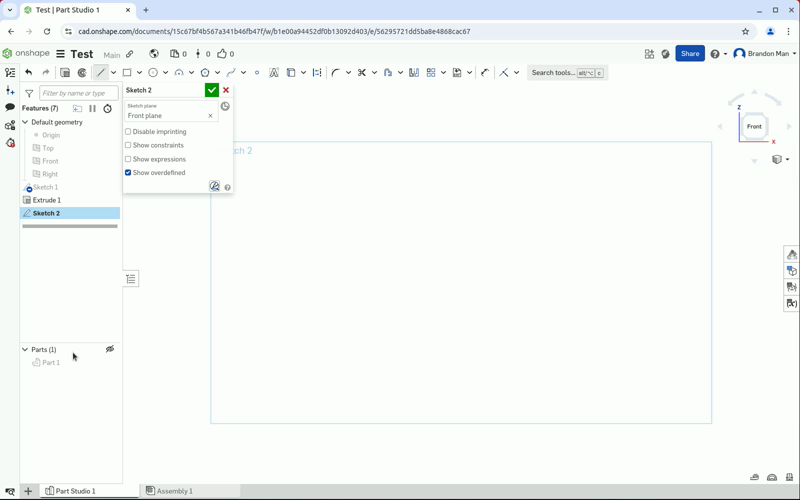
mouse_move(491, 298)
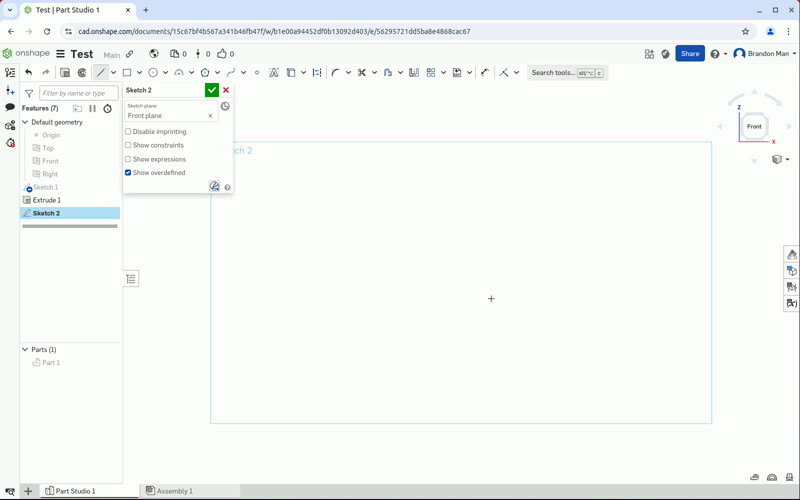
click(491, 298)
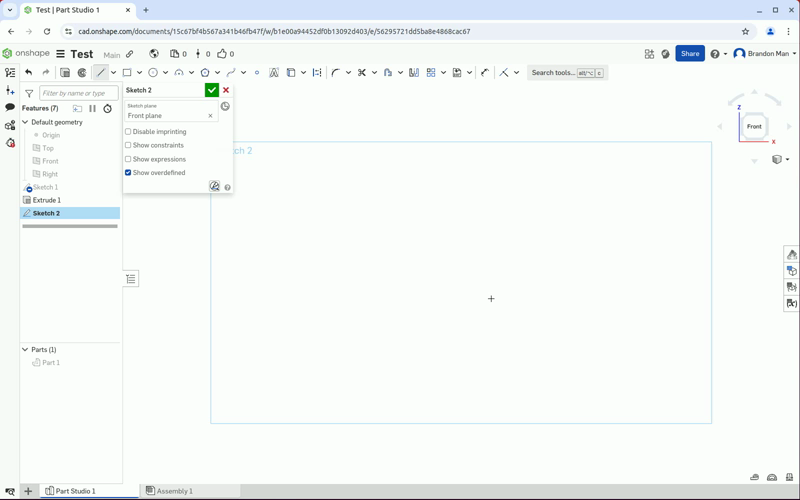
key_up(shift)
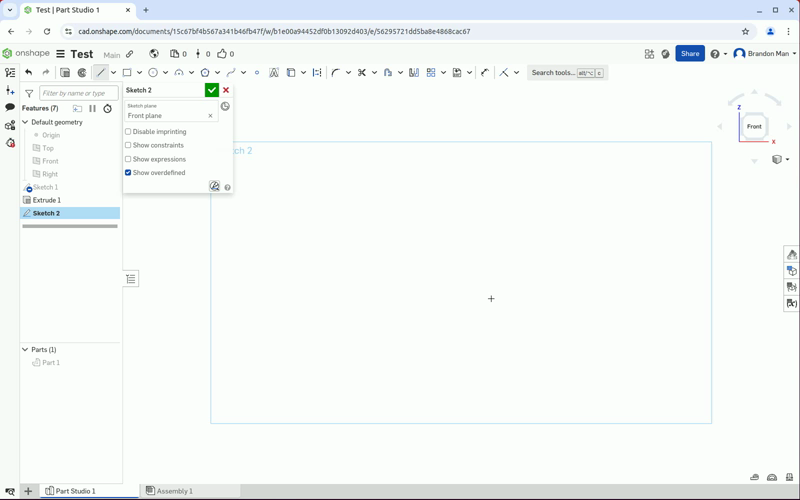
key_down(shift)
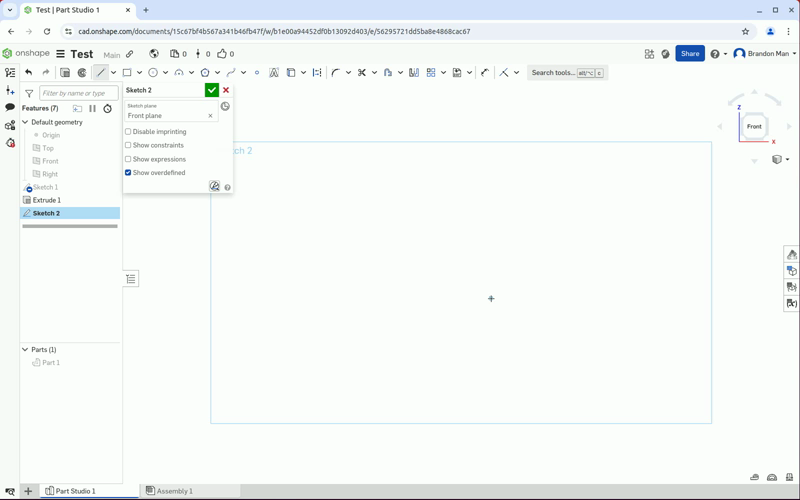
mouse_move(521, 298)
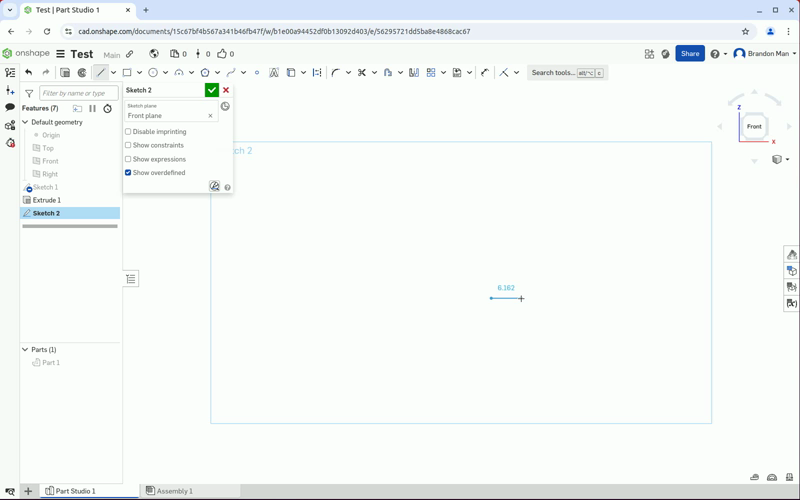
mouse_move(514, 298)
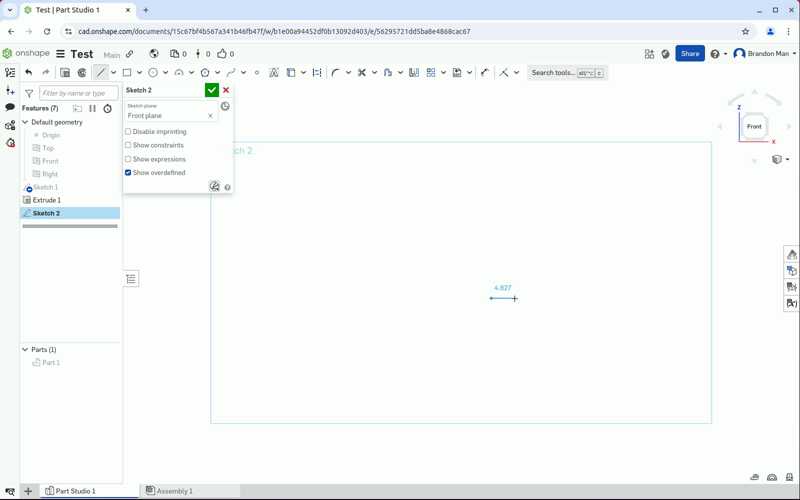
click(514, 298)
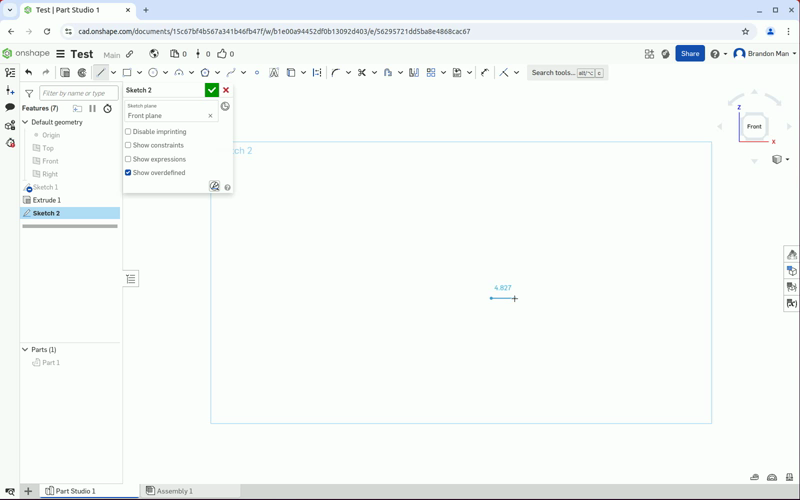
key_up(shift)
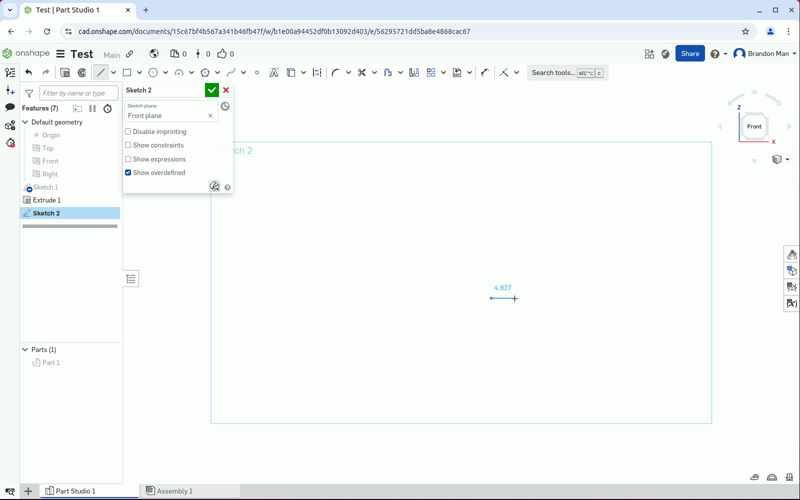
key_down(shift)
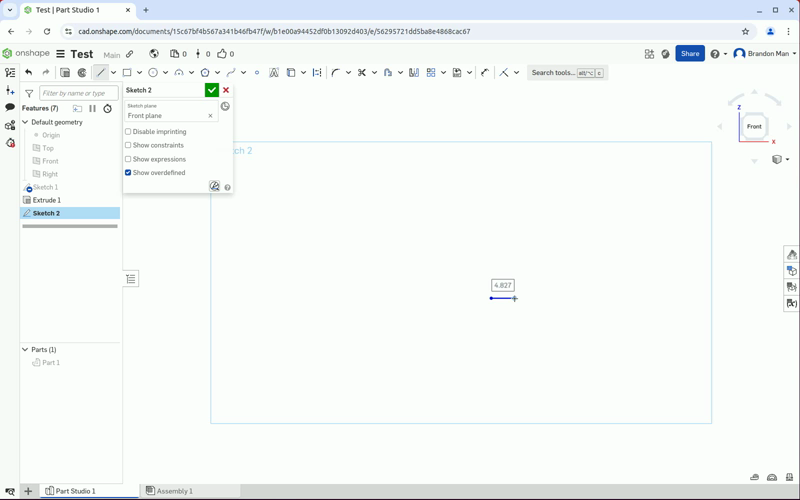
mouse_move(544, 298)
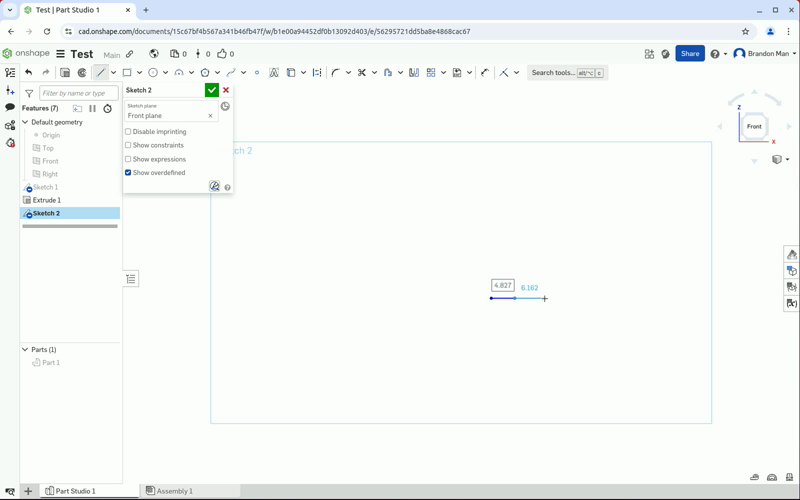
mouse_move(514, 275)
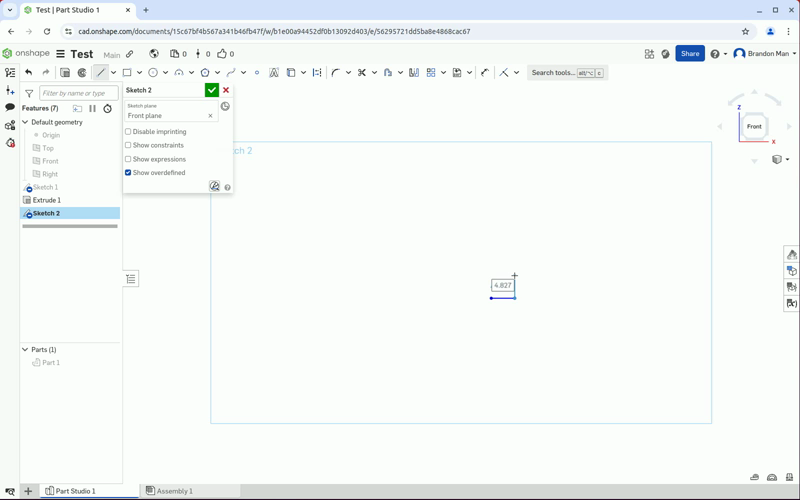
click(514, 275)
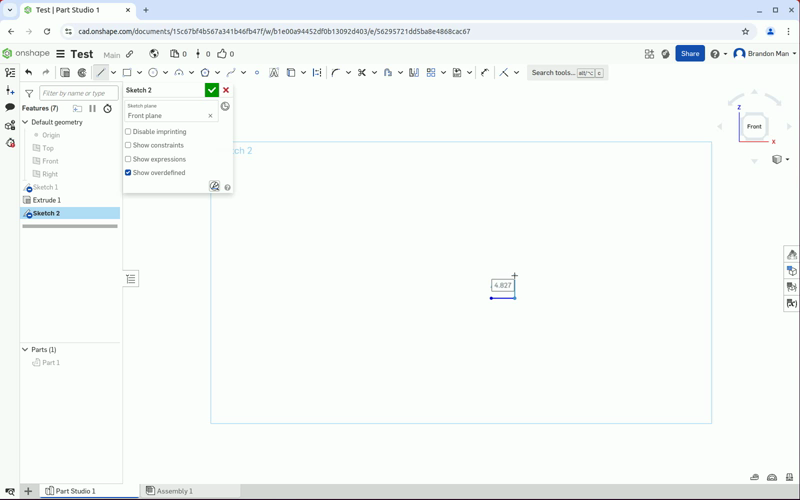
key_up(shift)
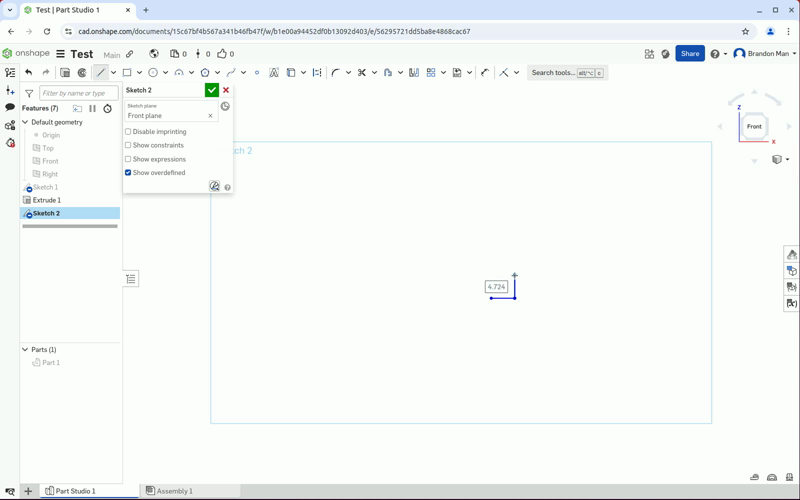
key_down(shift)
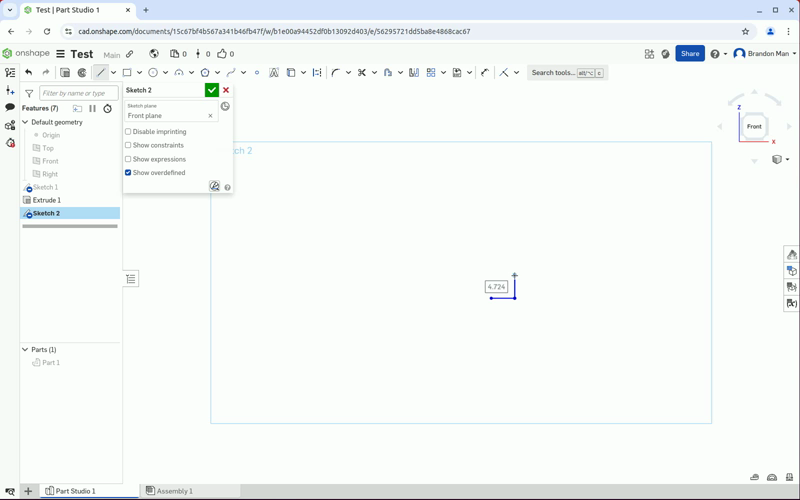
mouse_move(544, 275)
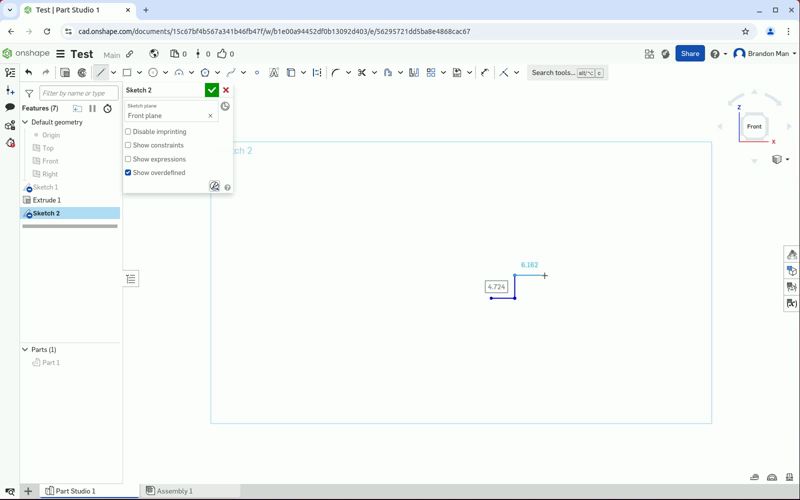
mouse_move(491, 275)
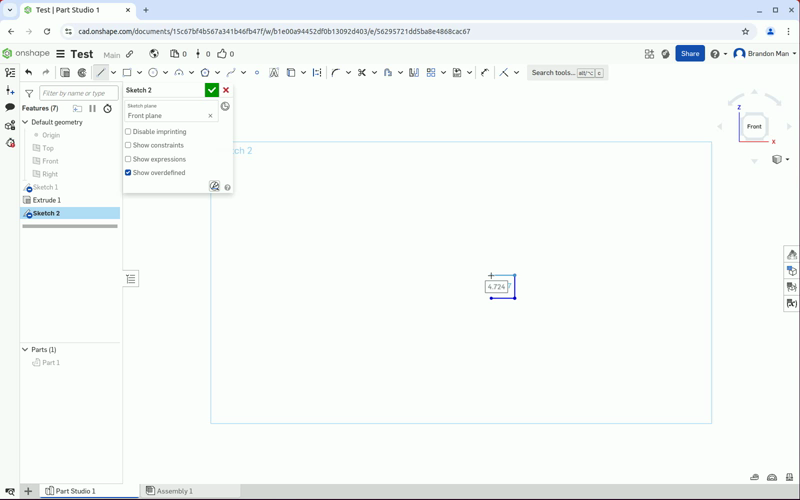
click(491, 275)
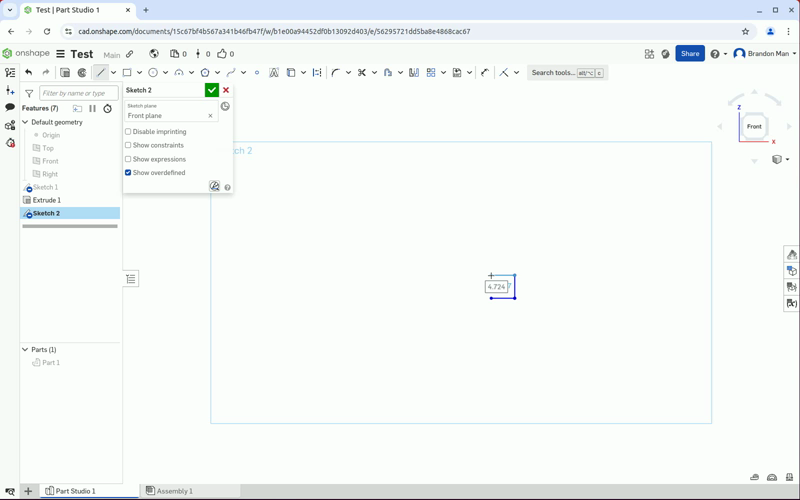
key_up(shift)
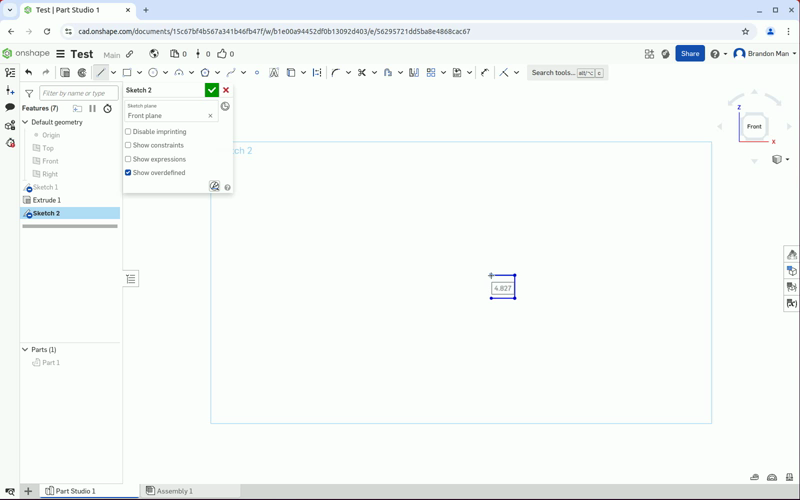
mouse_move(521, 275)
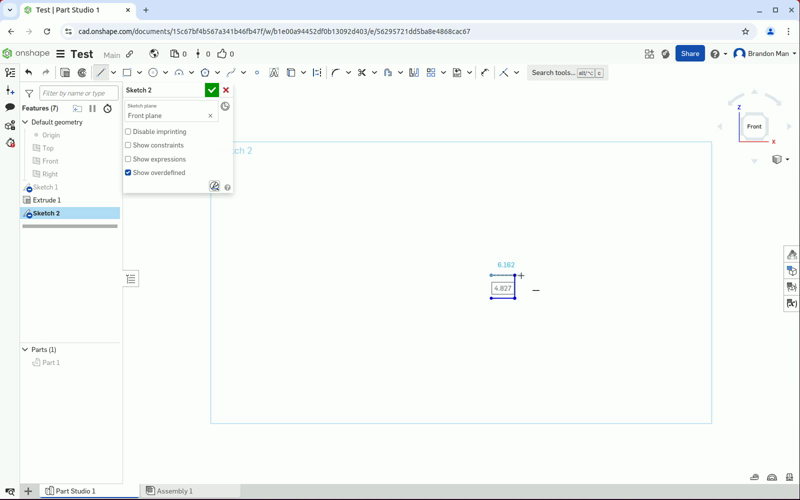
key_down(shift)
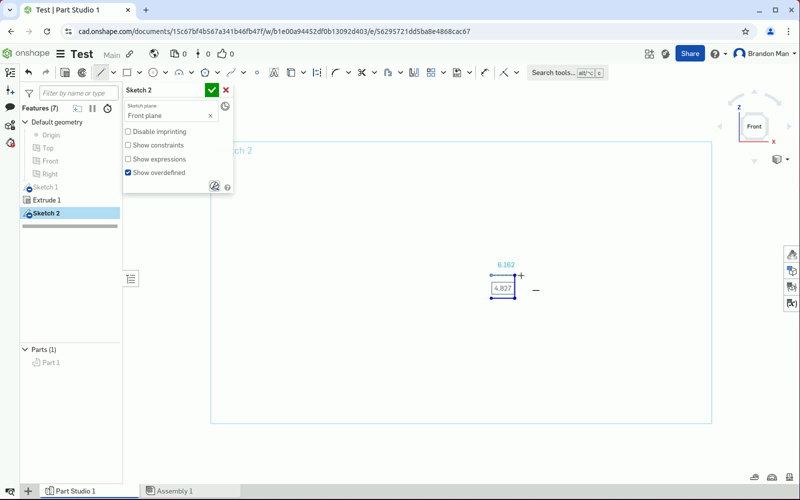
mouse_move(491, 298)
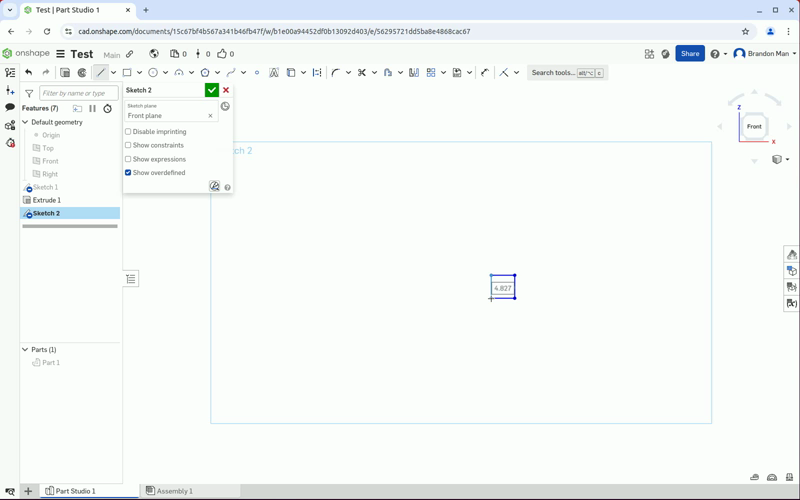
key_up(shift)
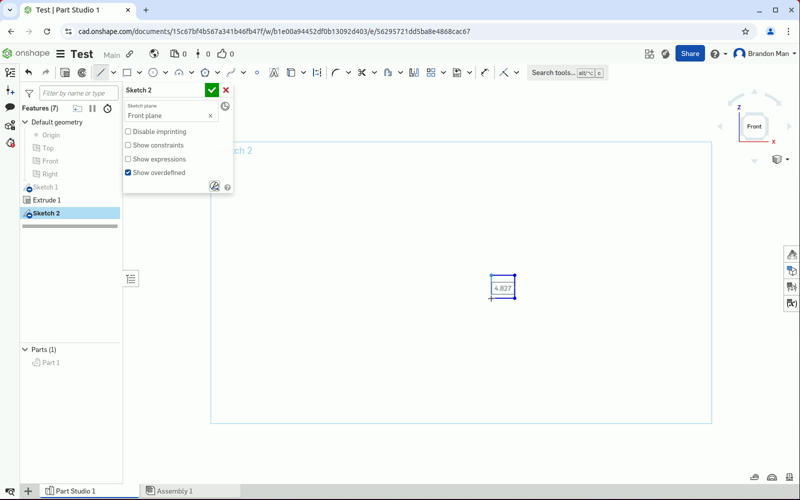
click(491, 298)
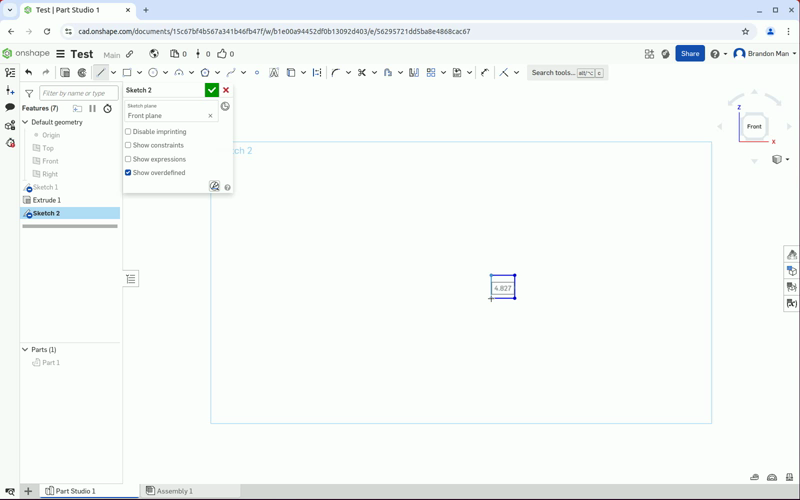
key(esc)
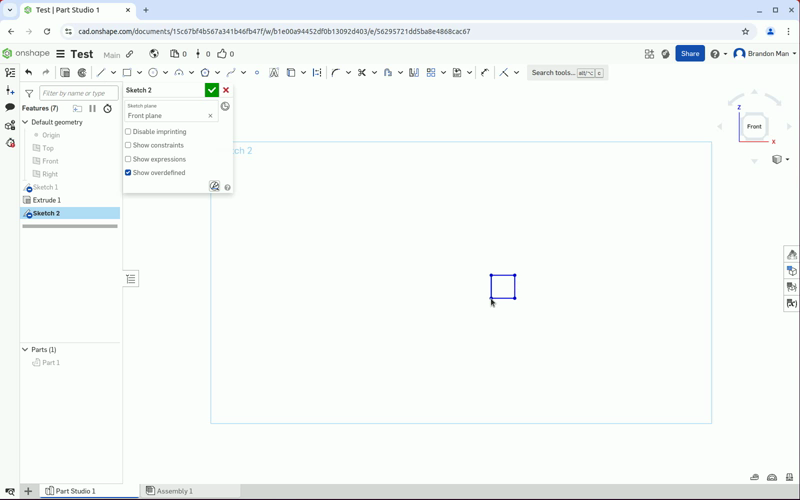
mouse_move(504, 297)
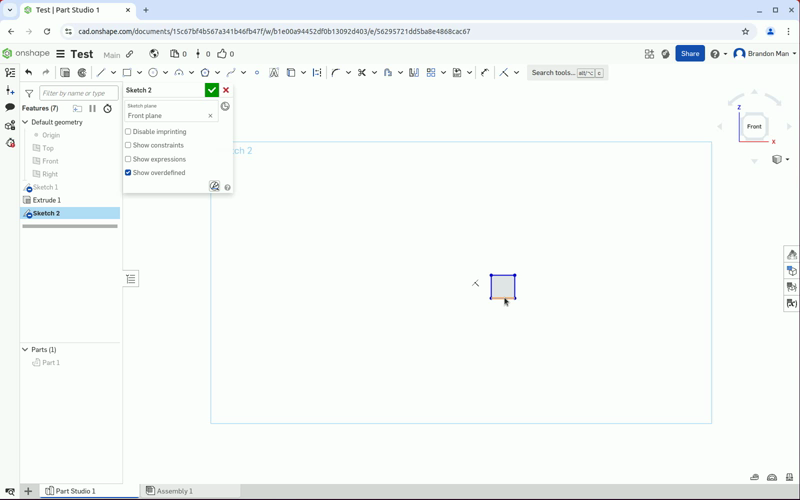
scroll(6)
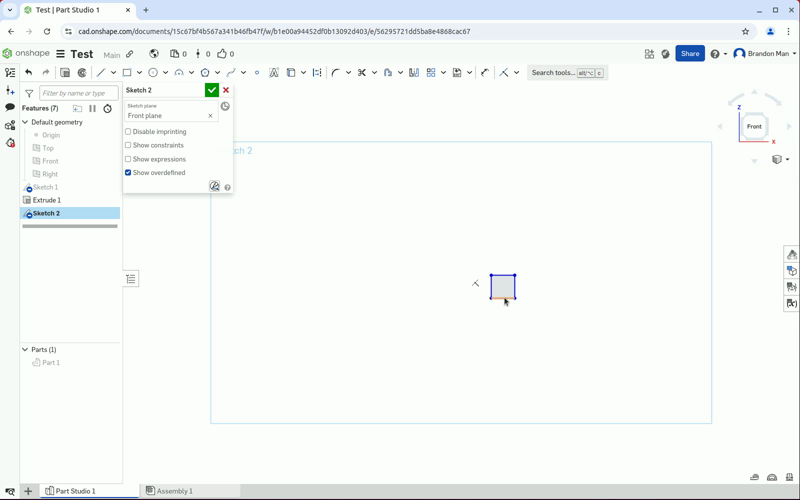
scroll(6)
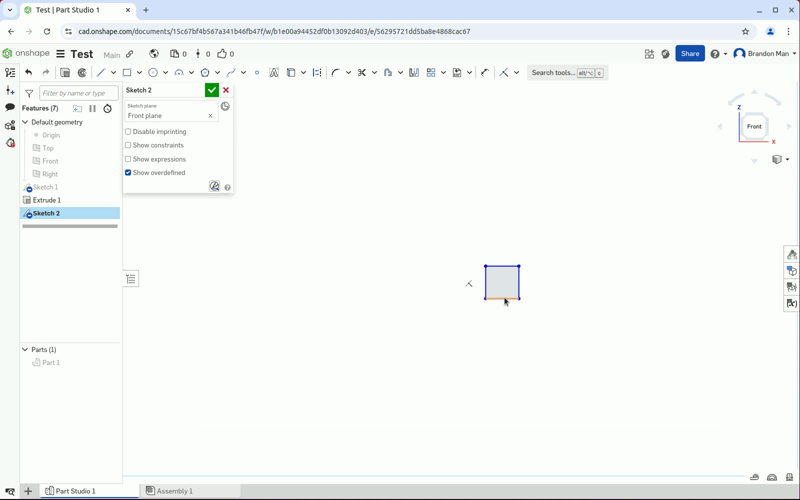
scroll(6)
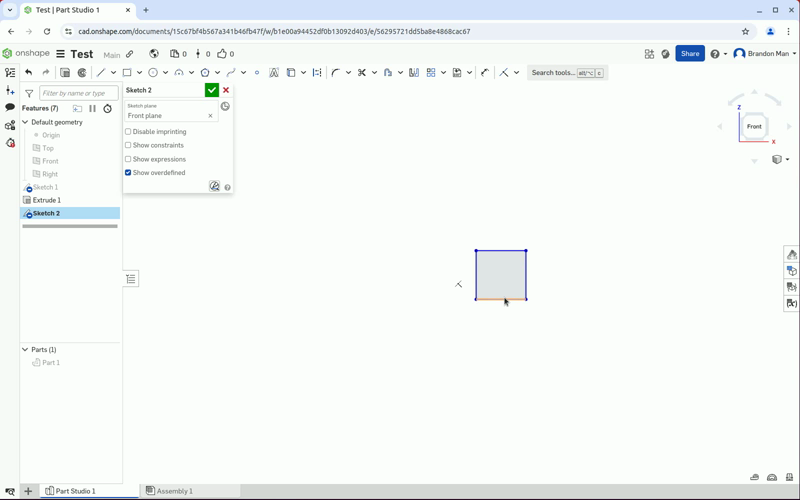
scroll(6)
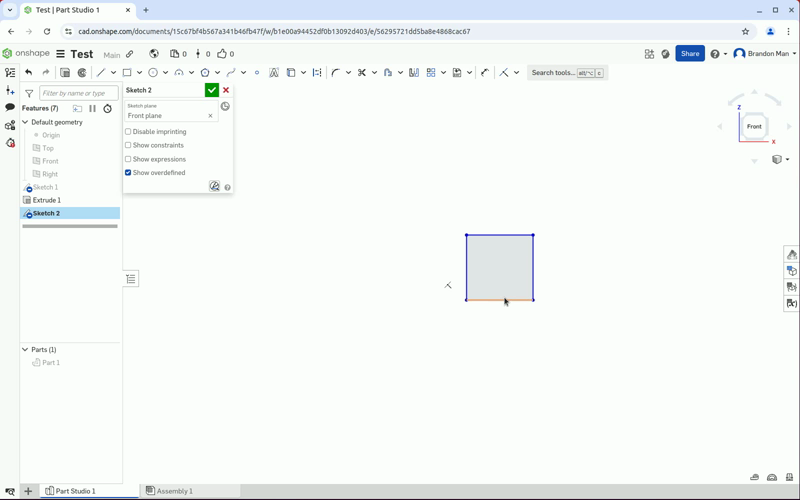
scroll(6)
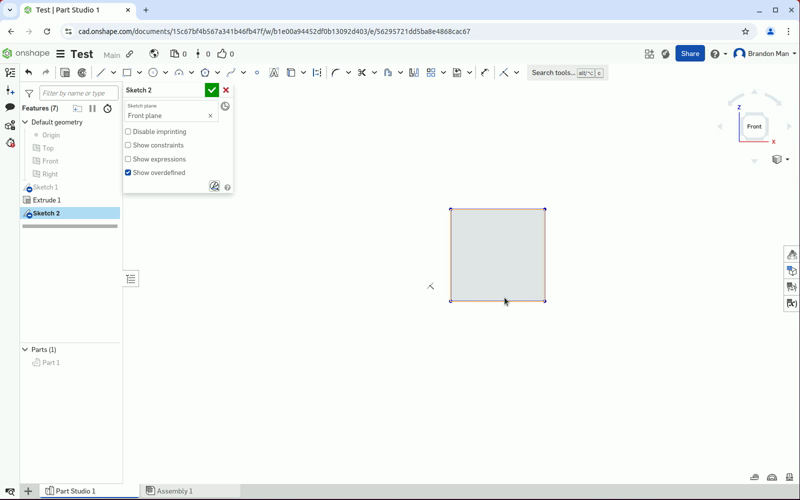
scroll(6)
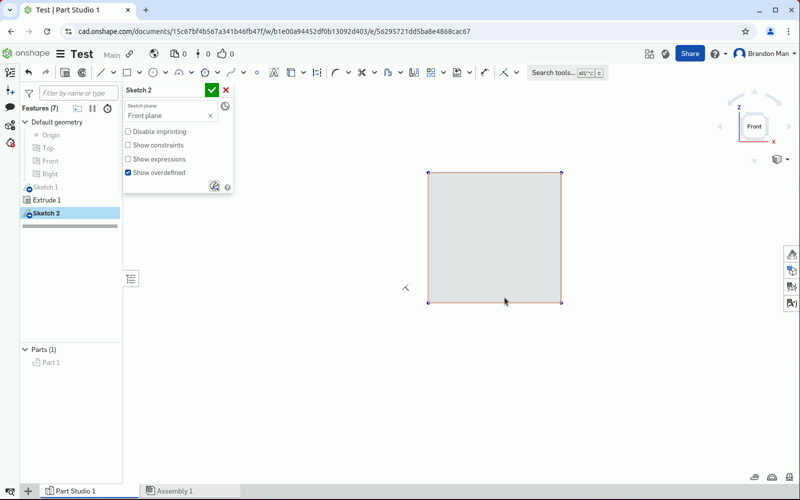
scroll(6)
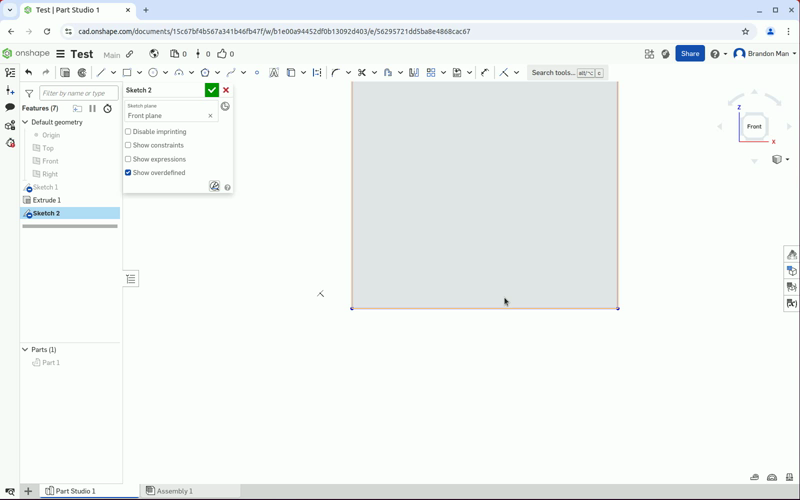
click(504, 297)
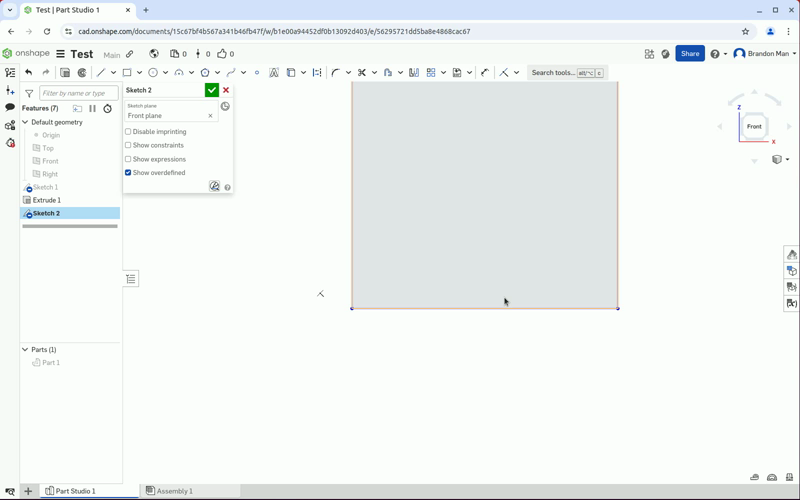
scroll(-6)
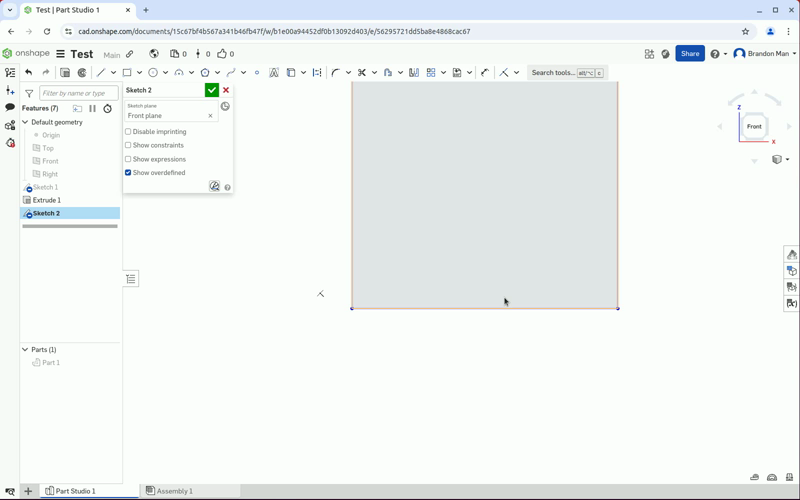
scroll(-6)
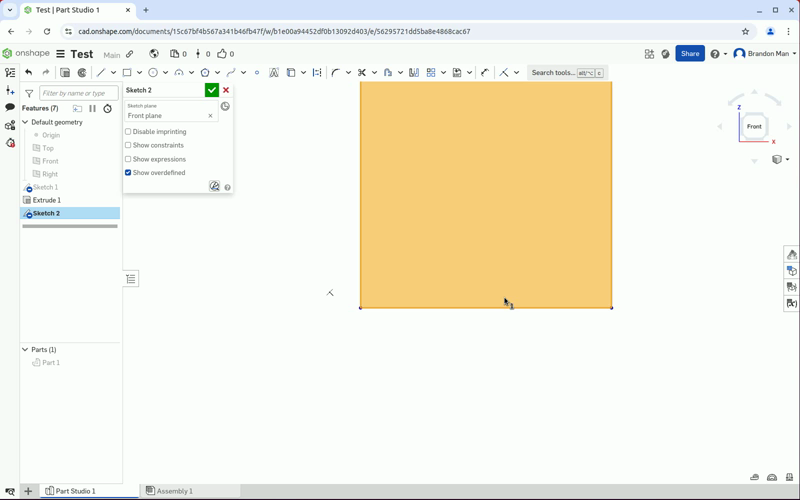
scroll(-6)
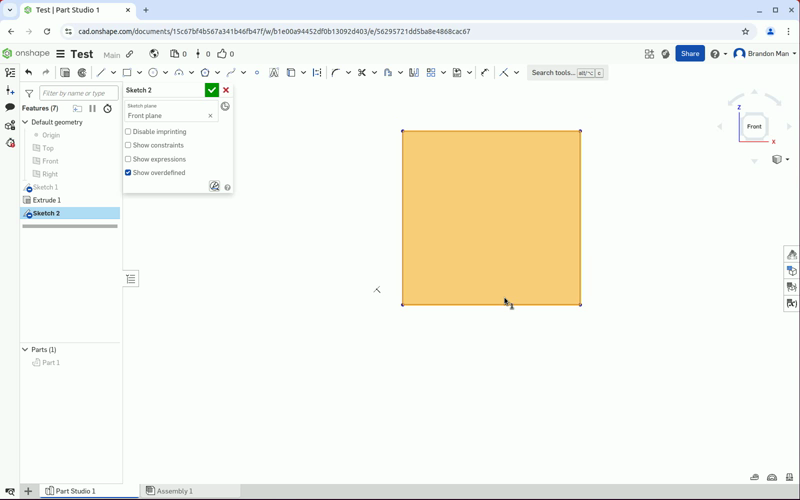
scroll(-6)
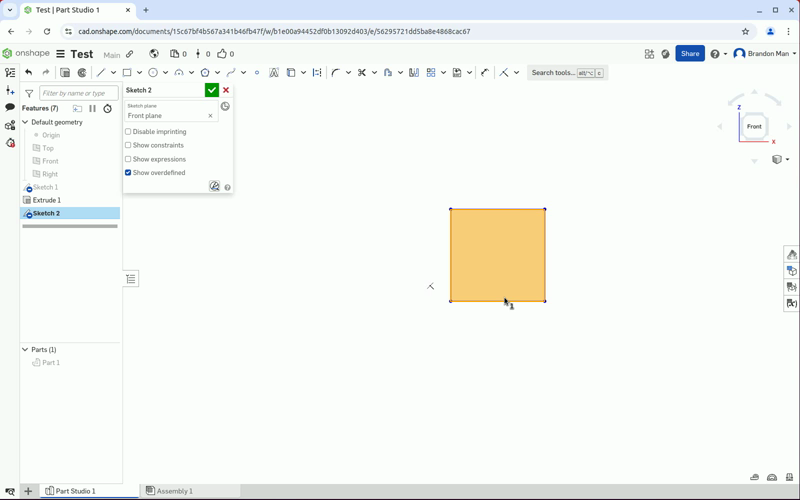
scroll(-6)
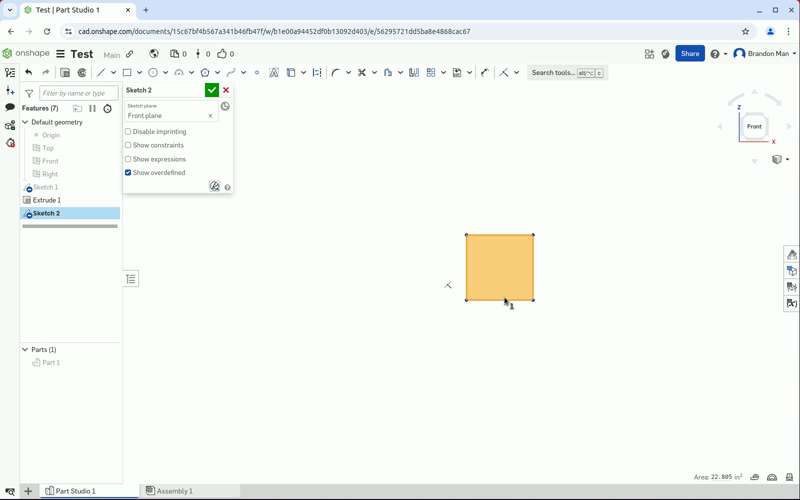
scroll(-6)
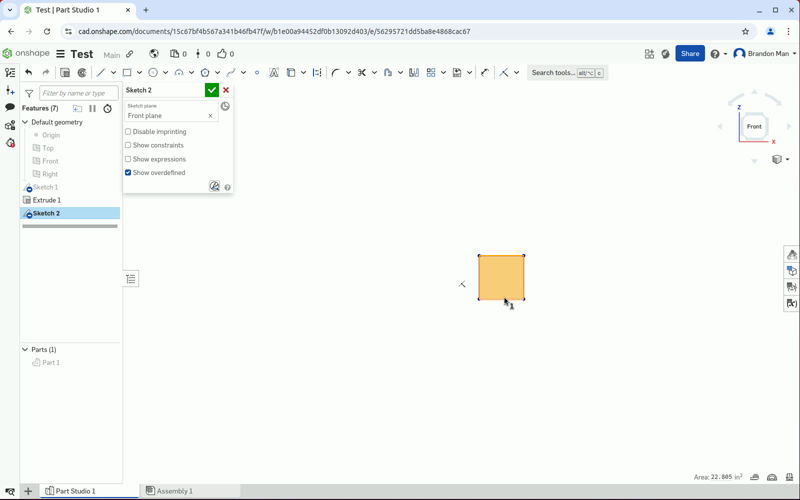
scroll(-6)
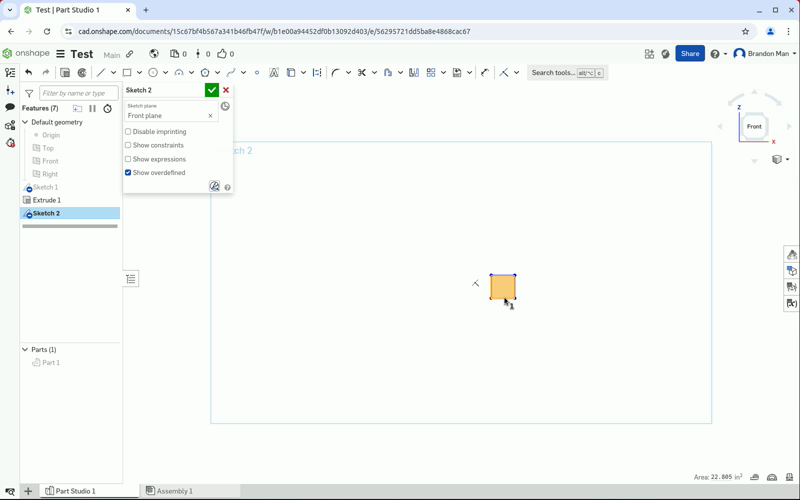
mouse_move(73, 352)
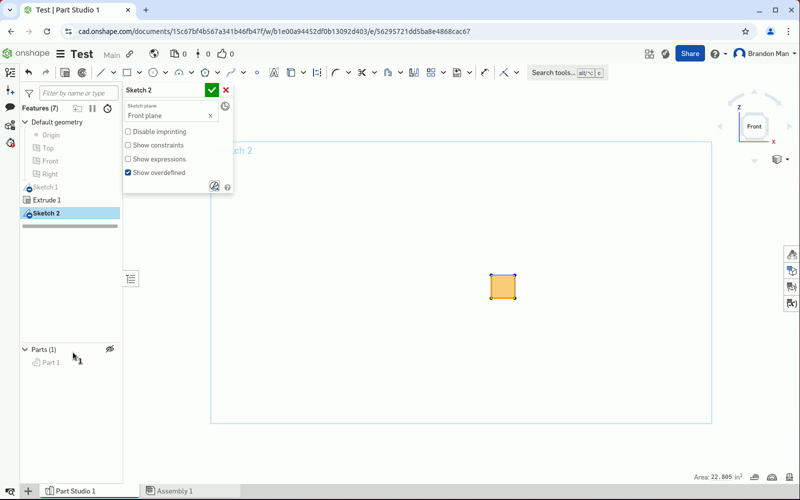
key(shift+y)
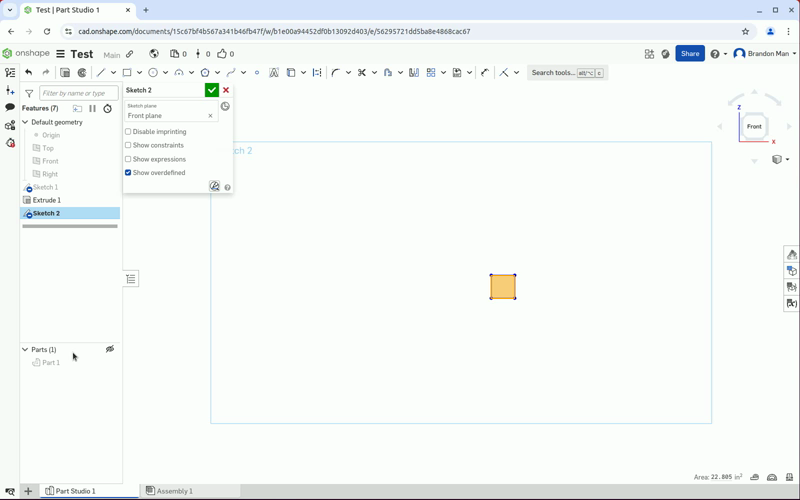
key(shift+e)
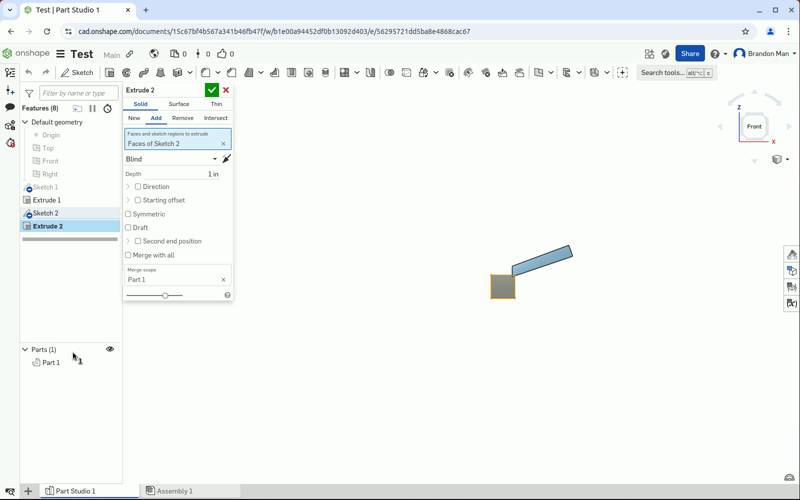
mouse_move(143, 106)
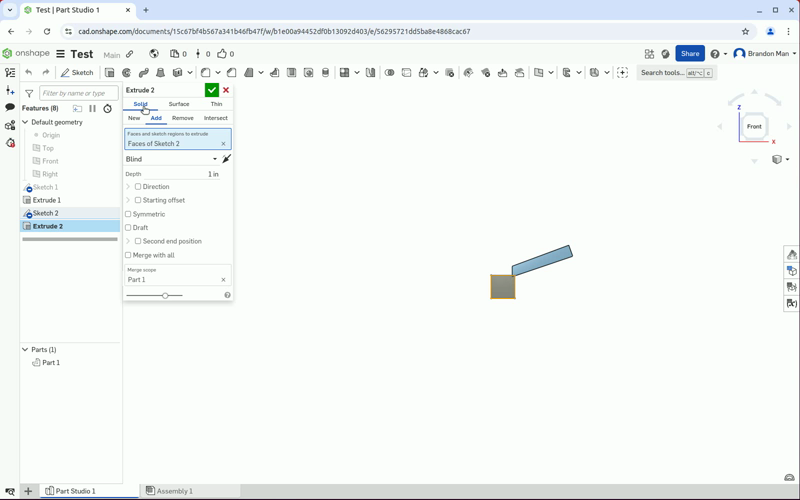
click(143, 106)
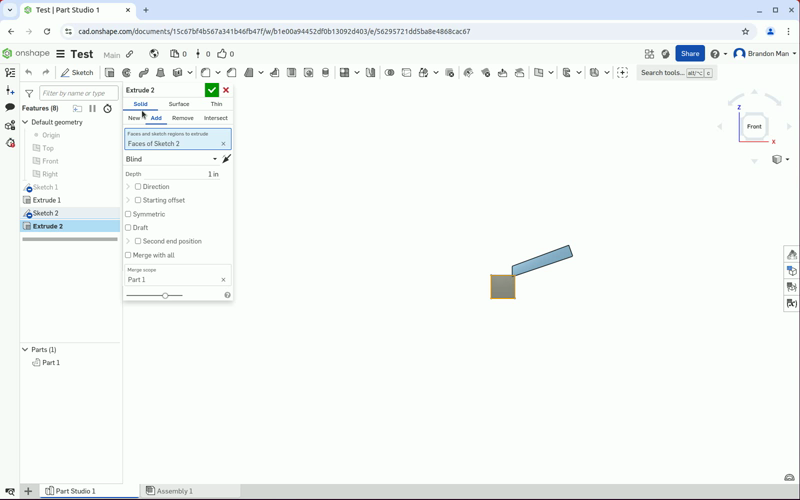
mouse_move(137, 120)
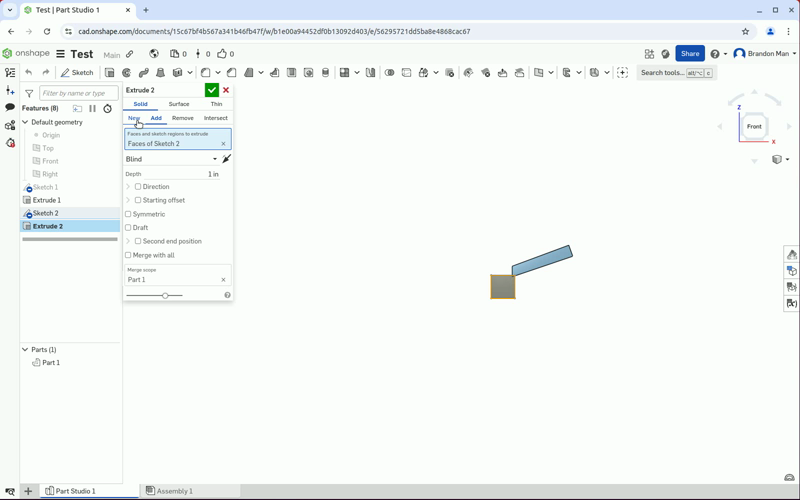
click(137, 120)
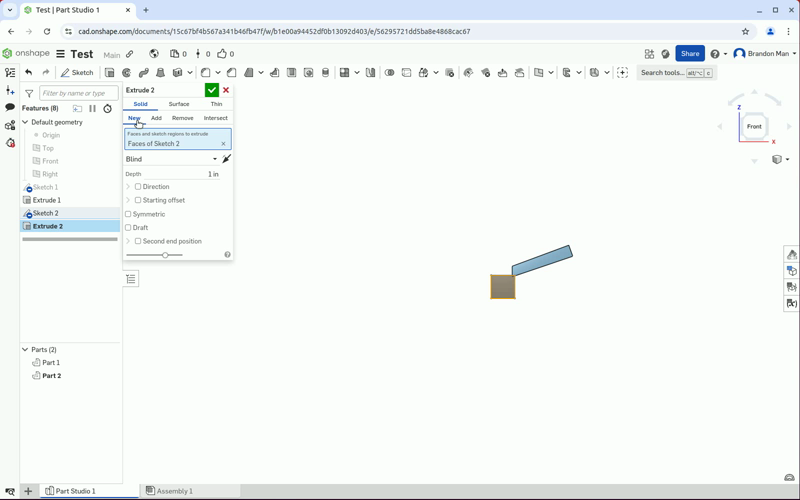
key(tab, 4)
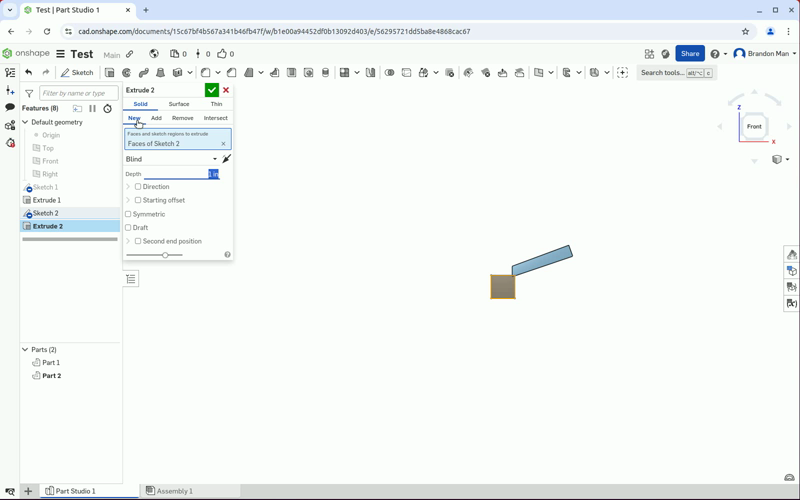
text(6.74)
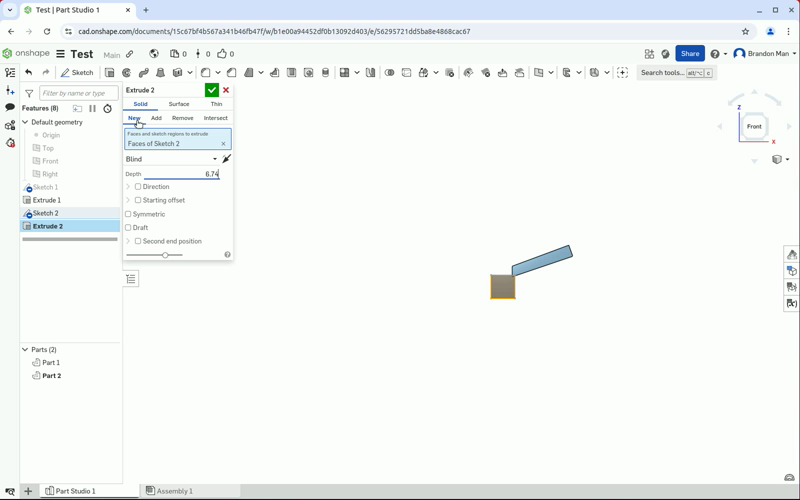
key(enter)
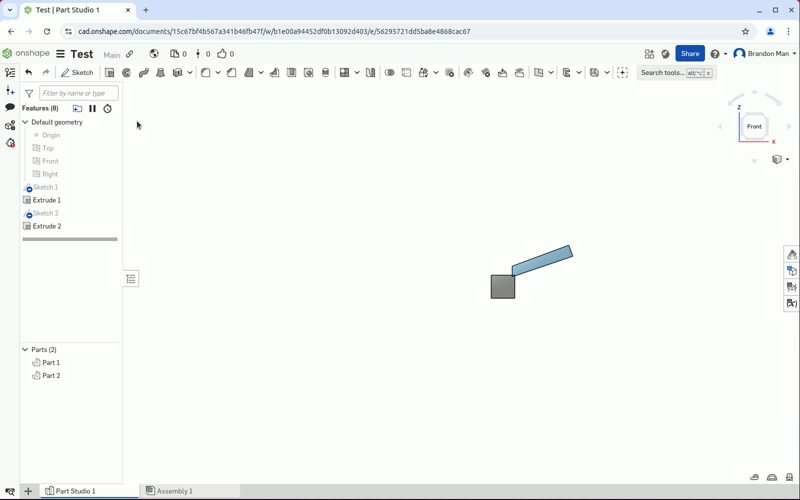
key(shift+h)
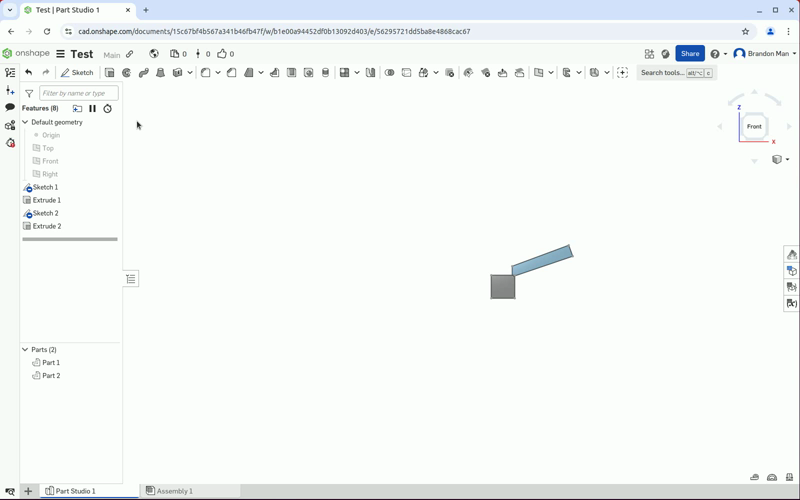
key(shift+h)
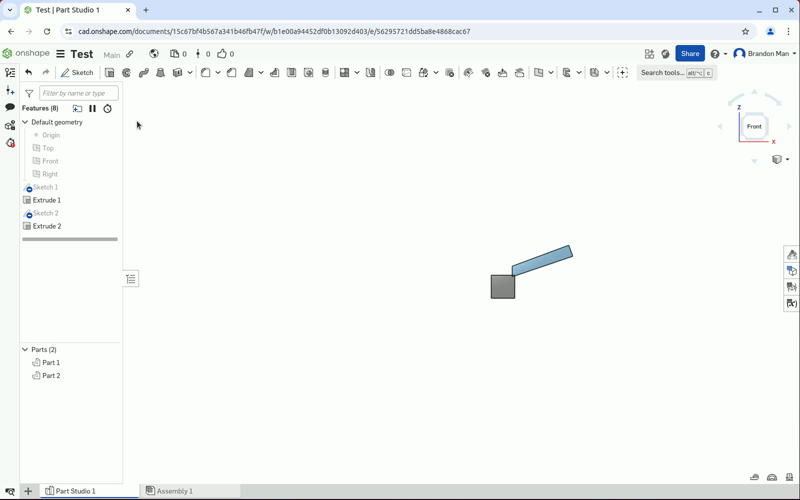
mouse_move(73, 189)
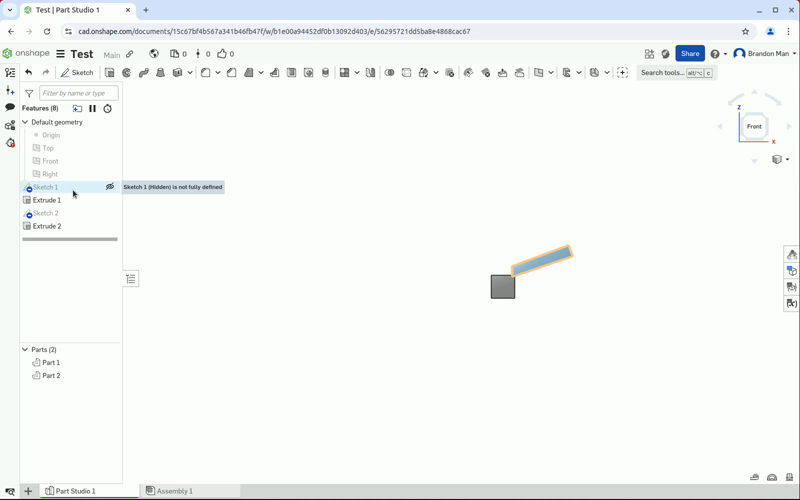
click(73, 189)
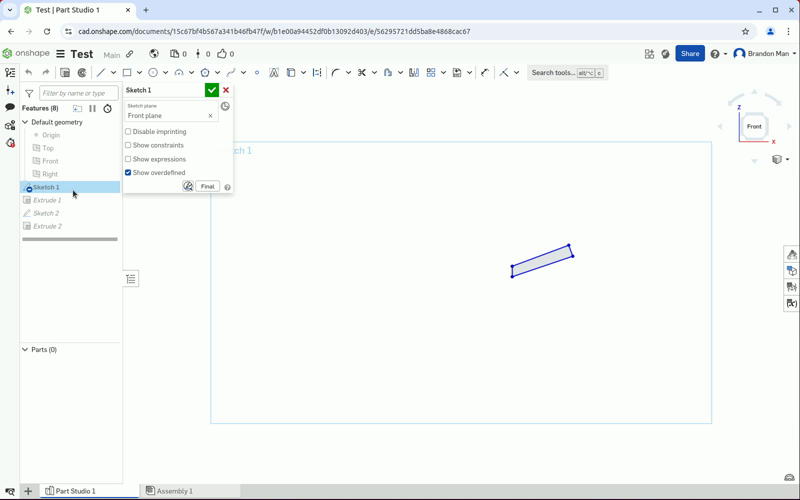
mouse_move(229, 92)
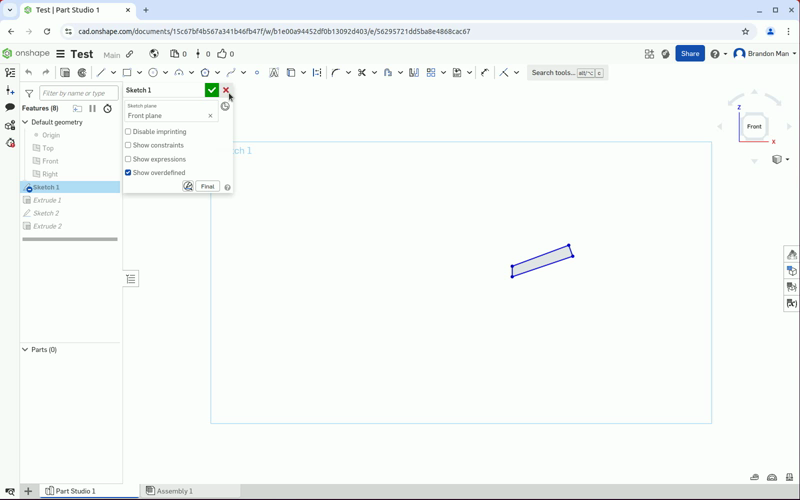
click(229, 92)
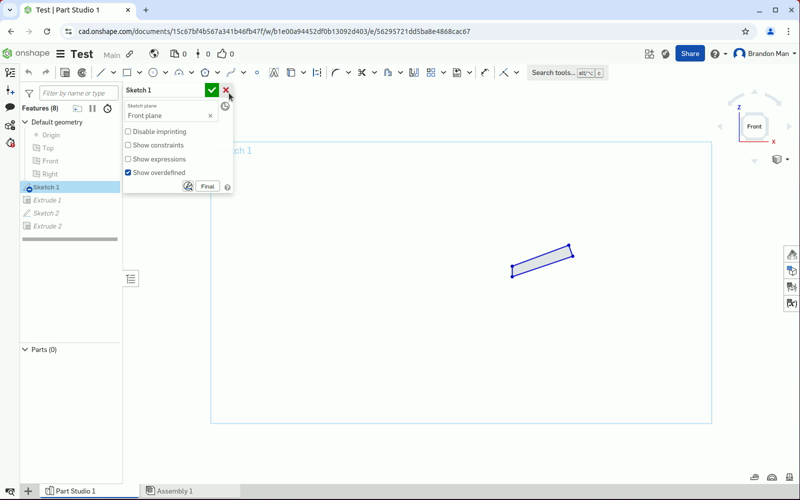
key(shift+s)
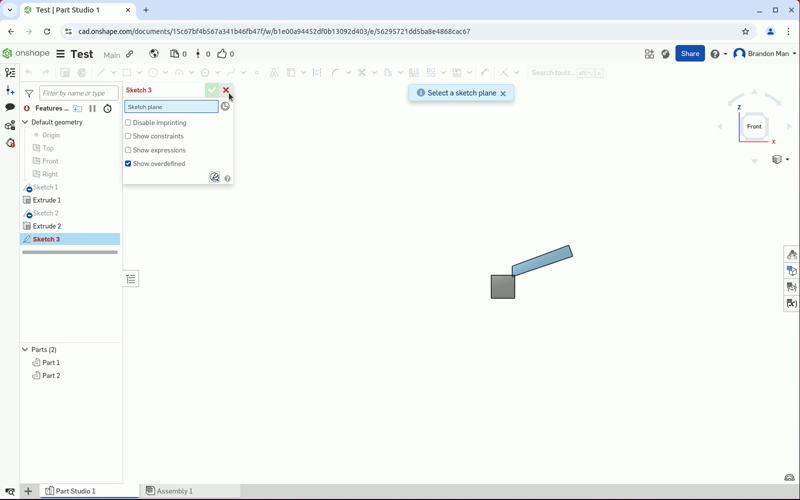
mouse_move(73, 163)
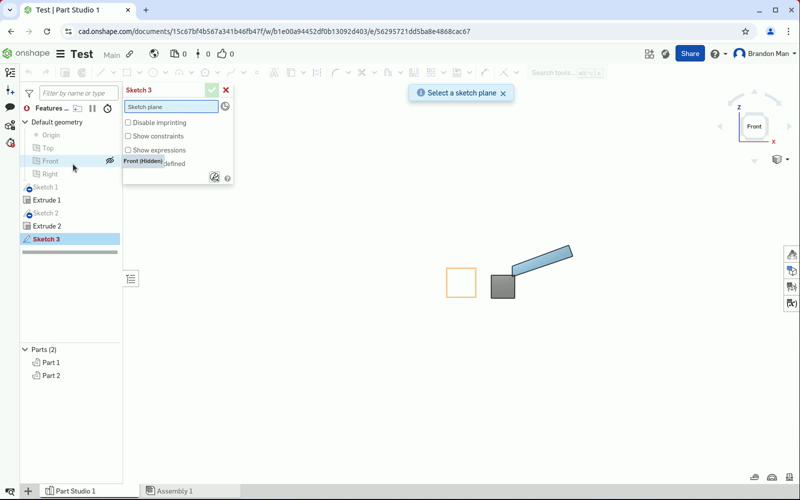
click(73, 163)
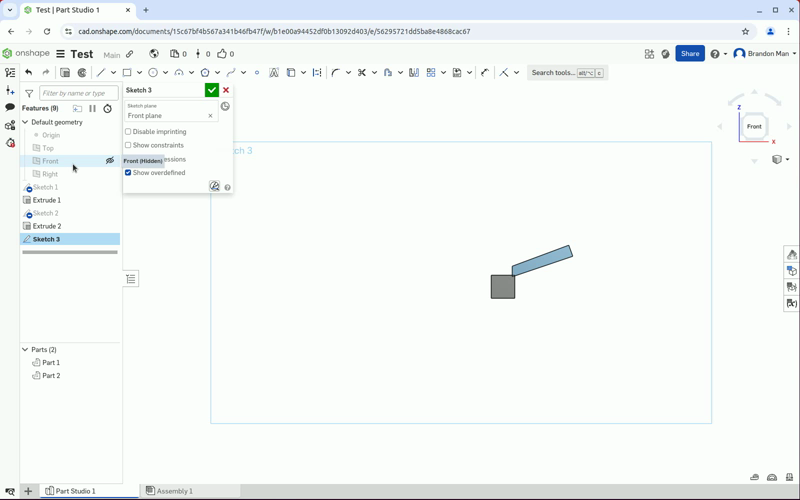
mouse_move(73, 352)
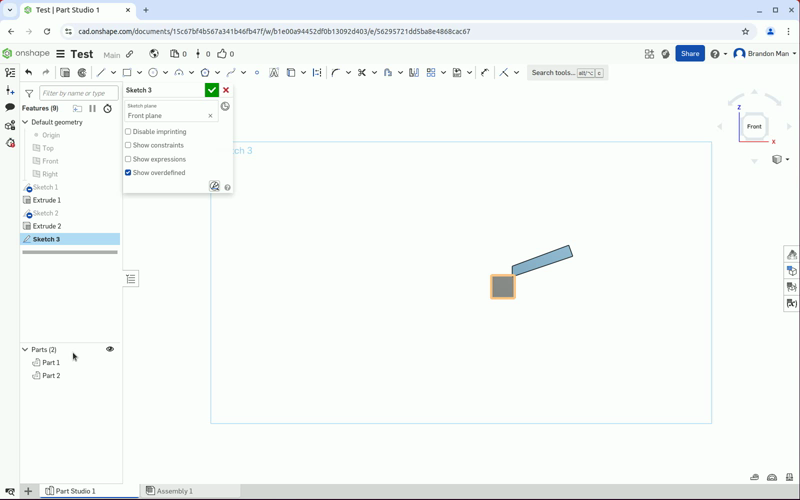
key(y)
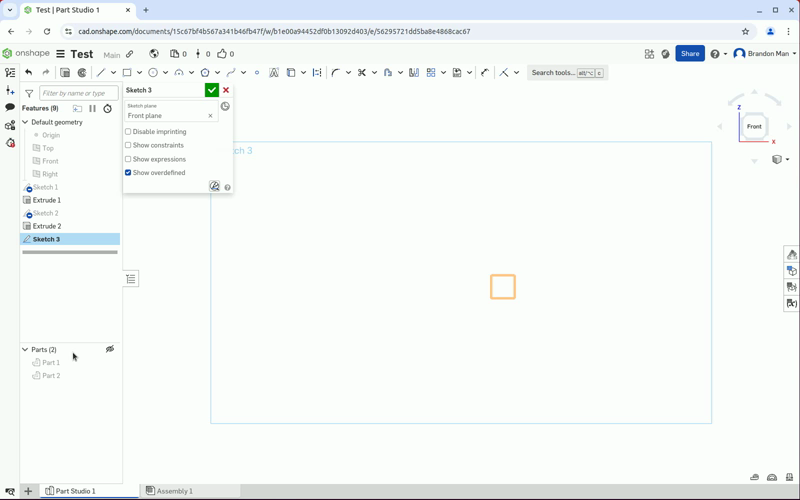
key(l)
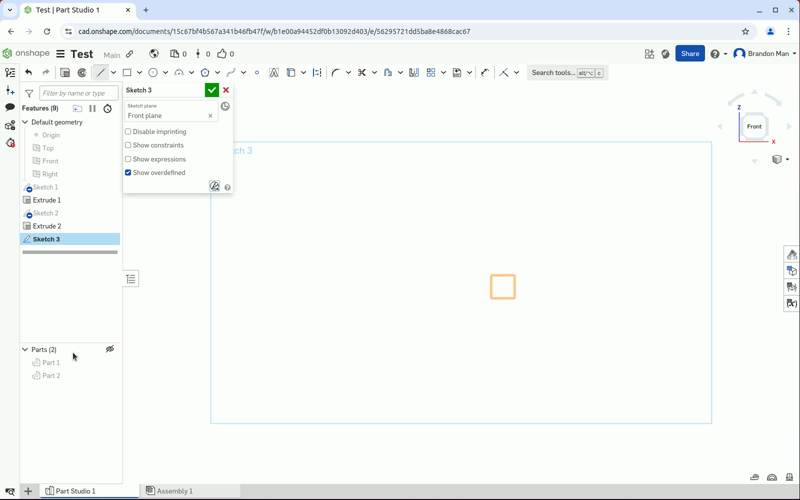
key_down(shift)
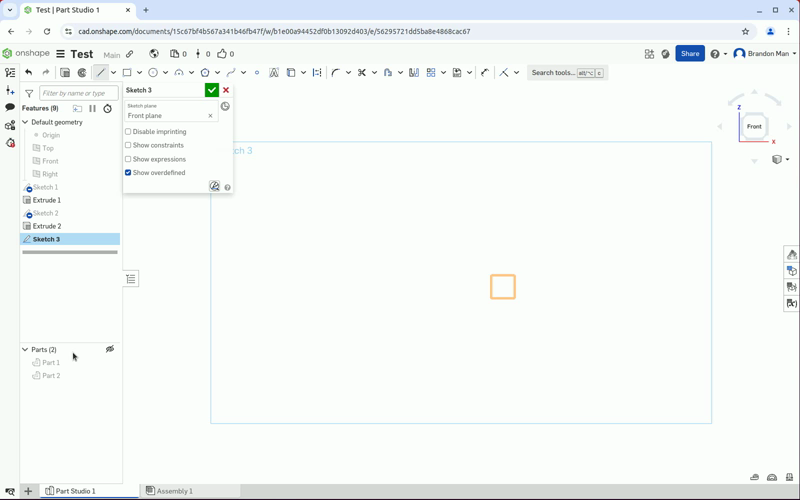
mouse_move(404, 276)
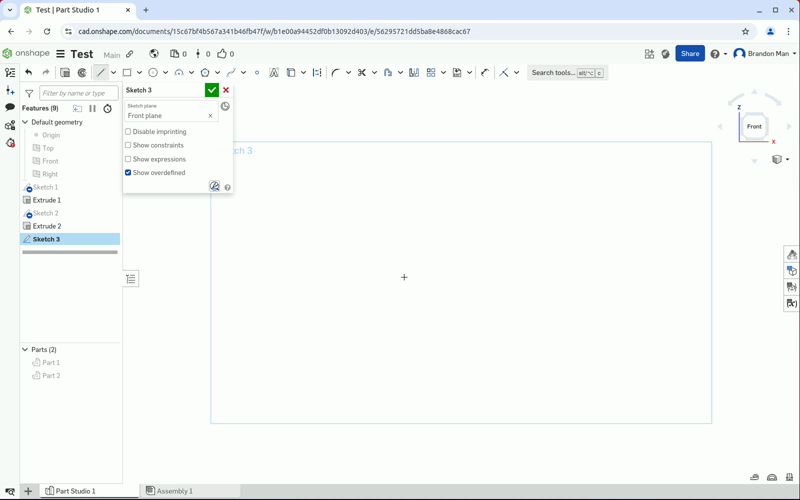
click(404, 276)
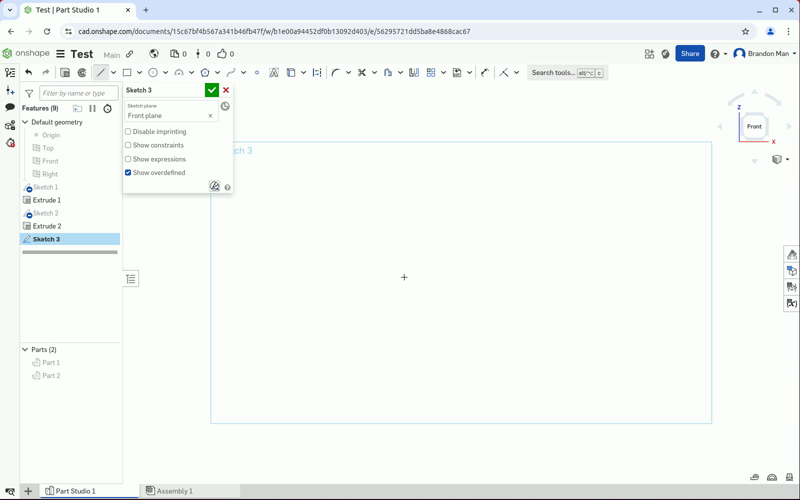
key_up(shift)
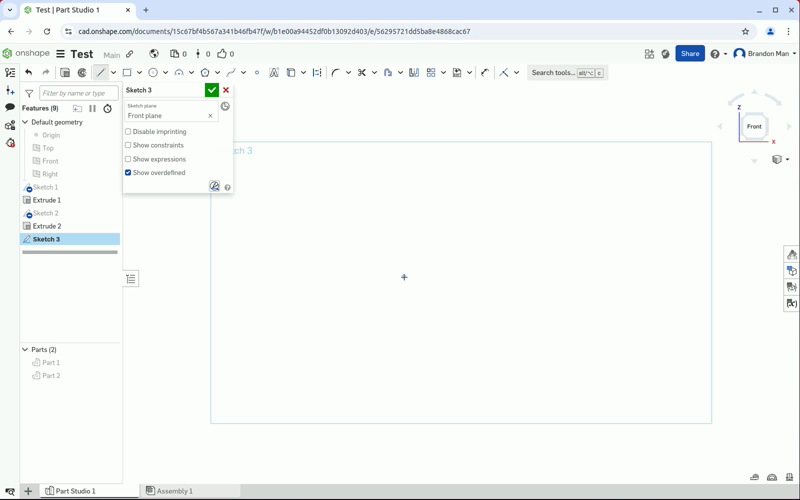
key_down(shift)
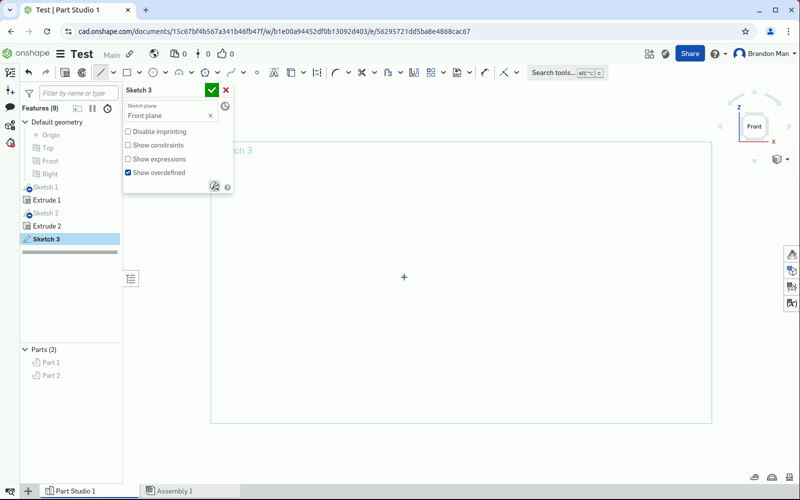
mouse_move(491, 277)
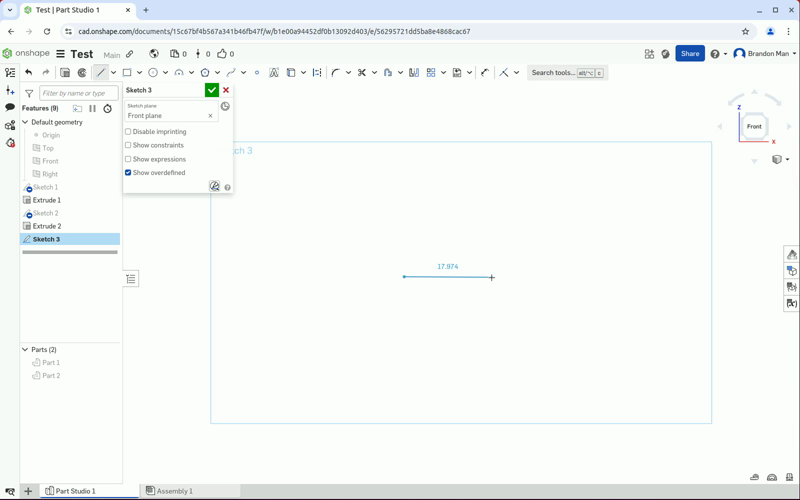
click(491, 277)
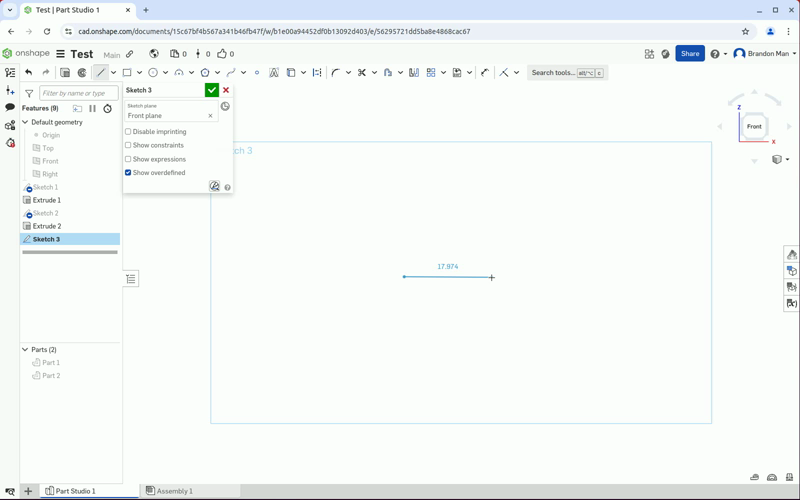
key_up(shift)
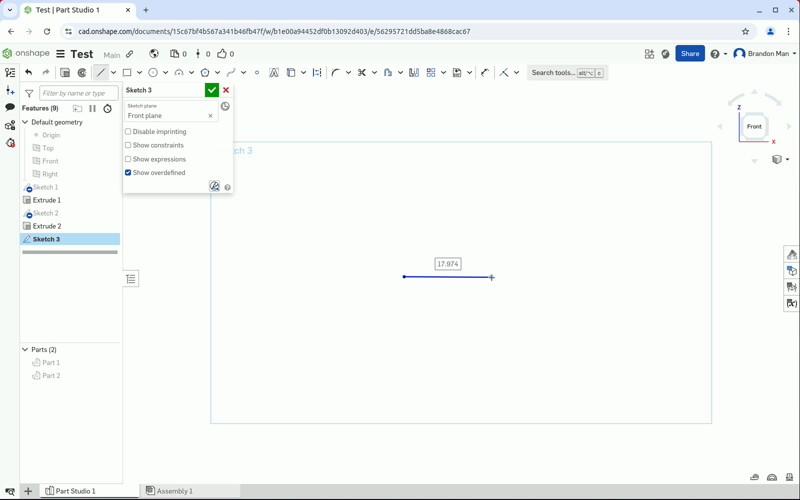
key_down(shift)
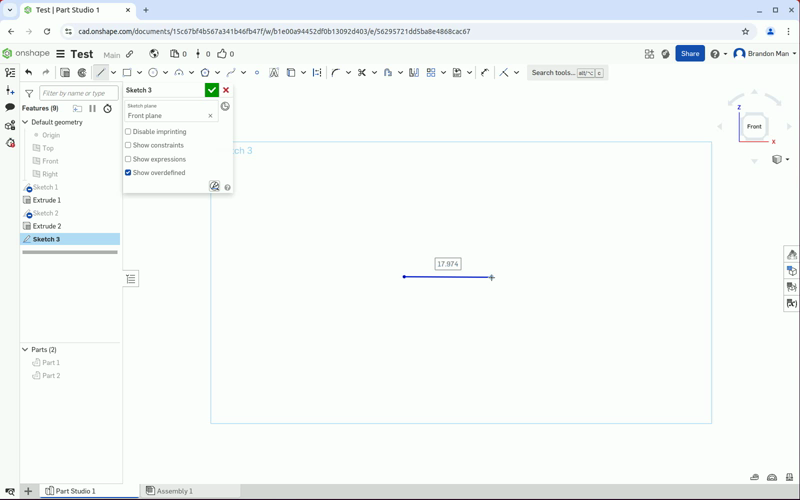
mouse_move(521, 277)
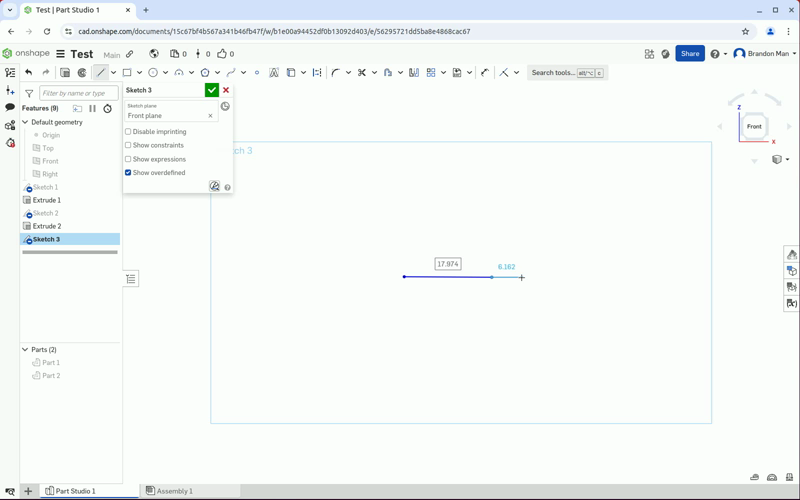
mouse_move(513, 277)
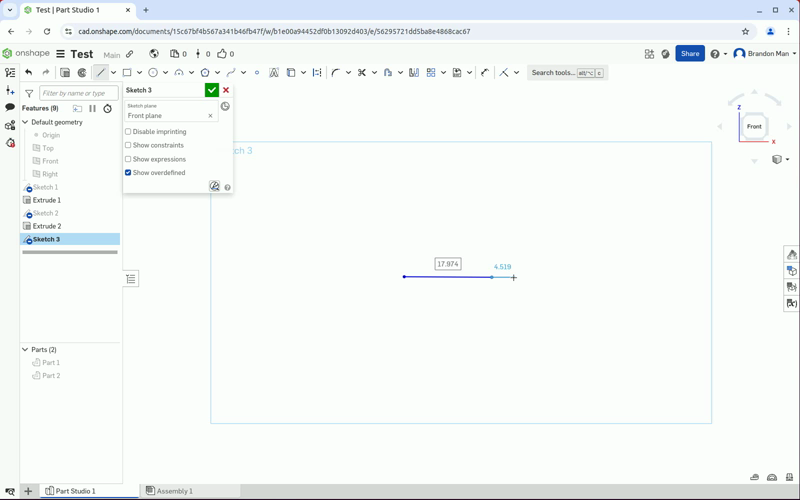
click(513, 277)
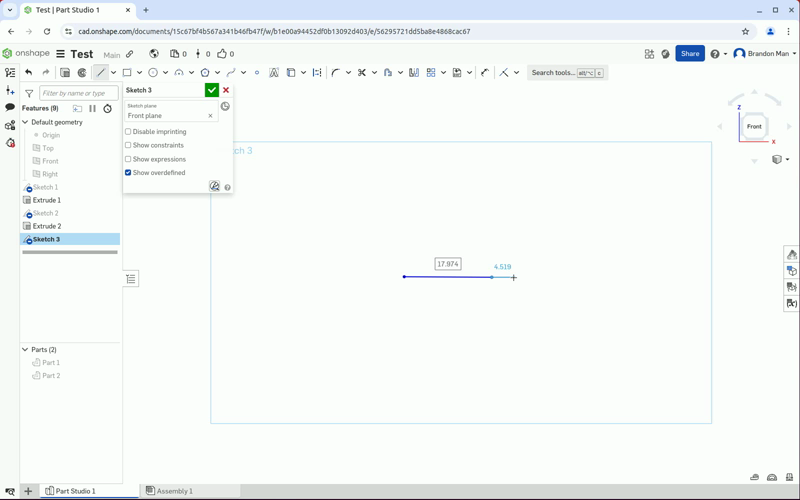
key_up(shift)
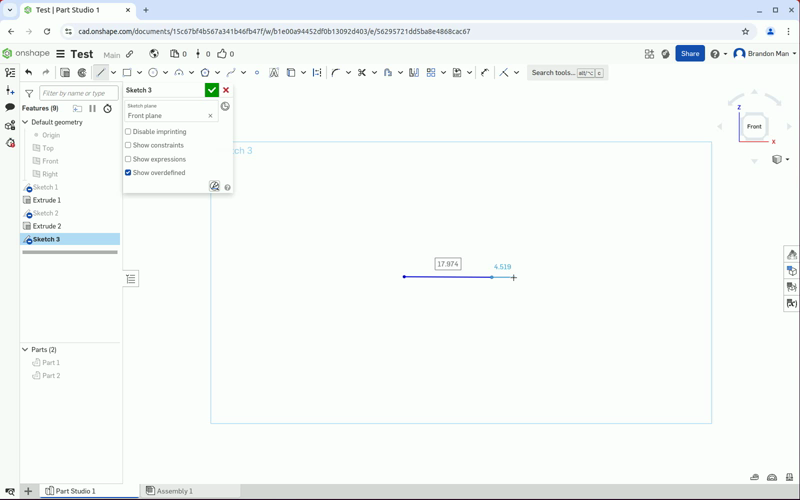
key_down(shift)
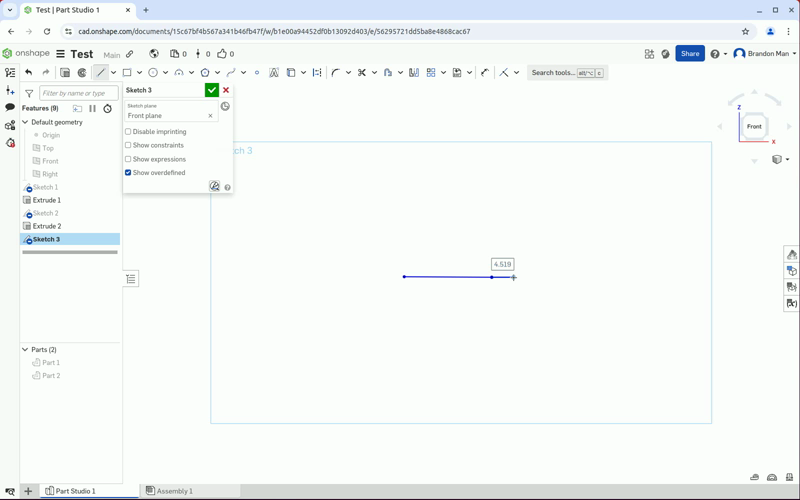
mouse_move(543, 277)
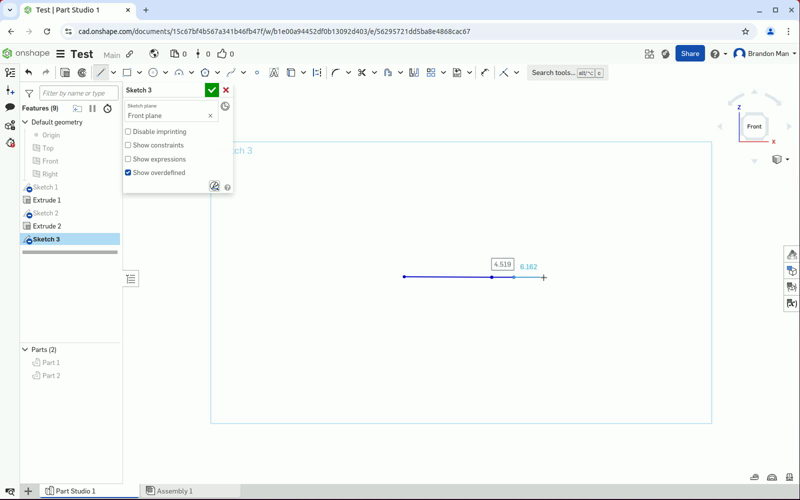
mouse_move(513, 265)
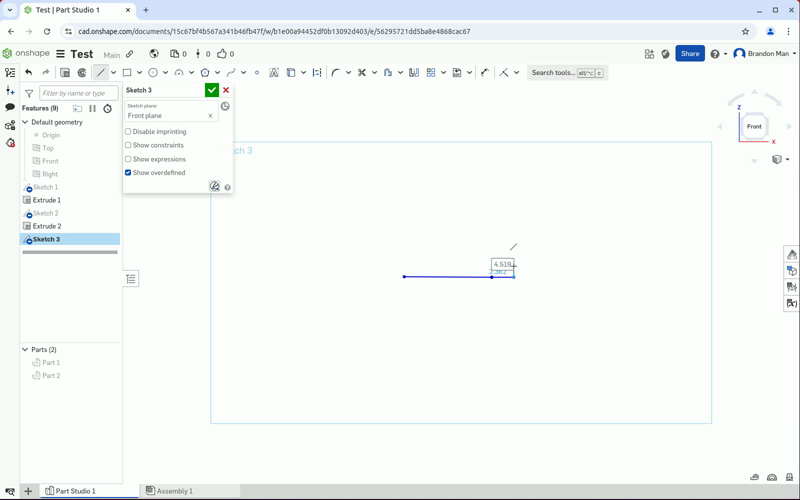
click(513, 265)
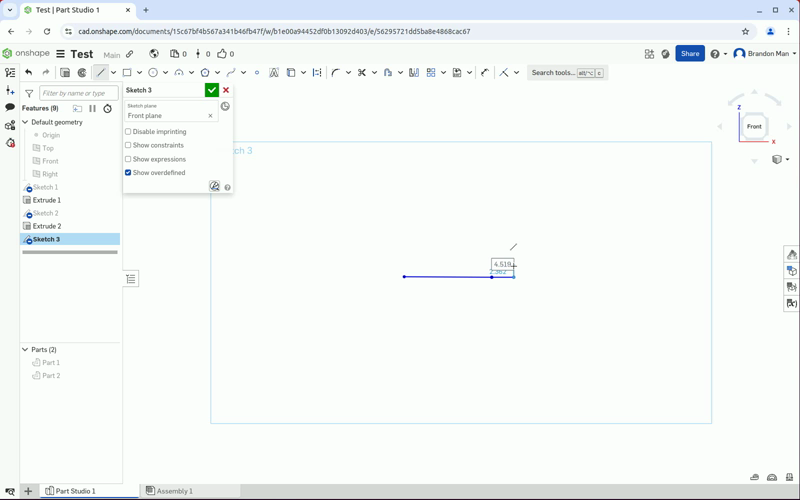
key_up(shift)
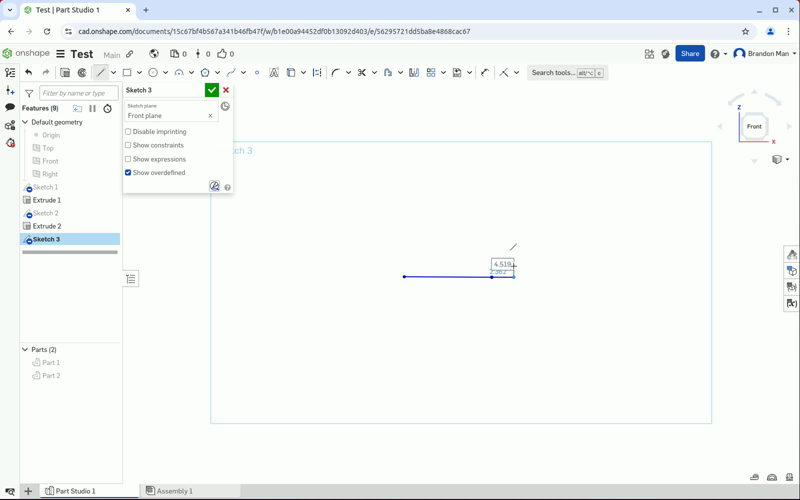
key_down(shift)
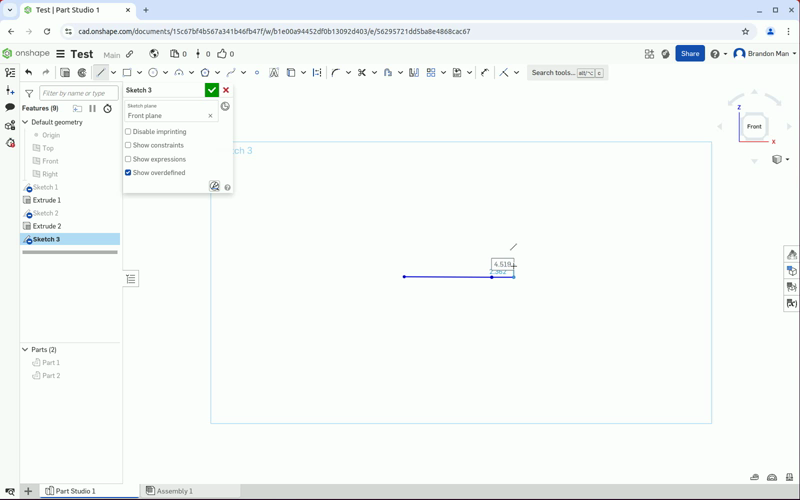
mouse_move(404, 265)
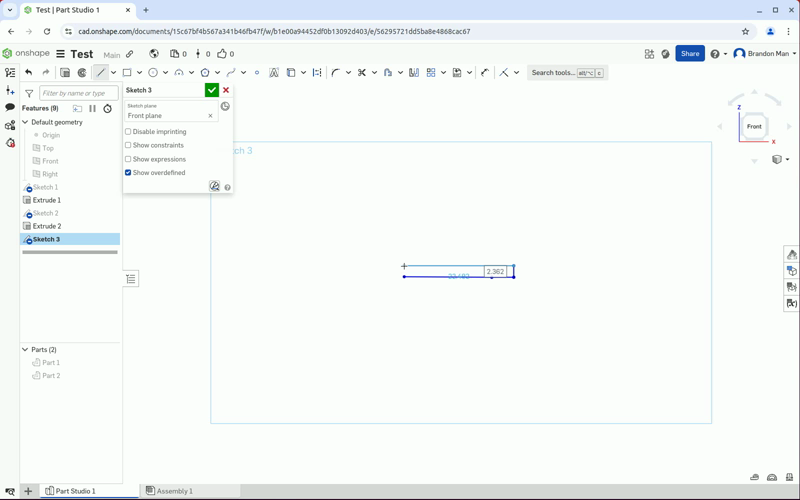
click(404, 265)
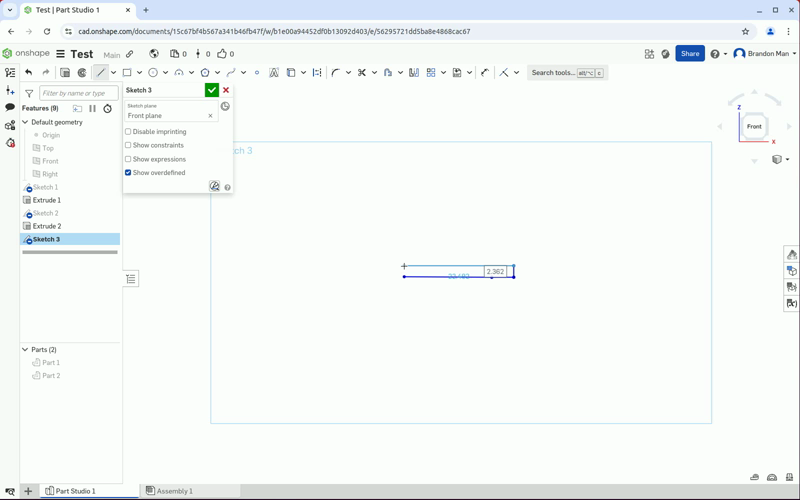
key_up(shift)
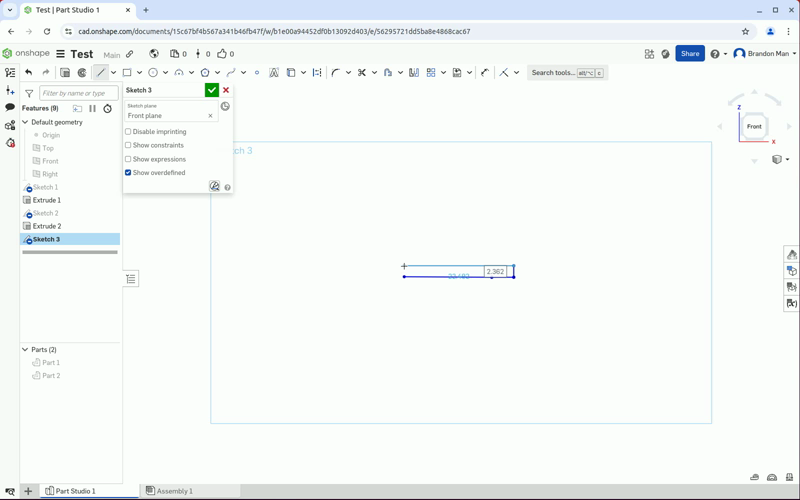
mouse_move(434, 265)
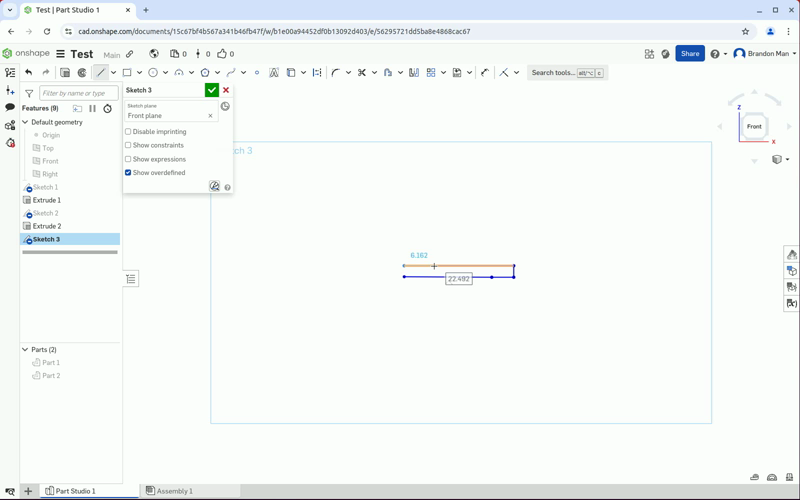
key_down(shift)
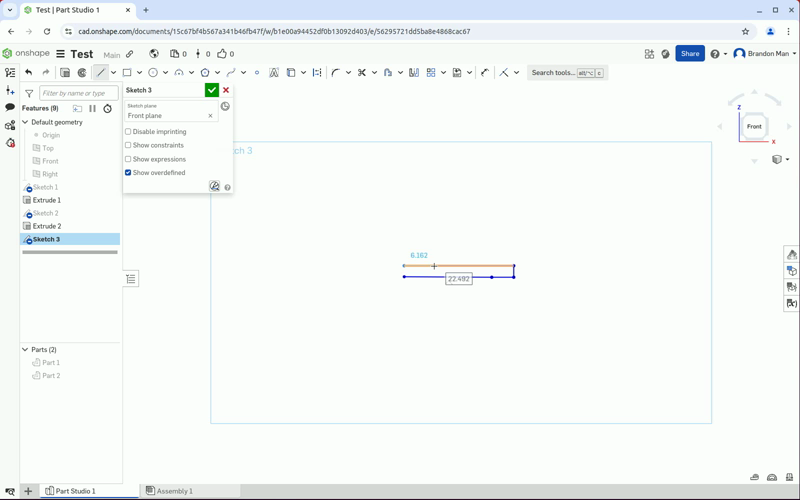
mouse_move(404, 276)
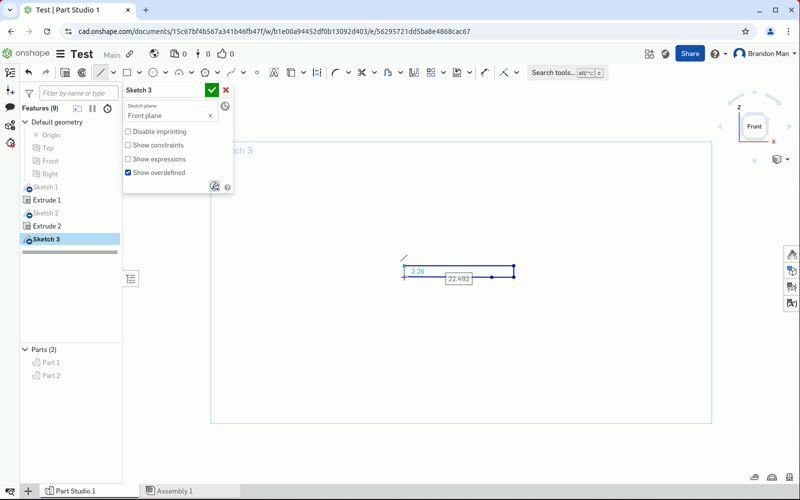
key_up(shift)
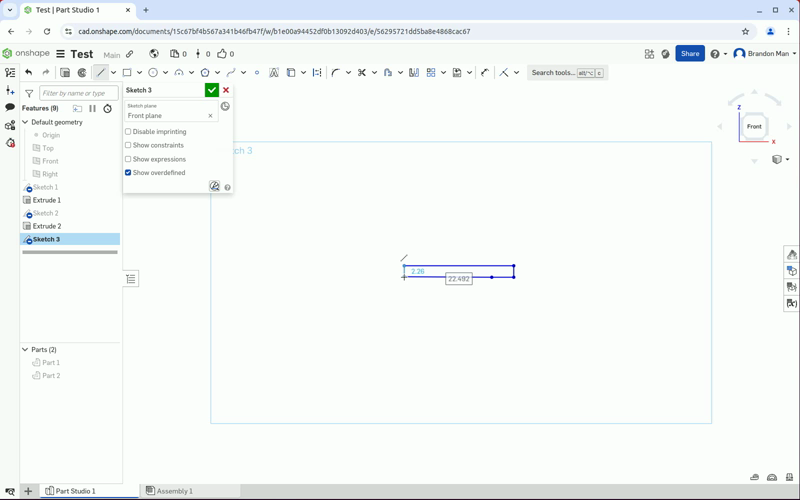
click(404, 276)
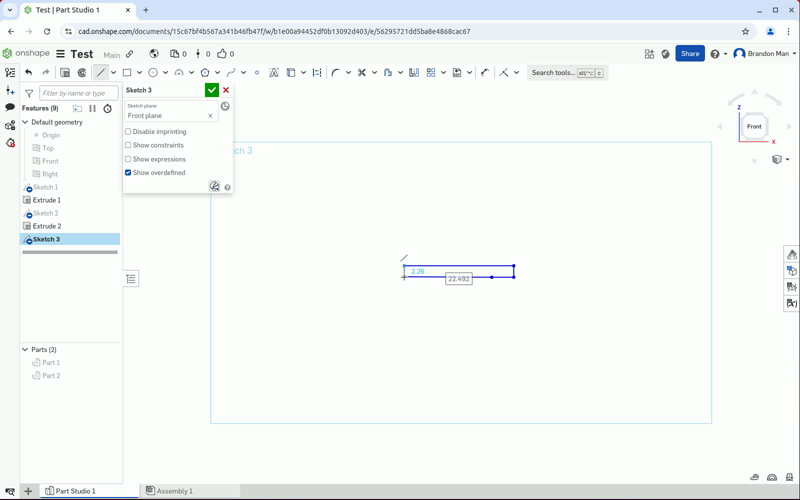
key(esc)
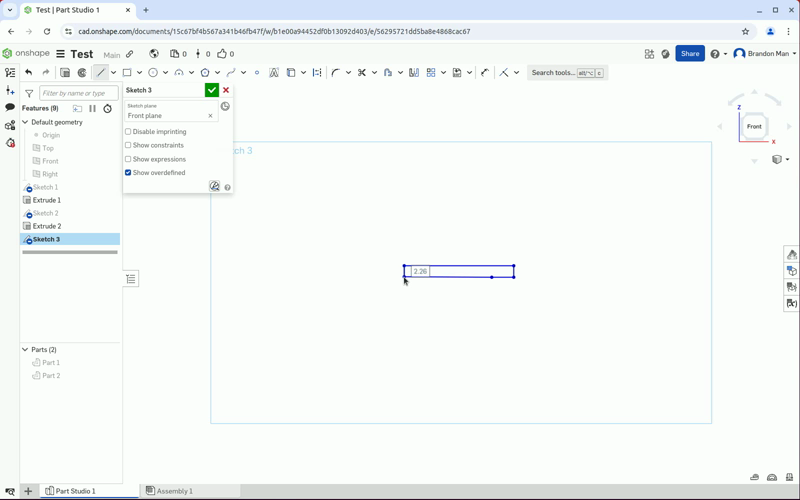
mouse_move(429, 267)
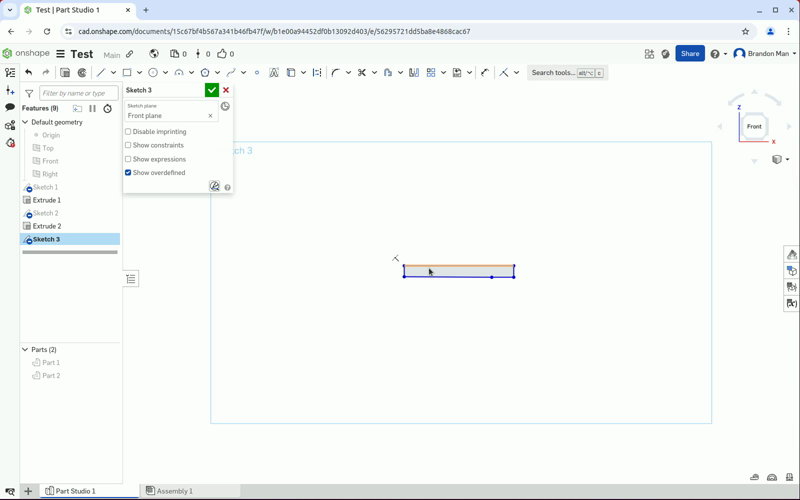
scroll(6)
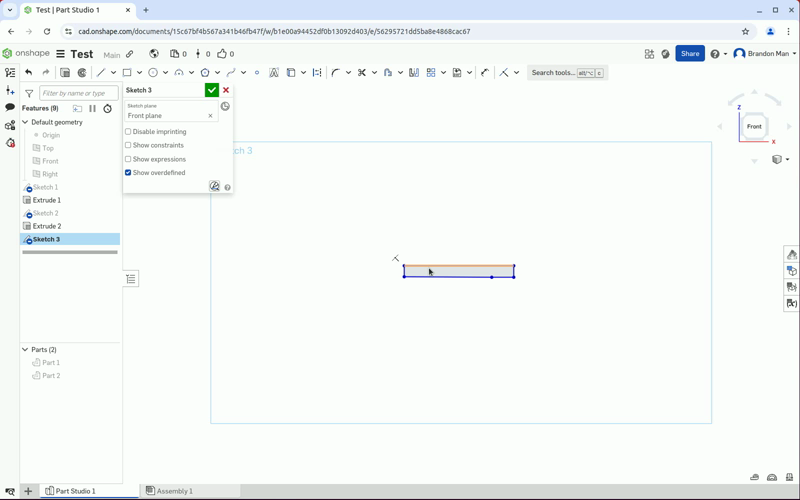
scroll(6)
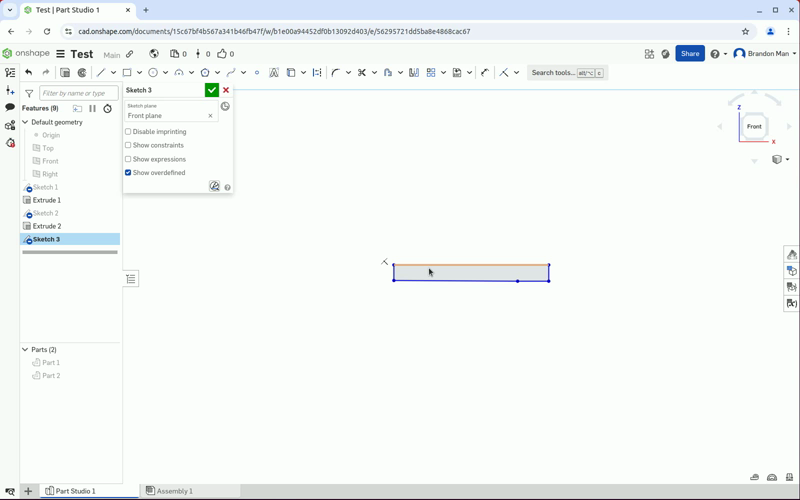
scroll(6)
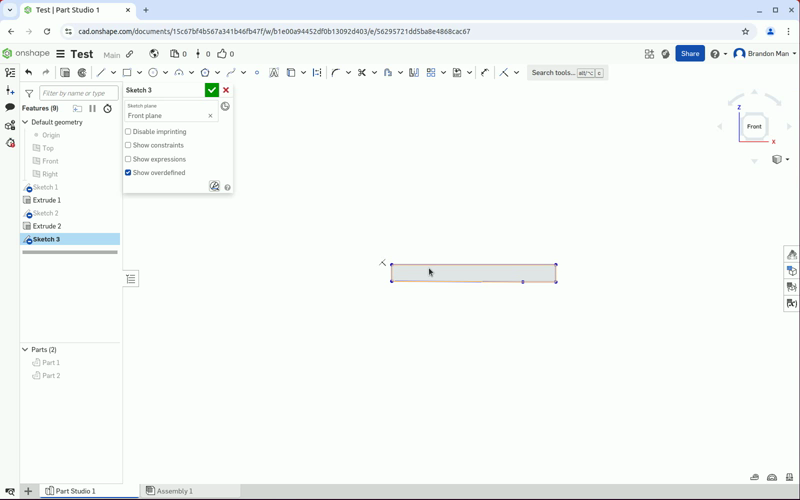
scroll(6)
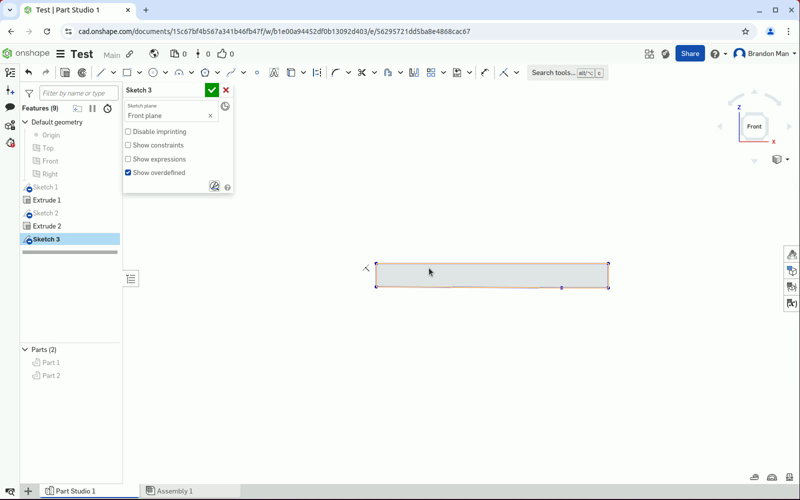
scroll(6)
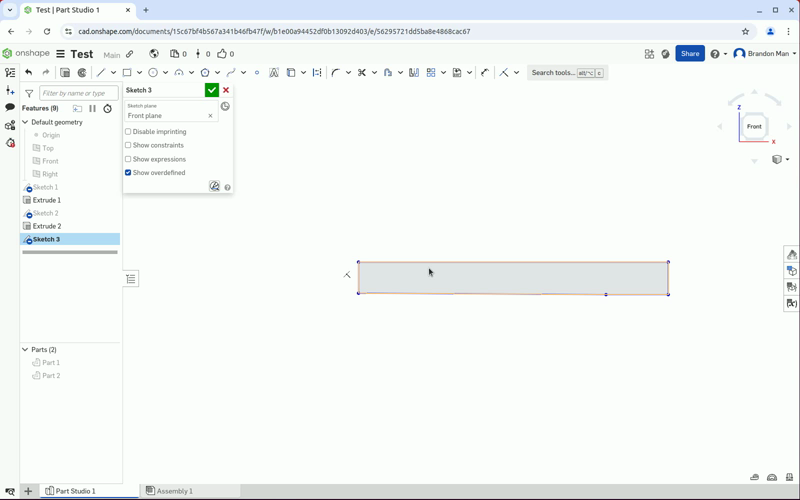
scroll(6)
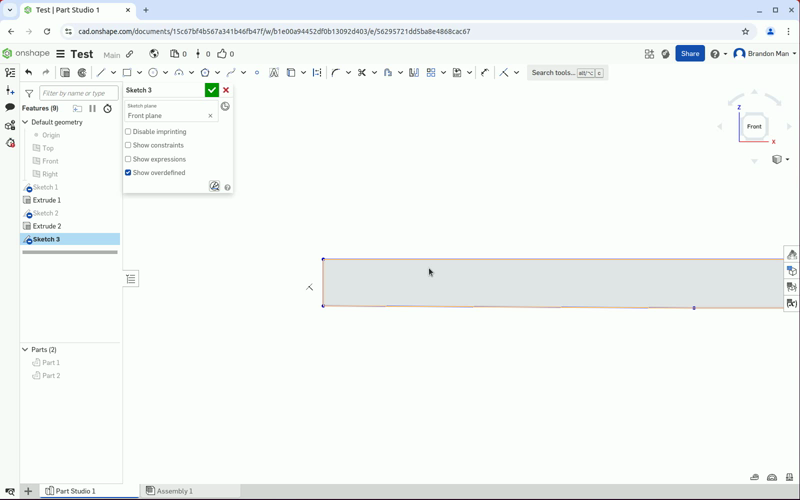
scroll(6)
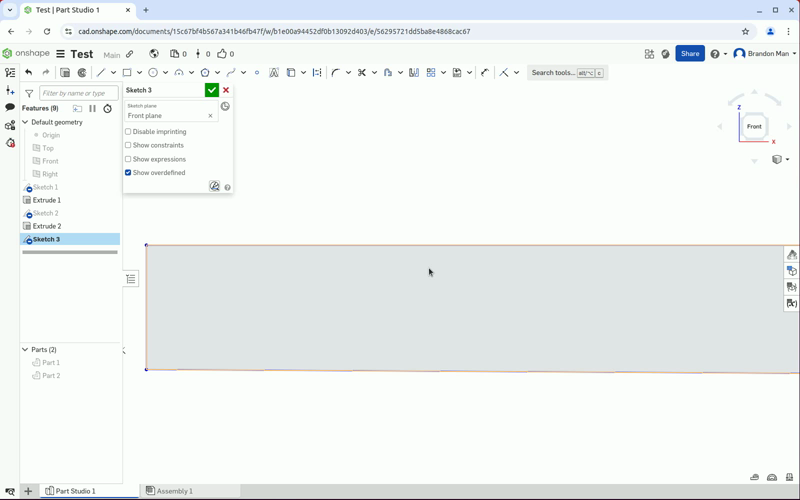
click(429, 267)
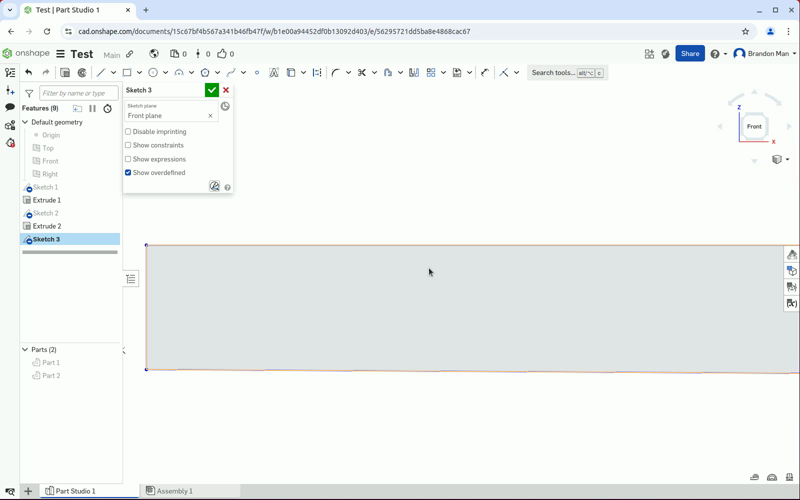
scroll(-6)
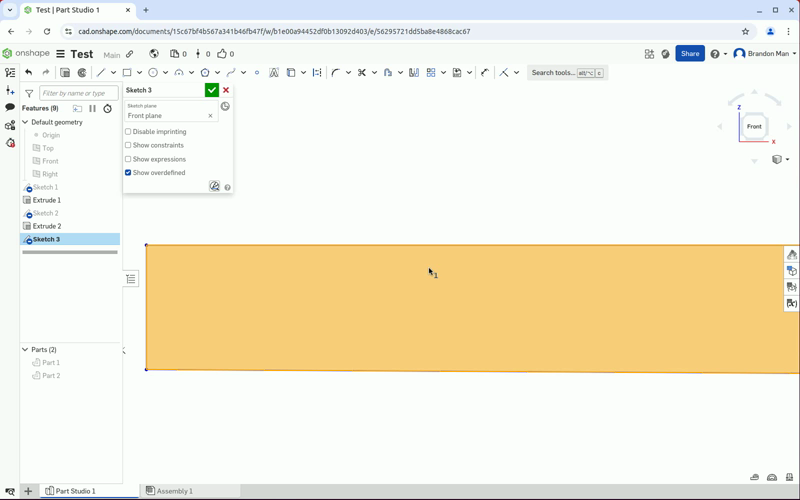
scroll(-6)
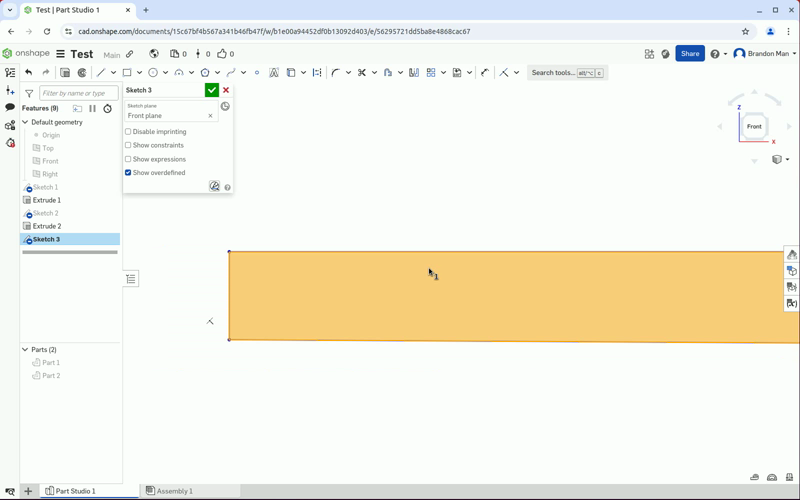
scroll(-6)
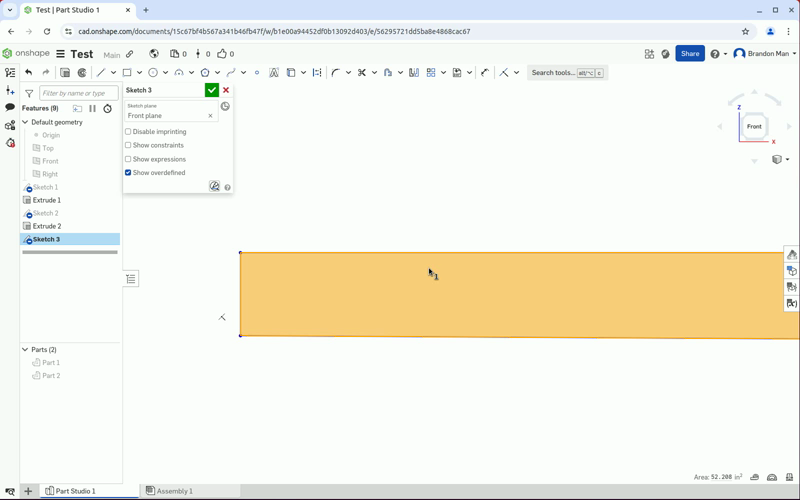
scroll(-6)
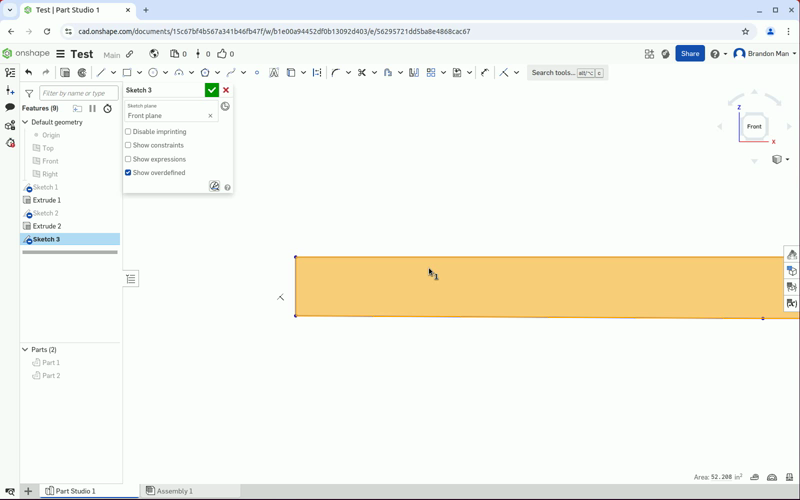
scroll(-6)
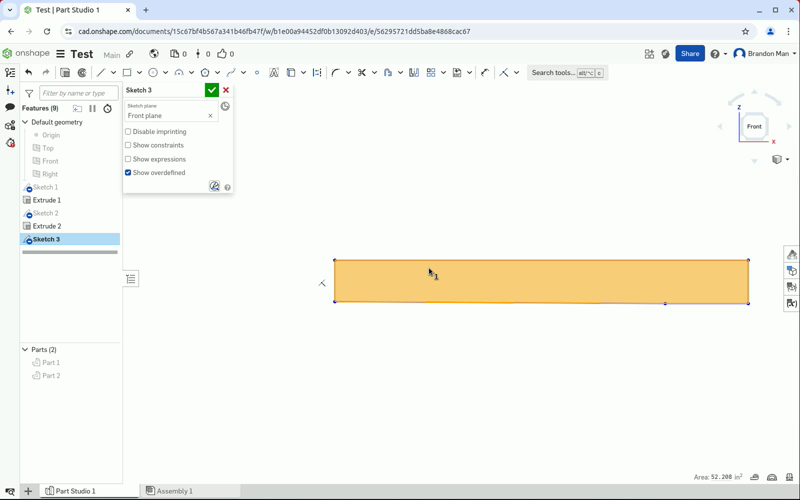
scroll(-6)
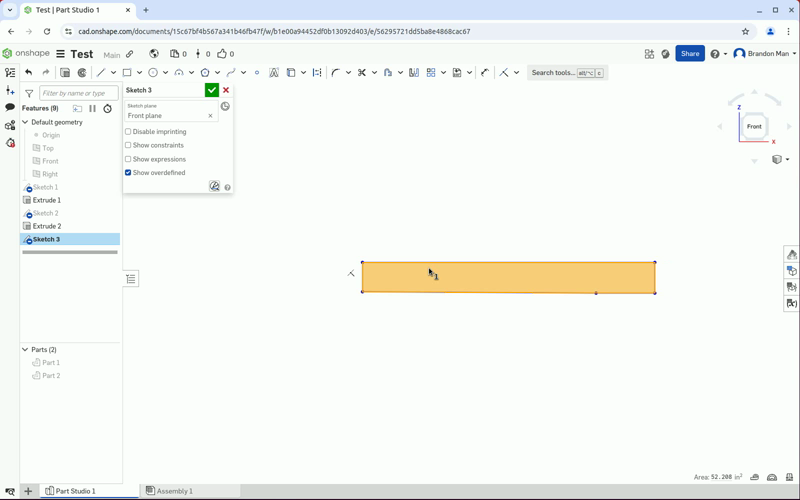
scroll(-6)
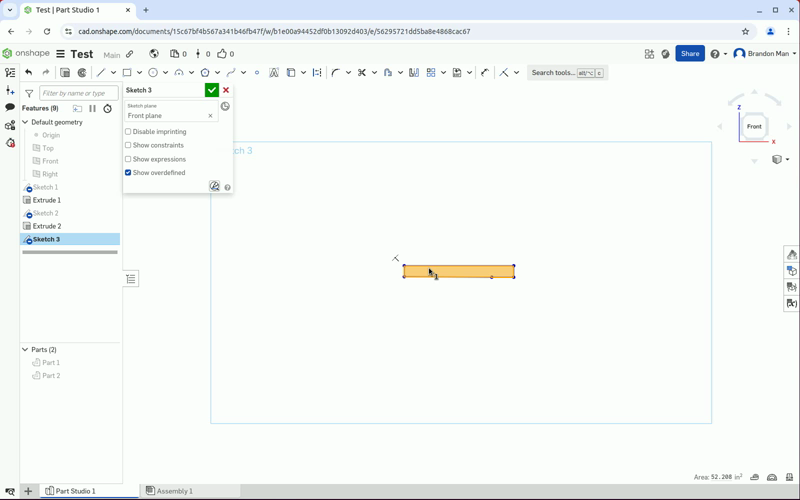
mouse_move(73, 352)
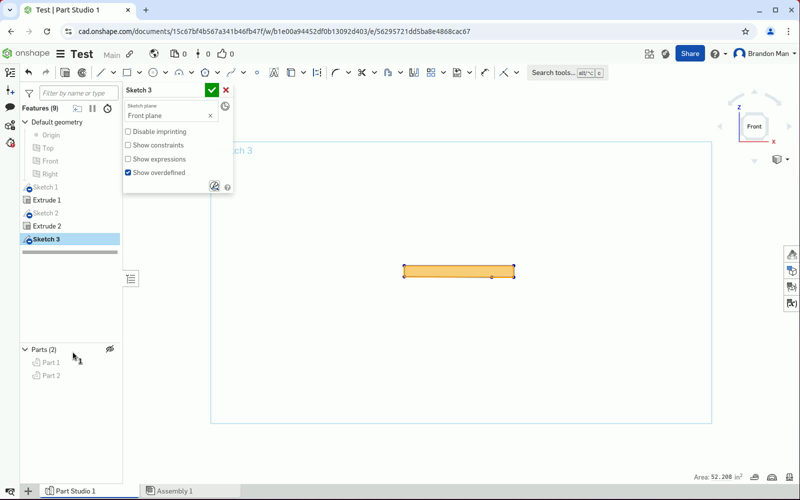
key(shift+y)
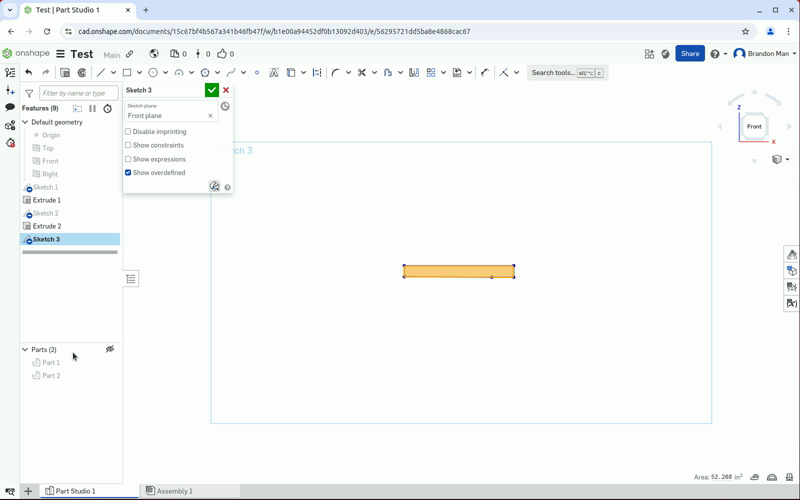
key(shift+e)
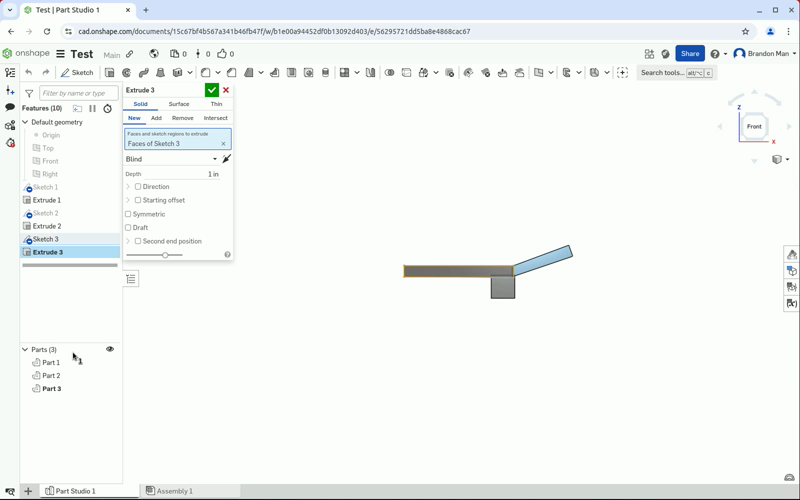
mouse_move(143, 106)
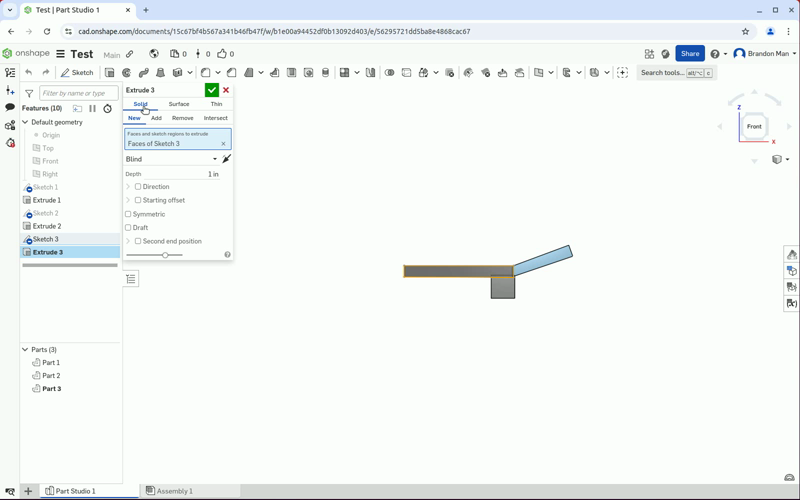
click(143, 106)
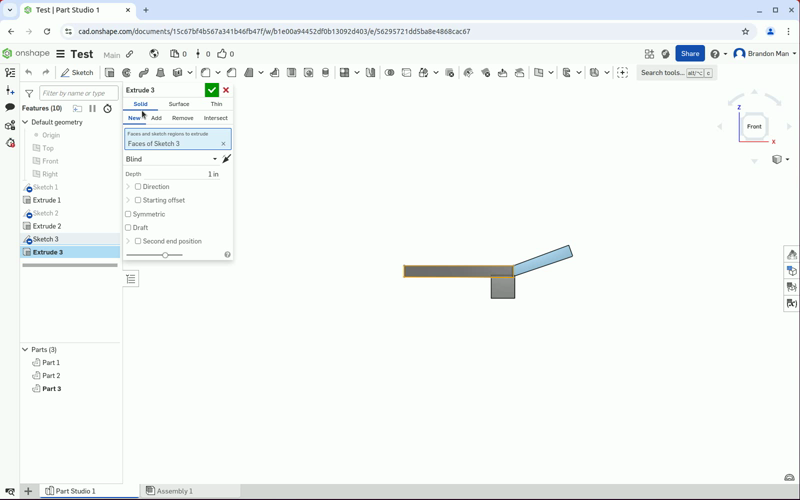
mouse_move(137, 120)
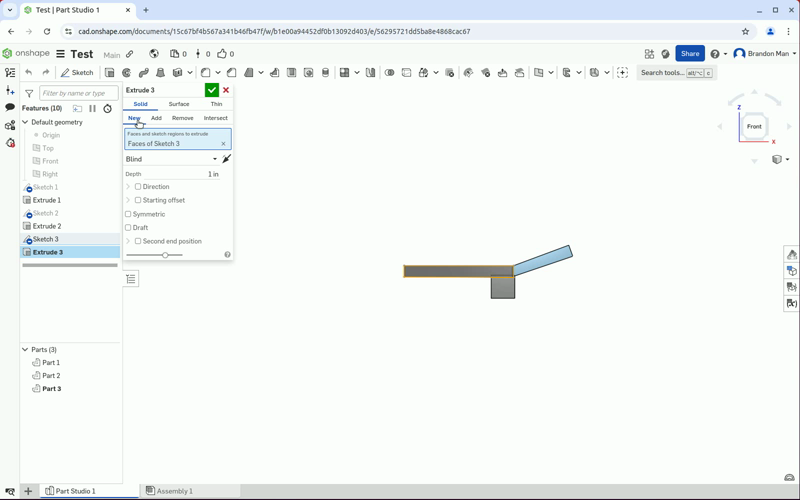
click(137, 120)
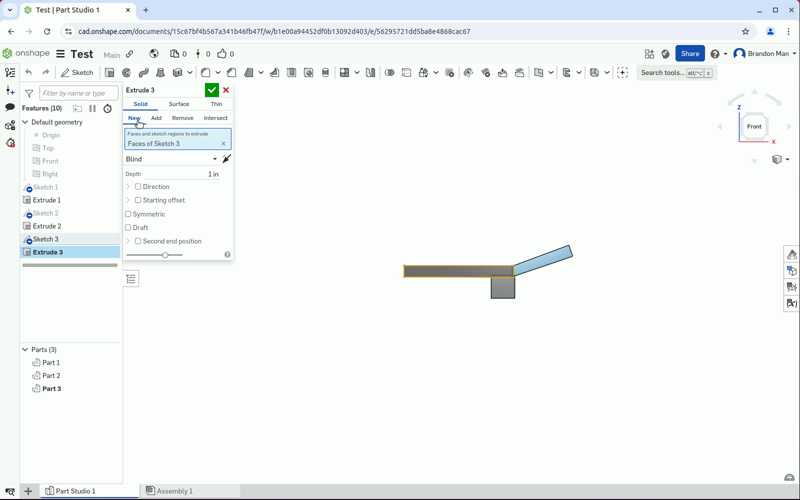
key(tab, 4)
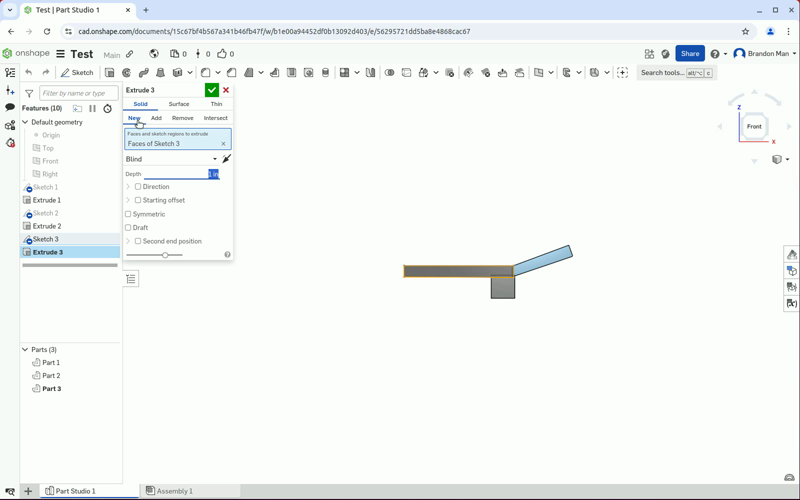
text(6.74)
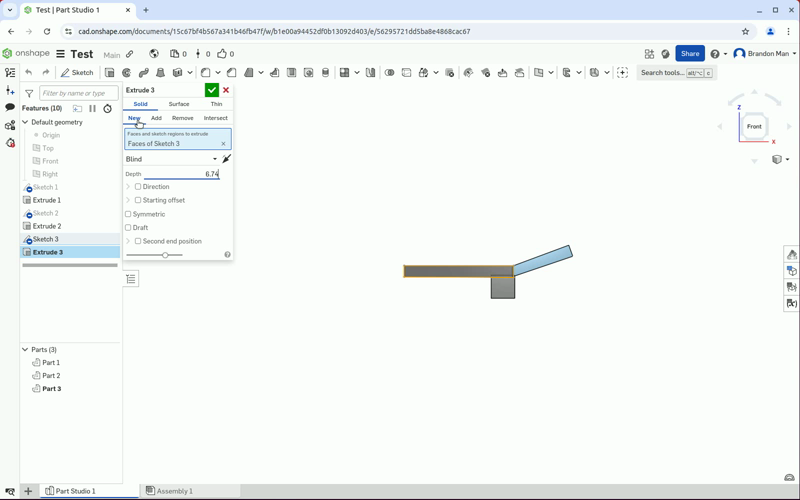
key(enter)
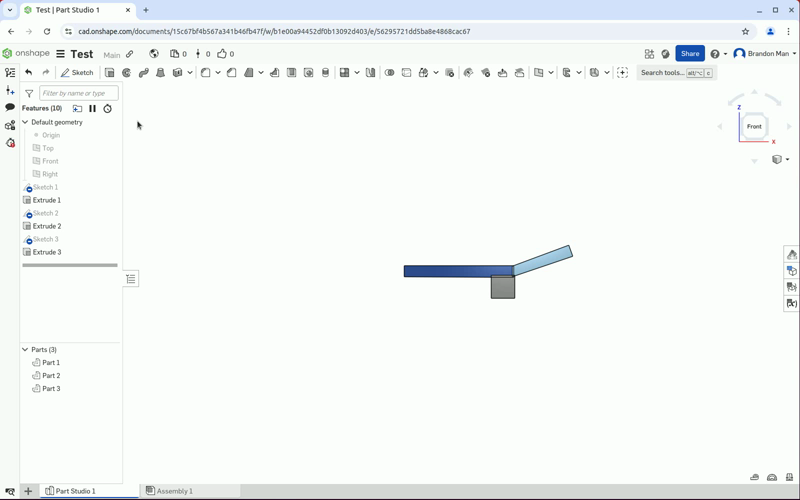
key(shift+h)
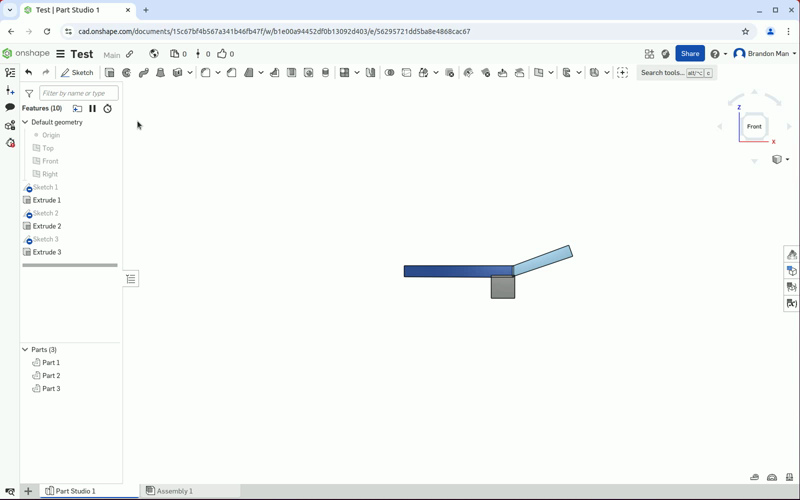
key(shift+h)
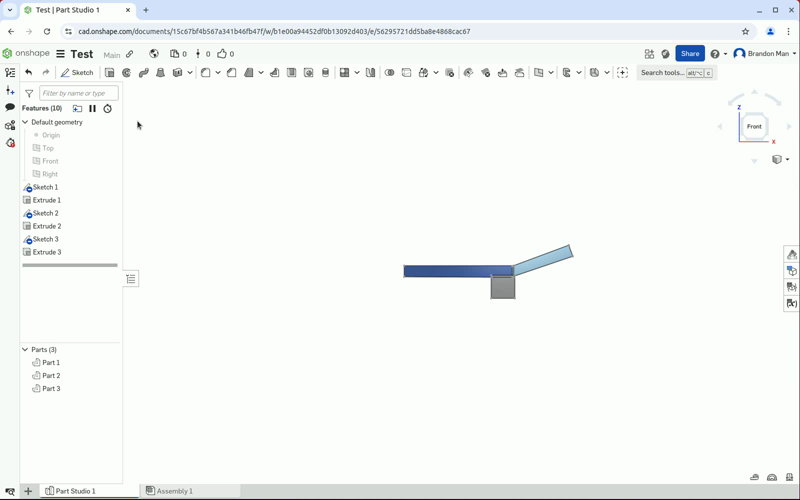
key(shift+7)
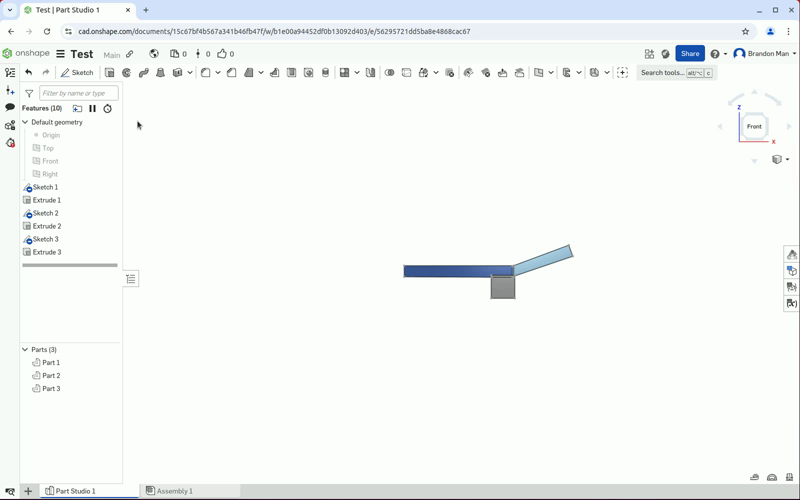
key(left, 2)
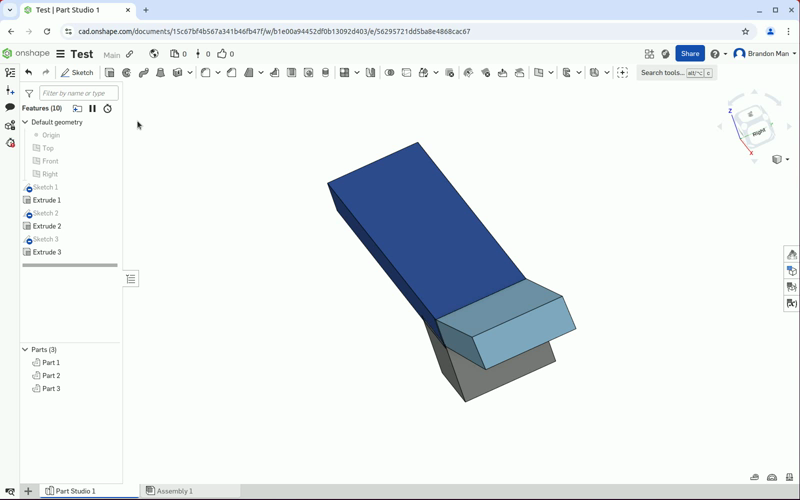
key(down, 2)
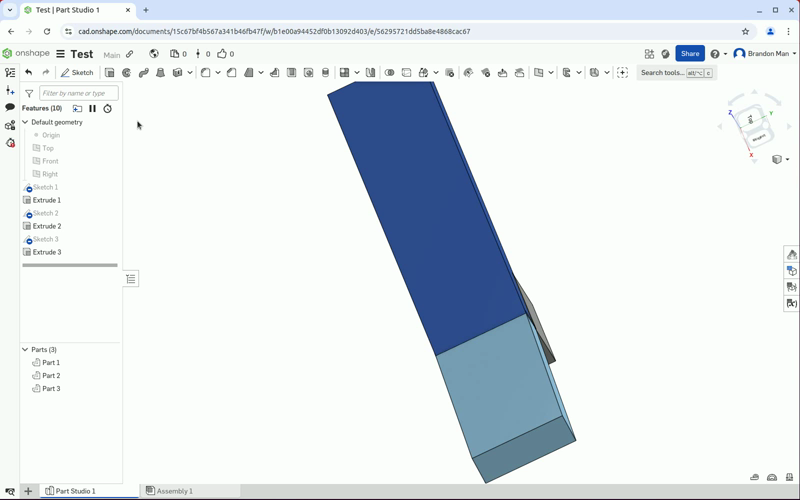
key(up, 2)
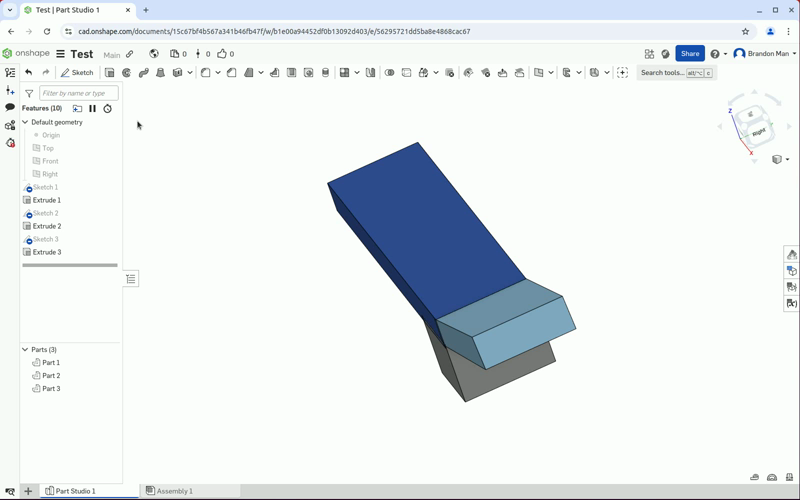
key(right, 2)
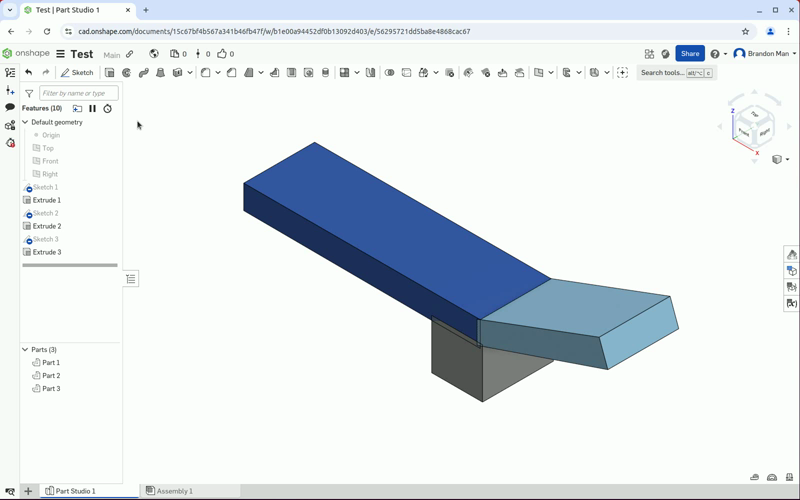
mouse_move(73, 189)
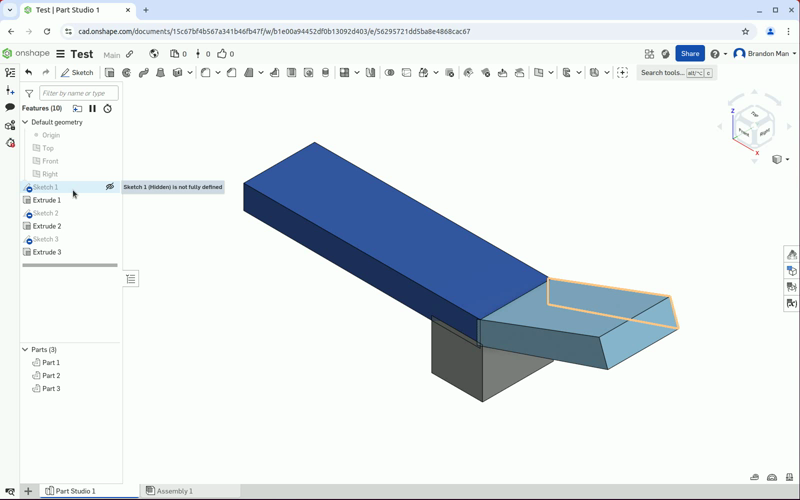
click(73, 189)